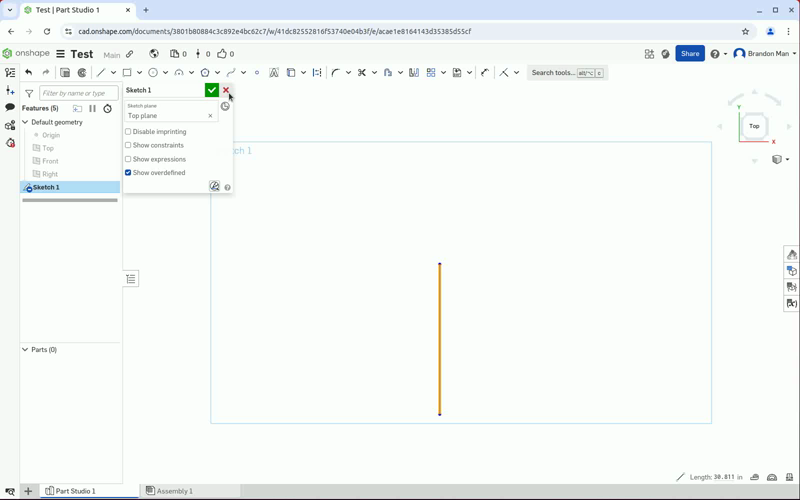
key(shift+h)
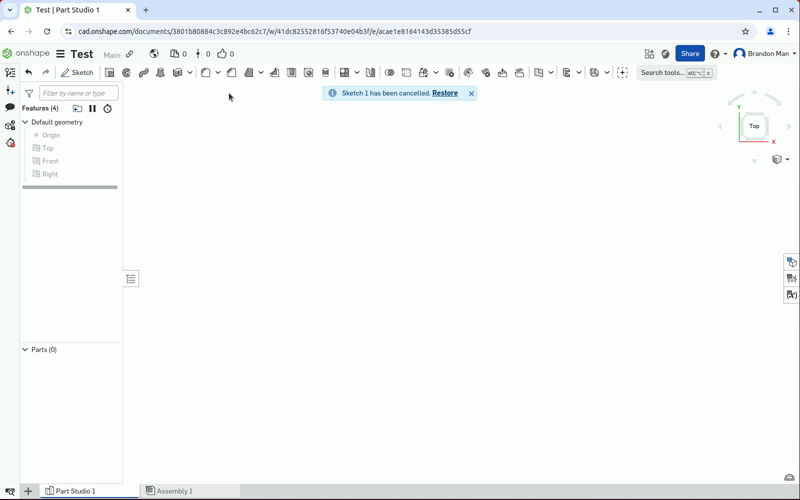
mouse_move(73, 352)
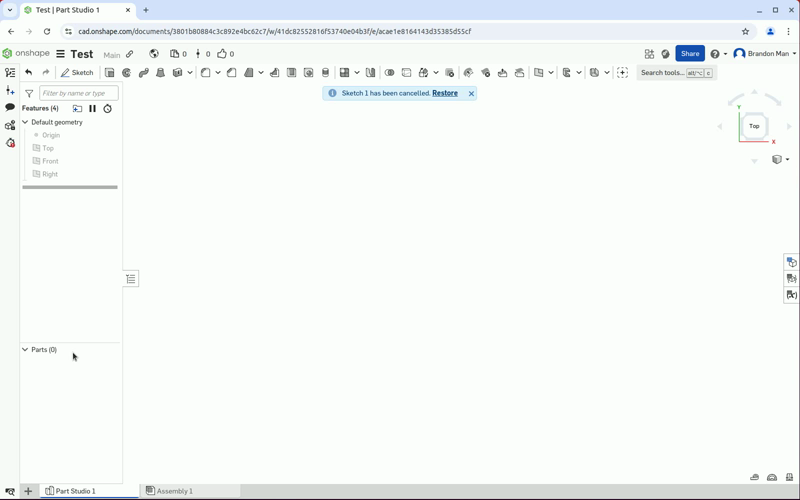
key(y)
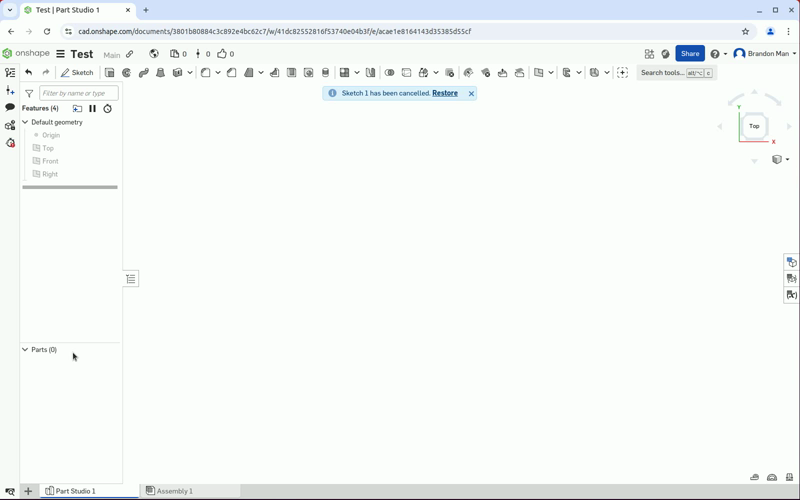
key(shift+p)
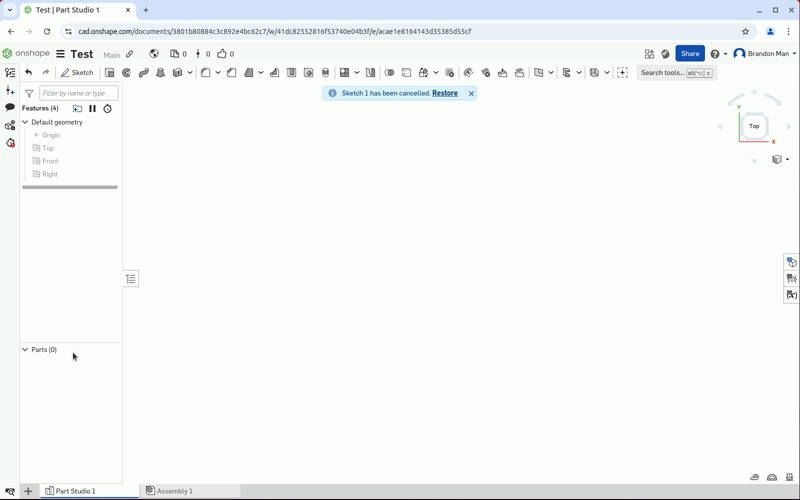
key(space)
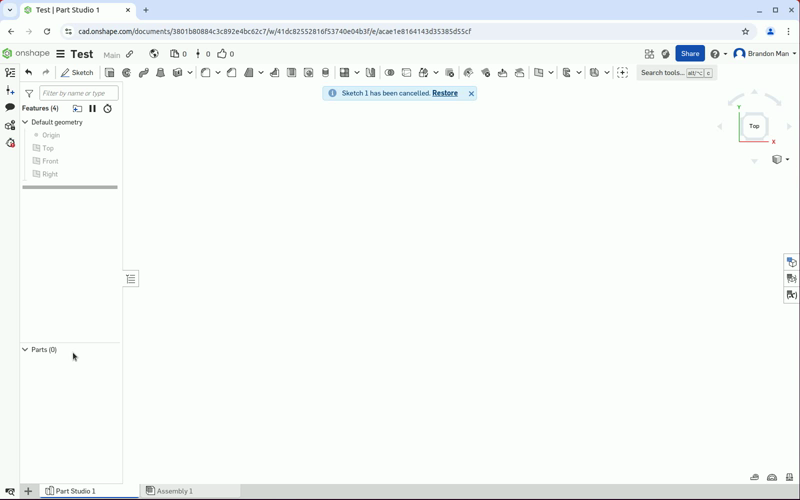
key_down(shift)
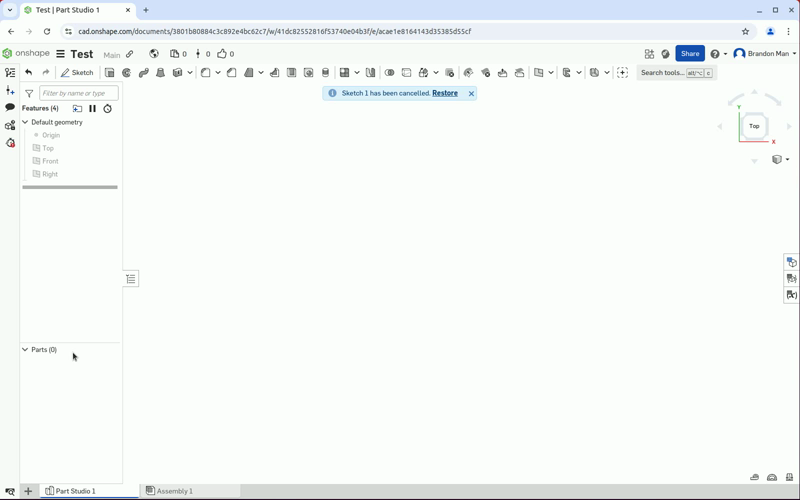
key(up)
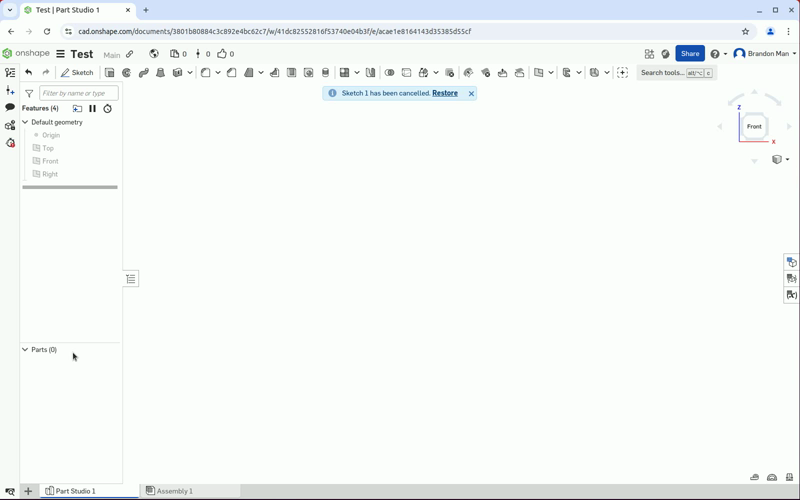
key_up(shift)
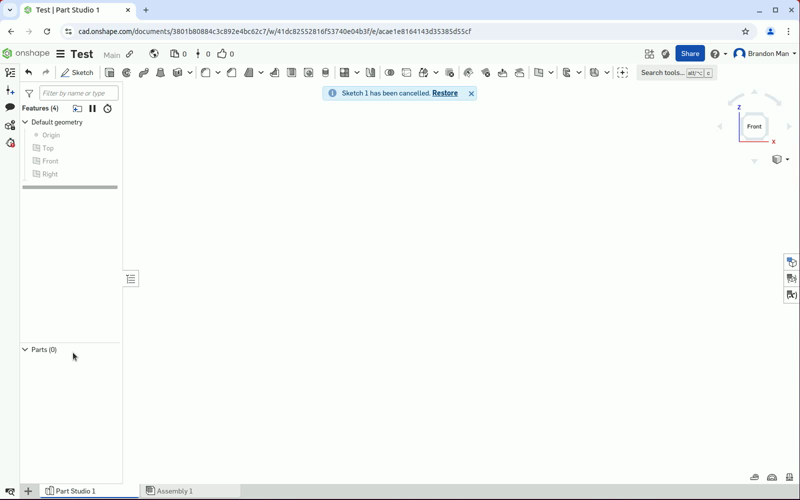
mouse_move(73, 352)
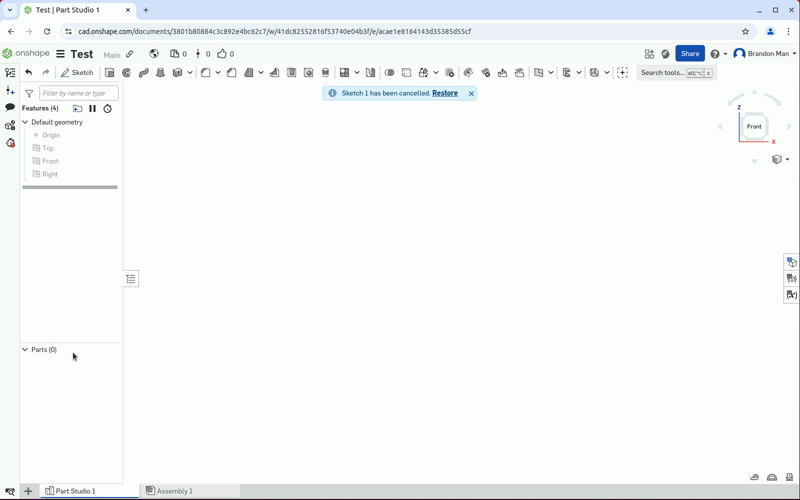
key(shift+y)
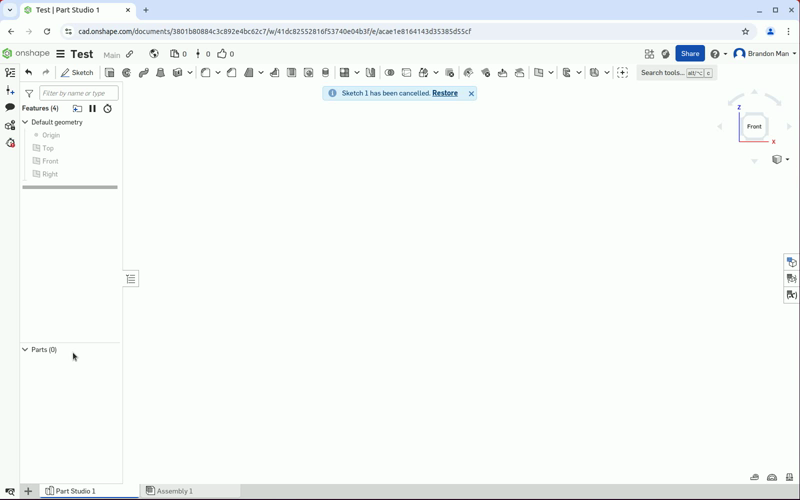
key(shift+s)
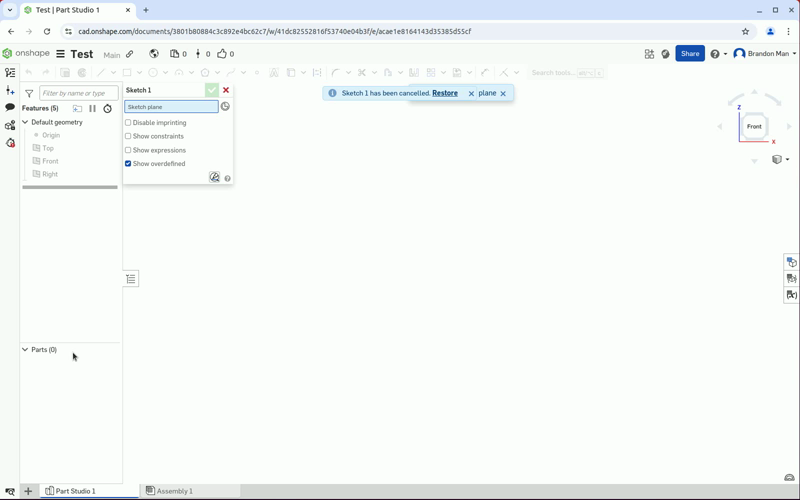
mouse_move(73, 163)
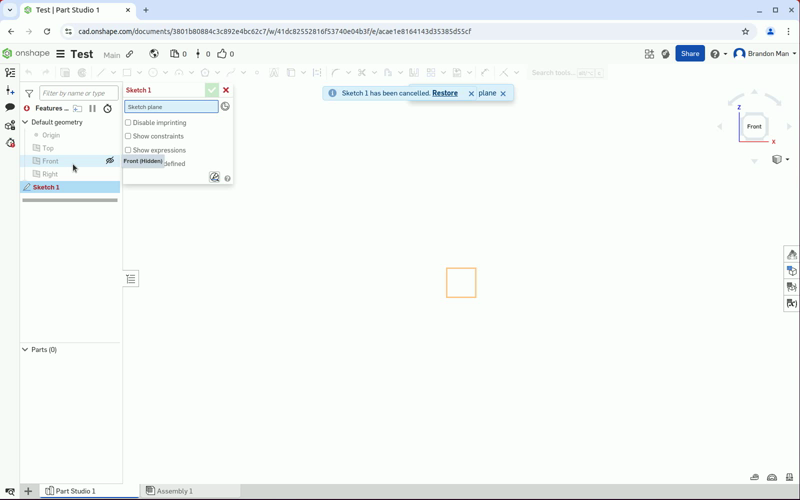
click(73, 163)
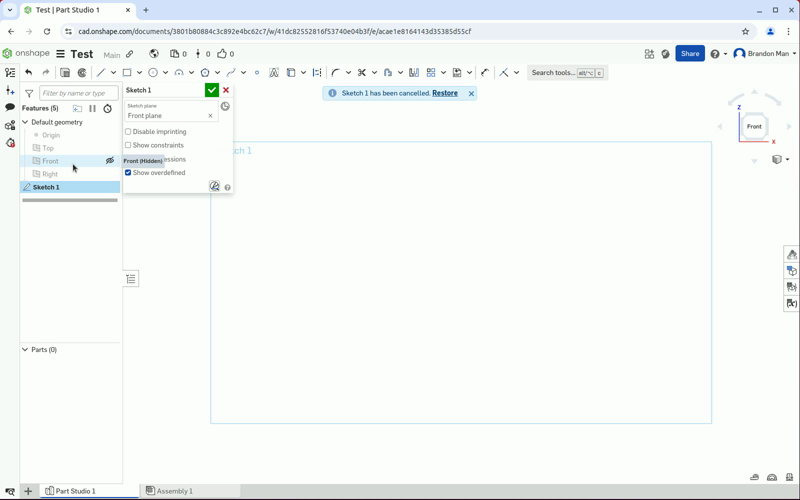
mouse_move(73, 352)
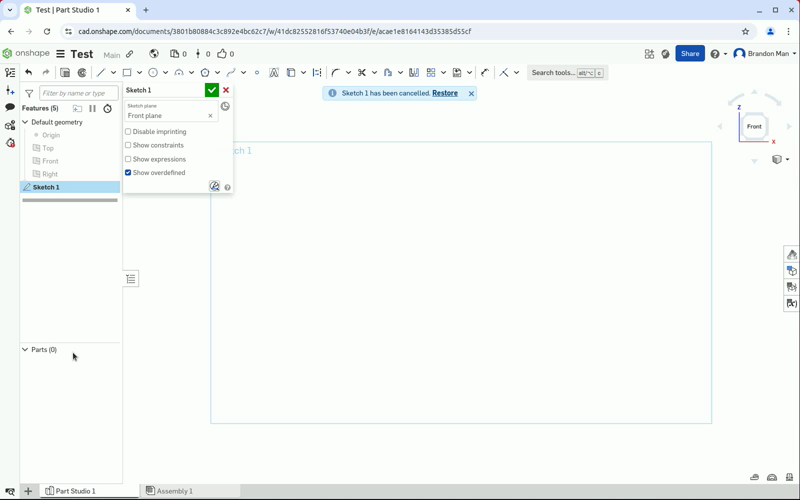
key(y)
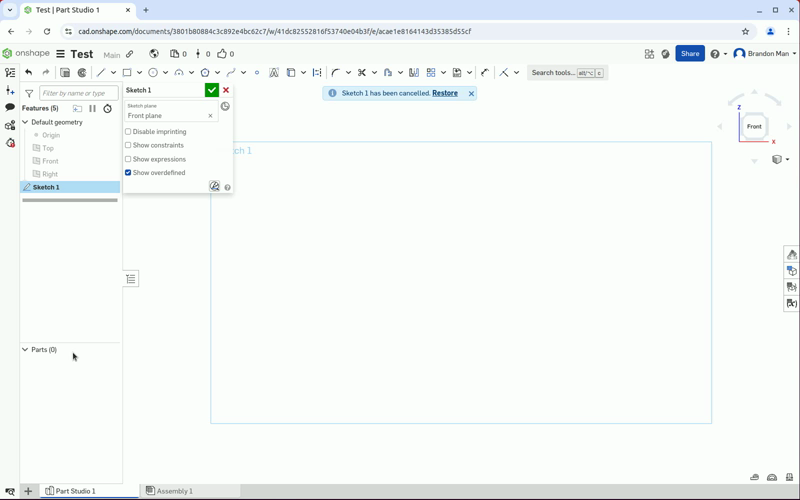
key(a)
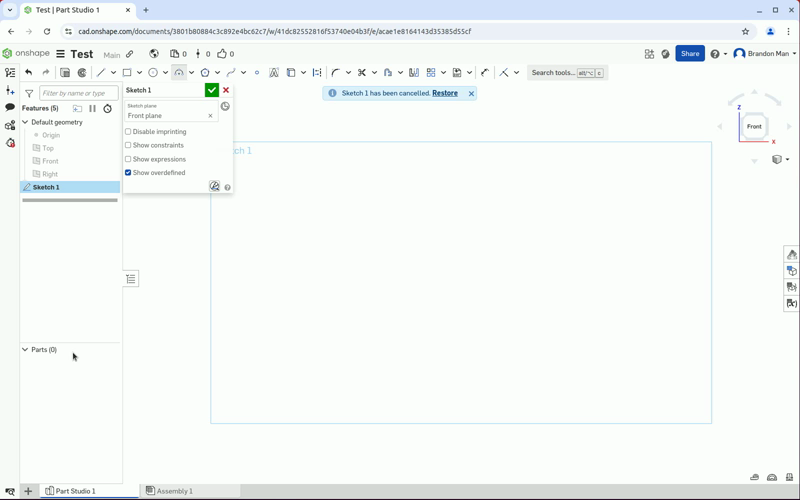
key_down(shift)
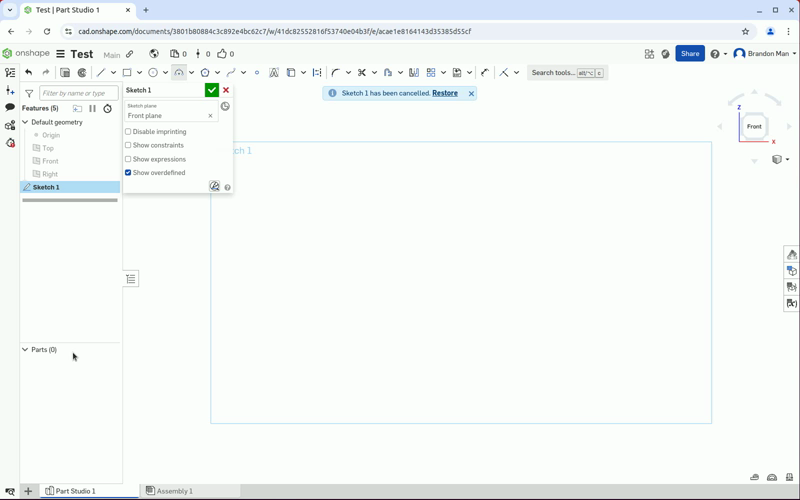
mouse_move(460, 276)
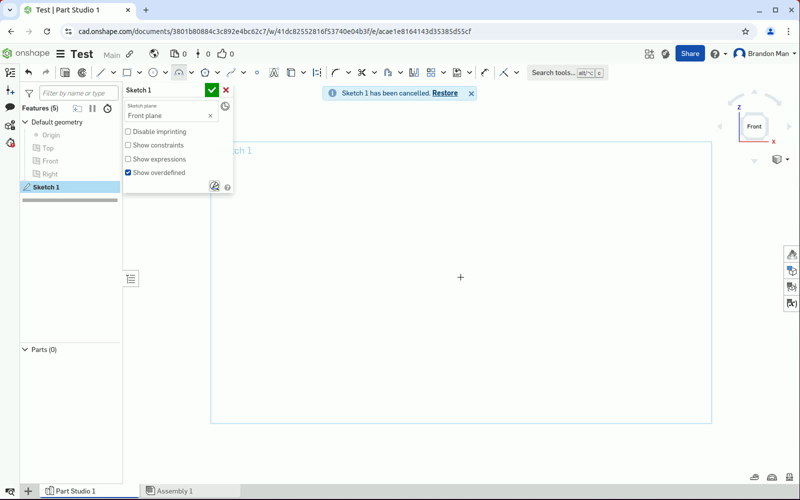
click(460, 276)
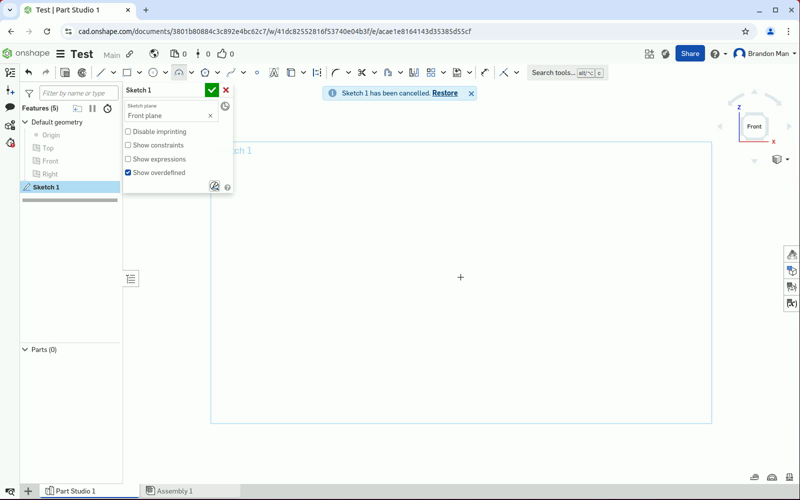
key_up(shift)
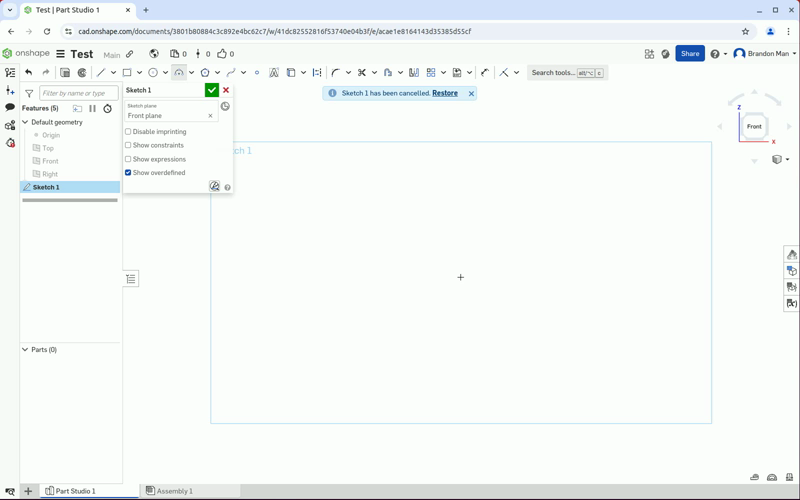
key_down(shift)
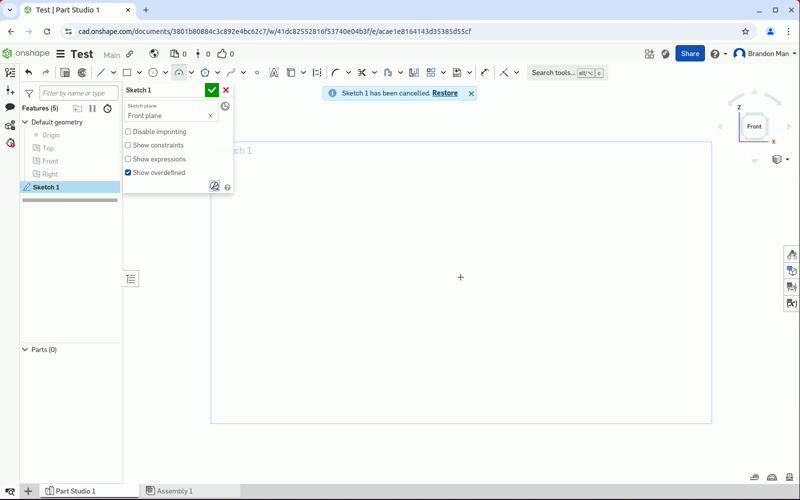
mouse_move(466, 282)
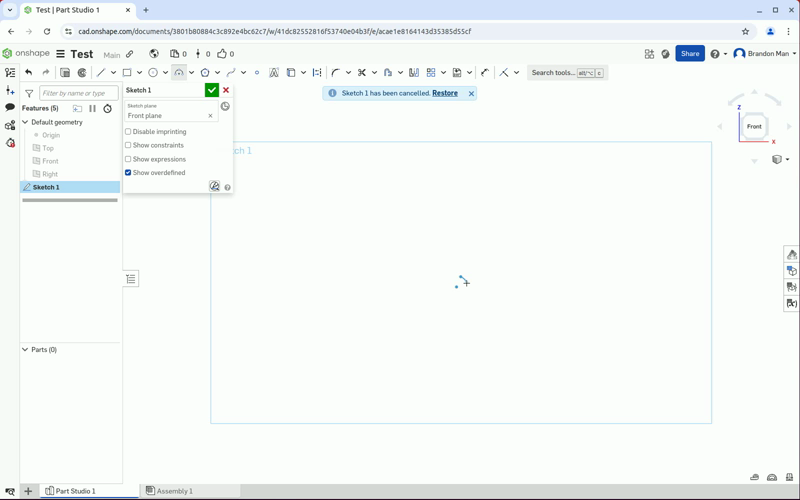
click(466, 282)
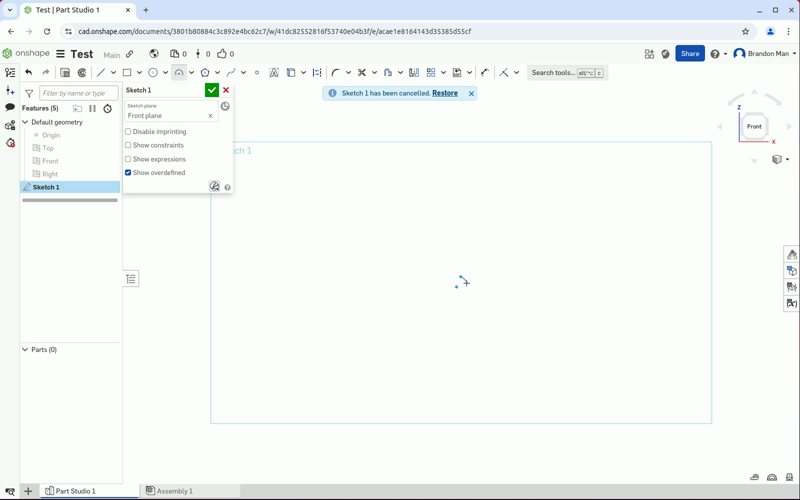
mouse_move(462, 281)
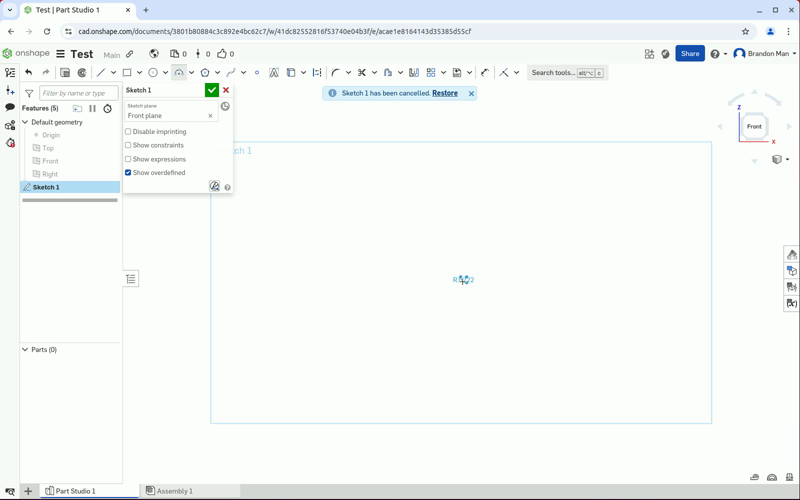
click(462, 281)
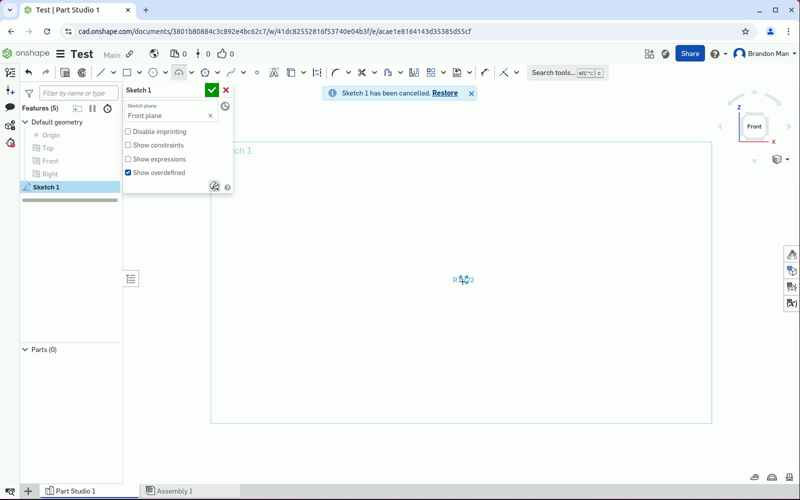
key_up(shift)
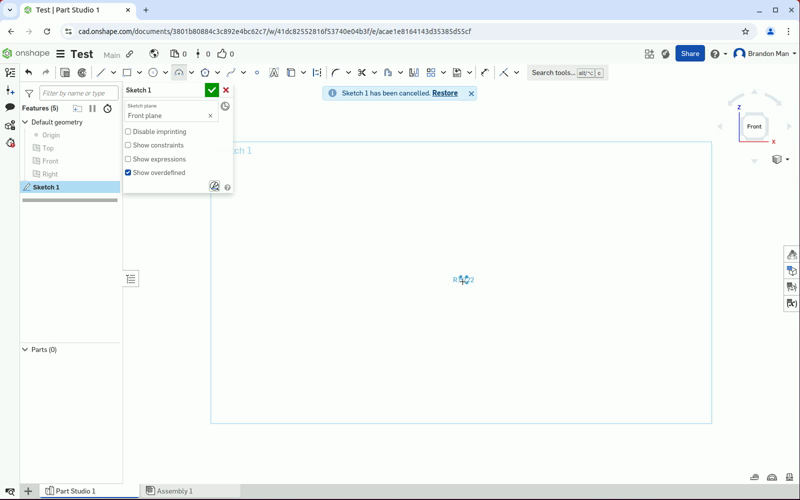
key(esc)
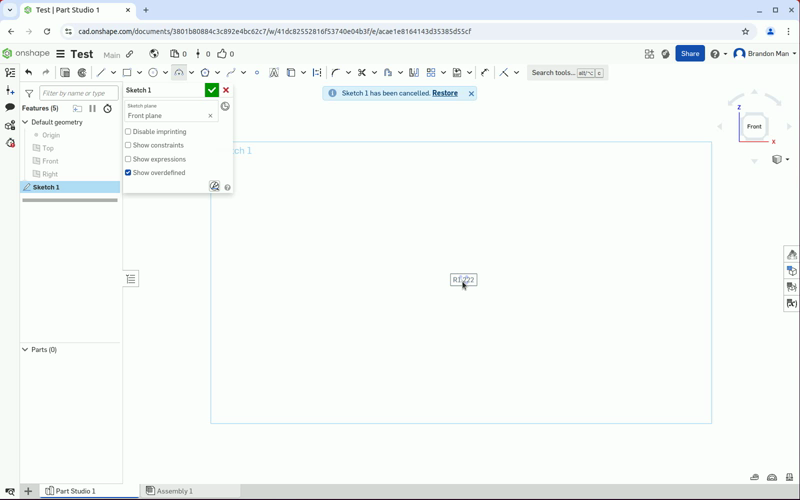
key(l)
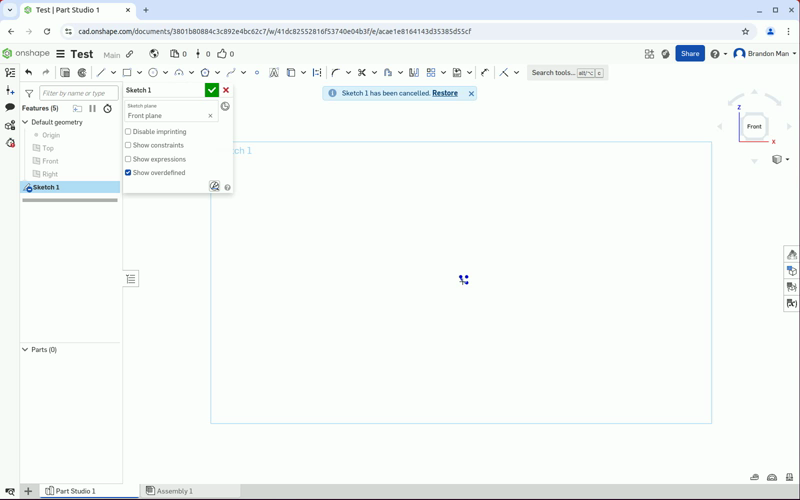
mouse_move(466, 282)
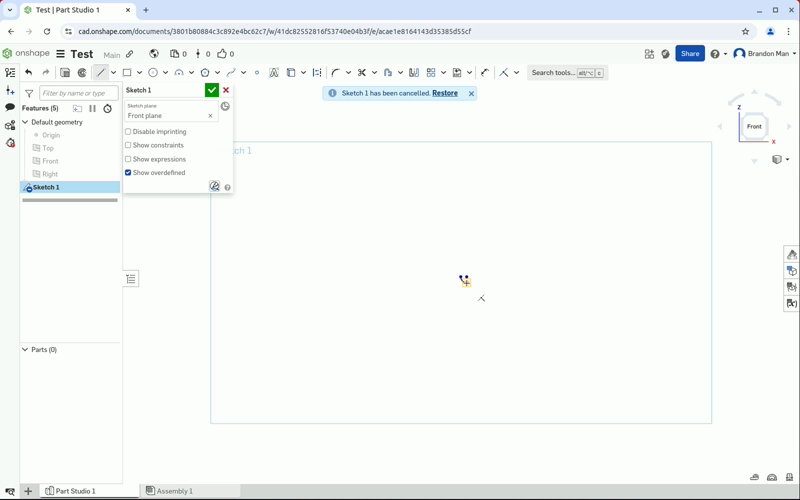
click(466, 282)
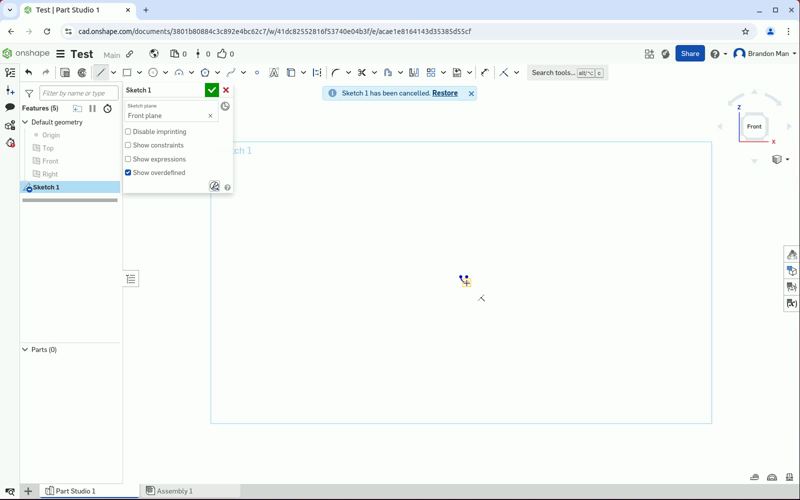
key_down(shift)
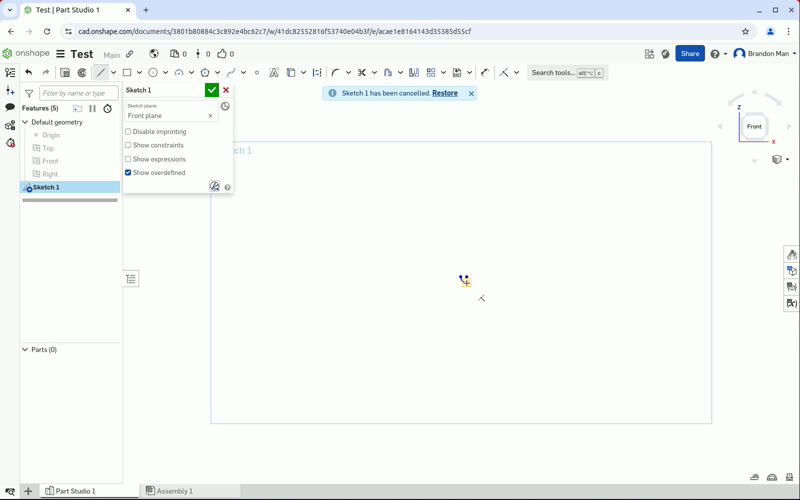
mouse_move(567, 282)
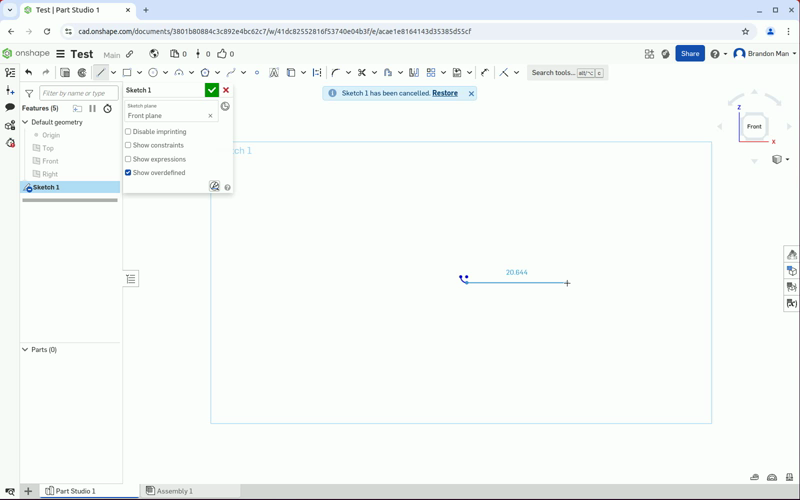
click(567, 282)
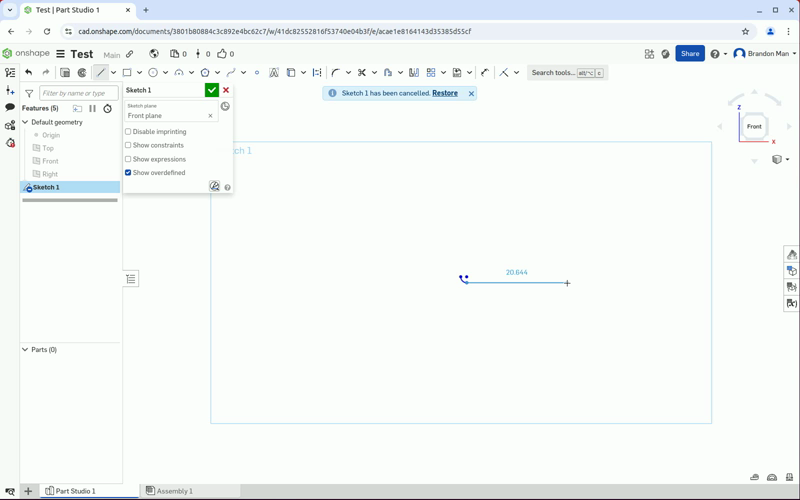
key_up(shift)
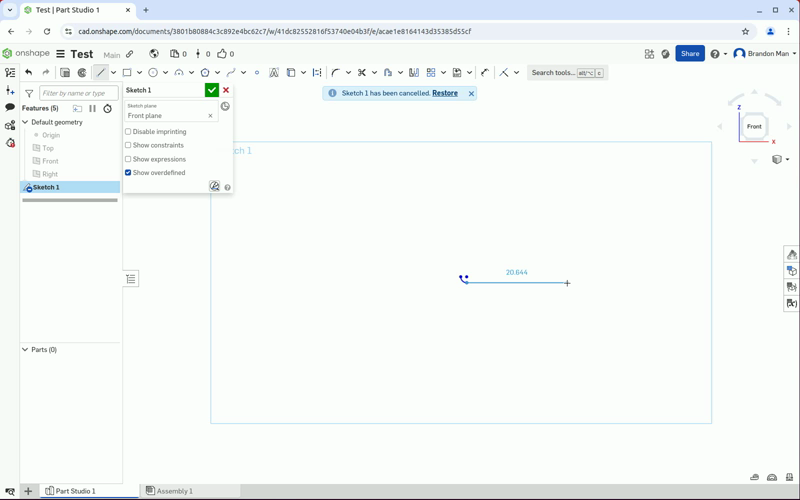
key(esc)
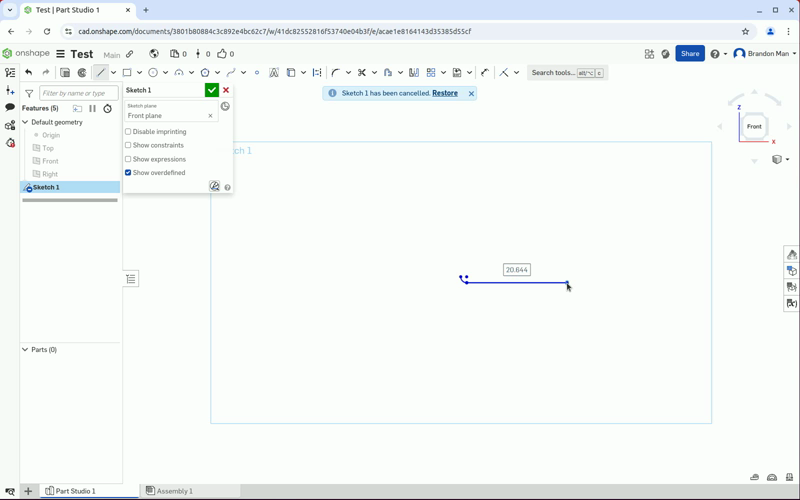
key(a)
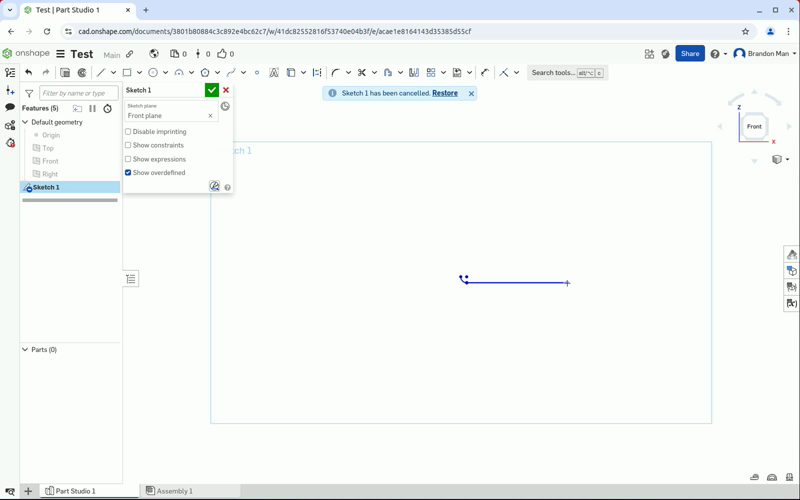
mouse_move(567, 282)
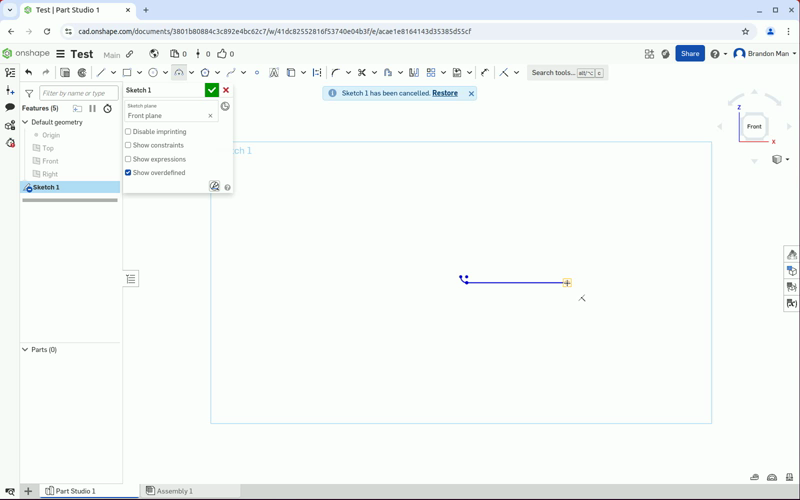
click(567, 282)
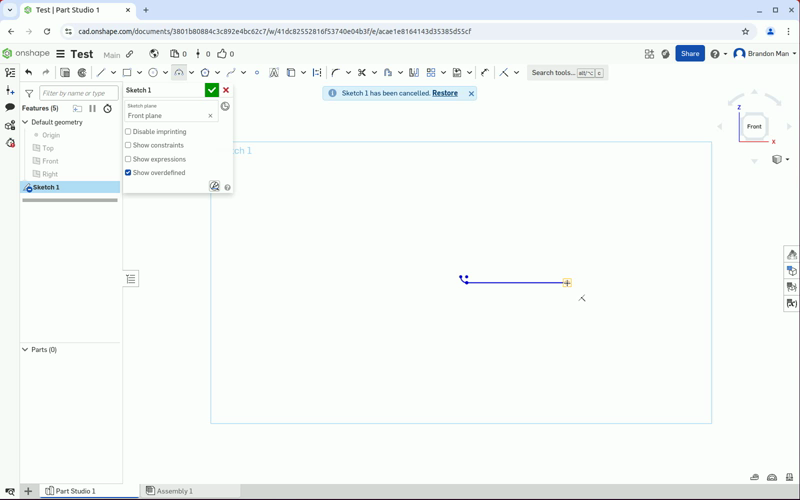
key_down(shift)
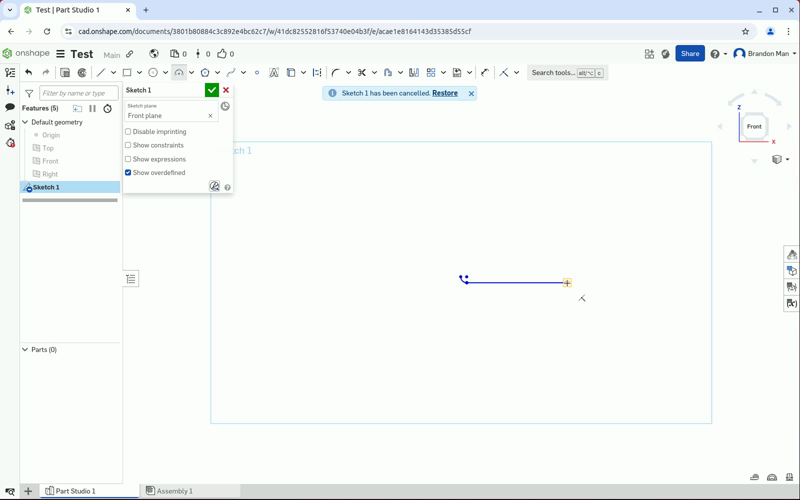
mouse_move(573, 277)
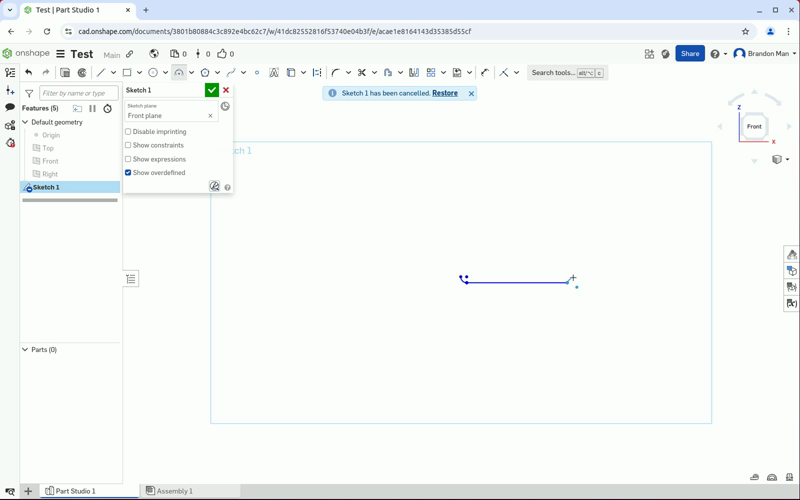
click(573, 277)
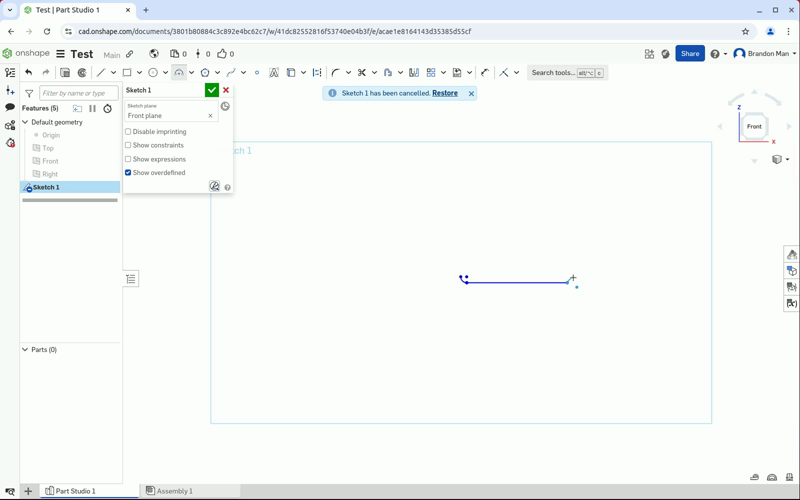
mouse_move(571, 281)
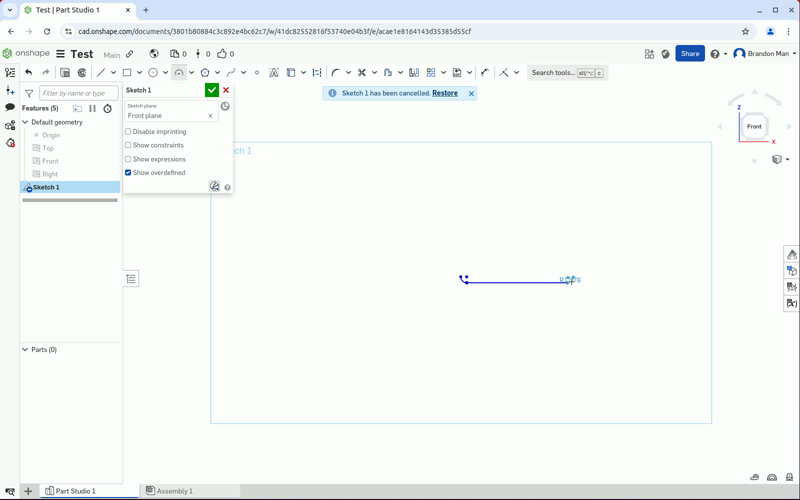
click(571, 281)
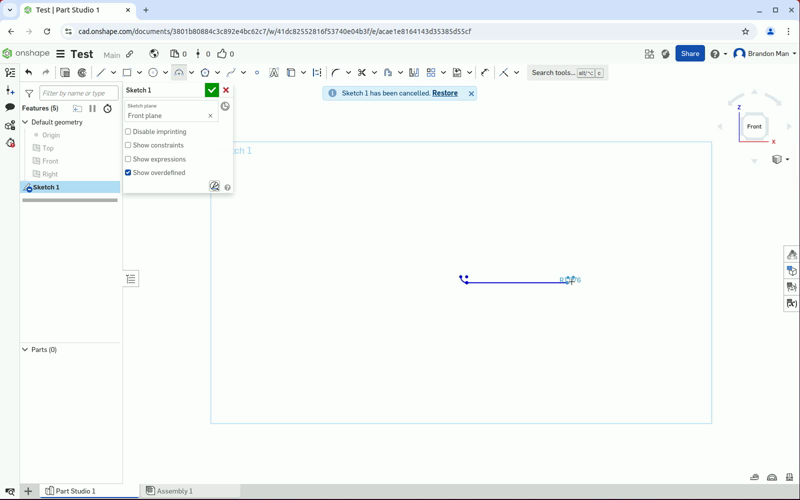
key_up(shift)
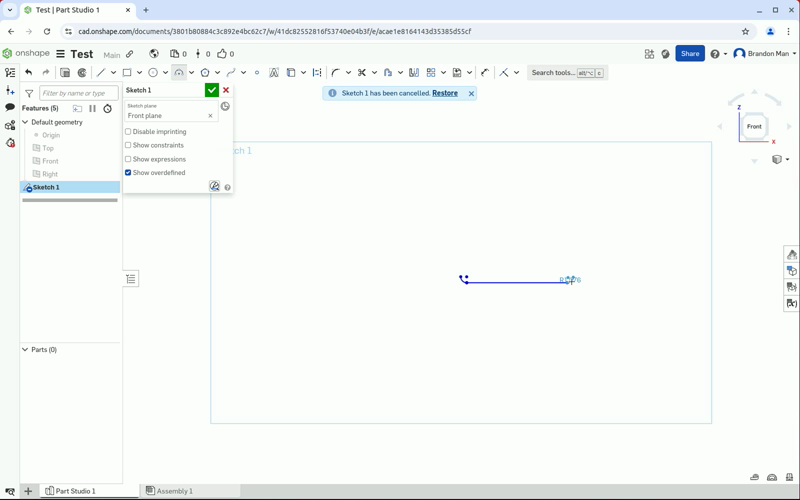
key(esc)
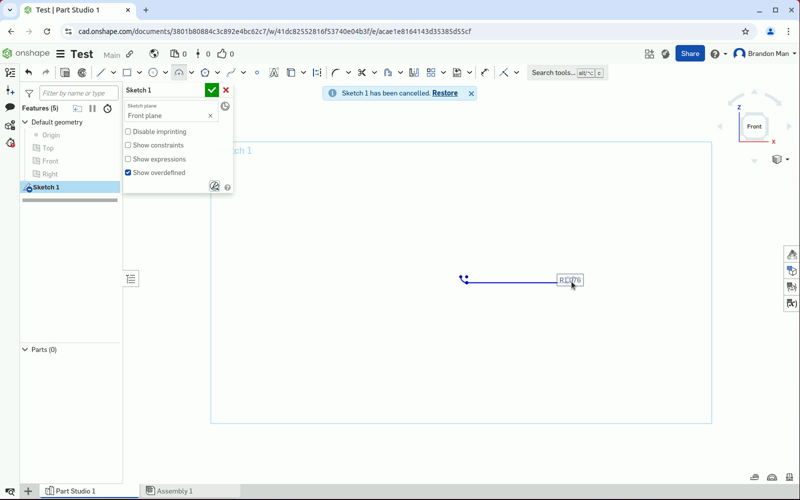
key(l)
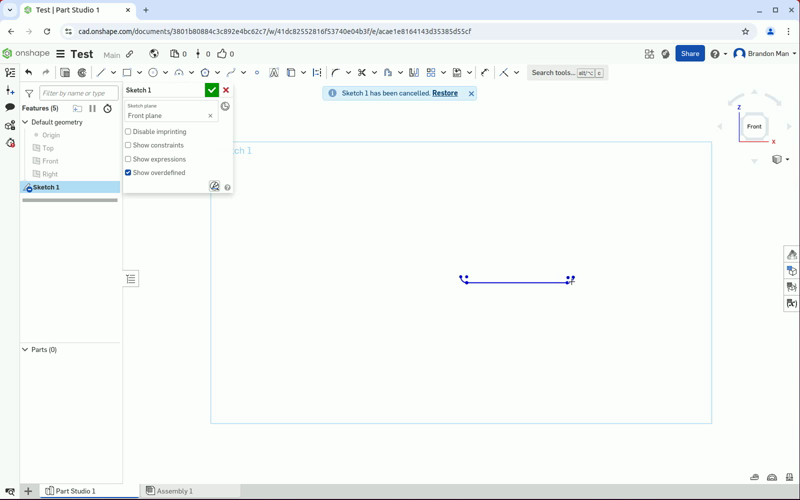
mouse_move(573, 277)
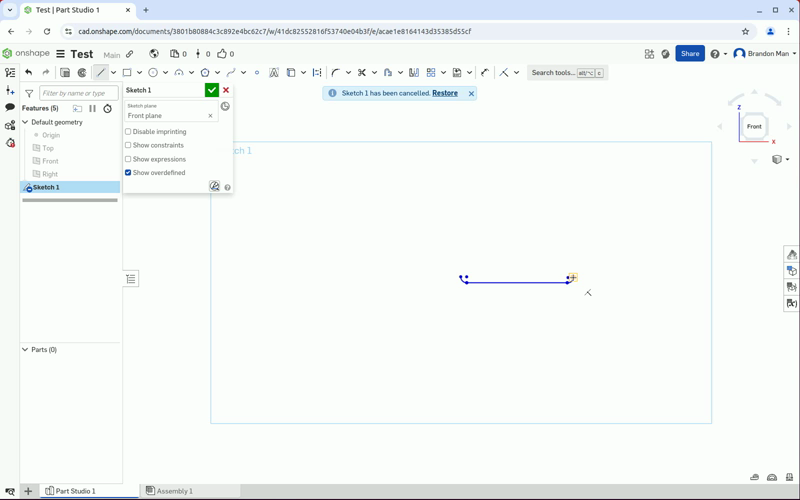
scroll(6)
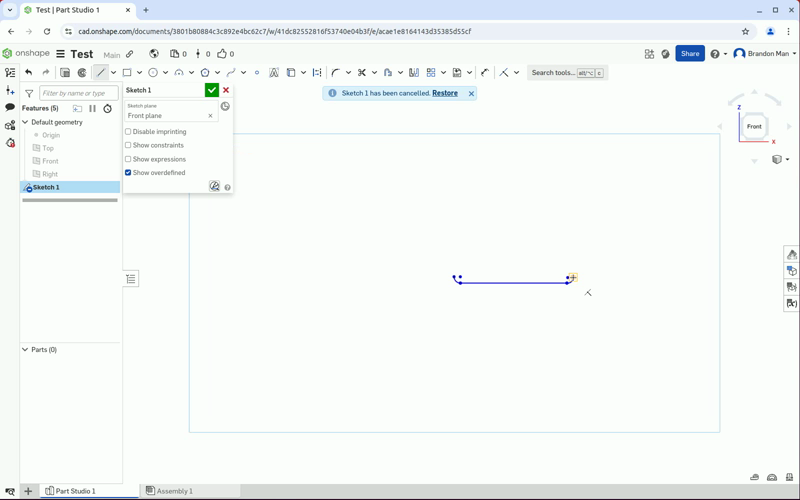
scroll(6)
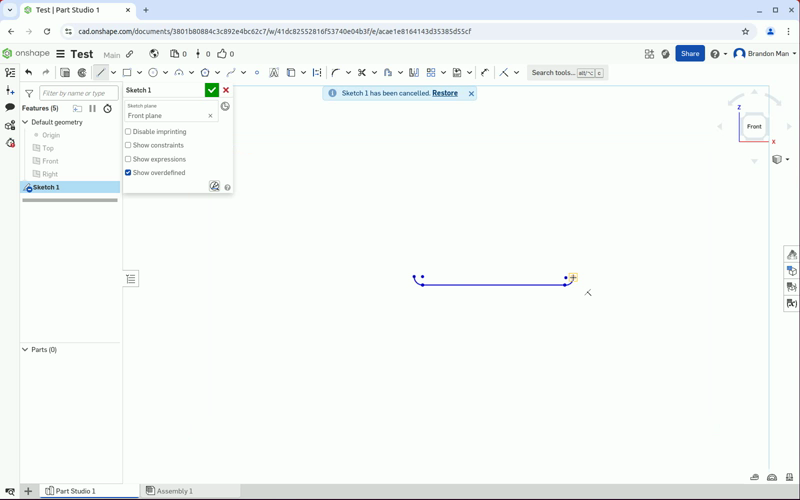
scroll(6)
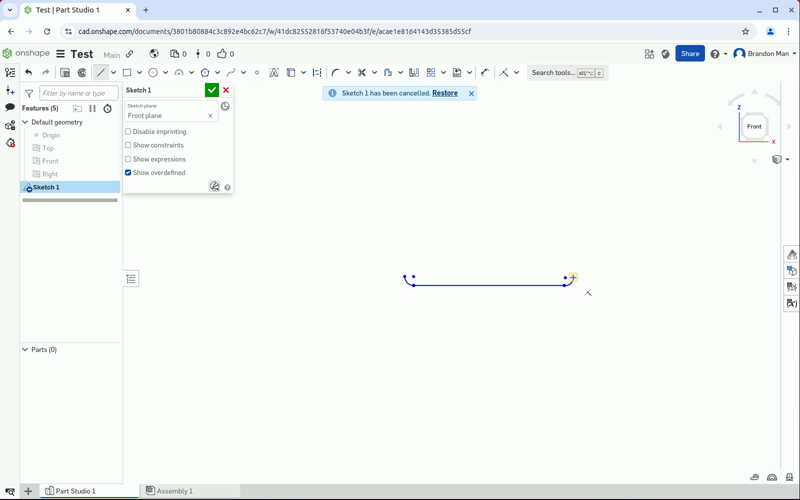
scroll(6)
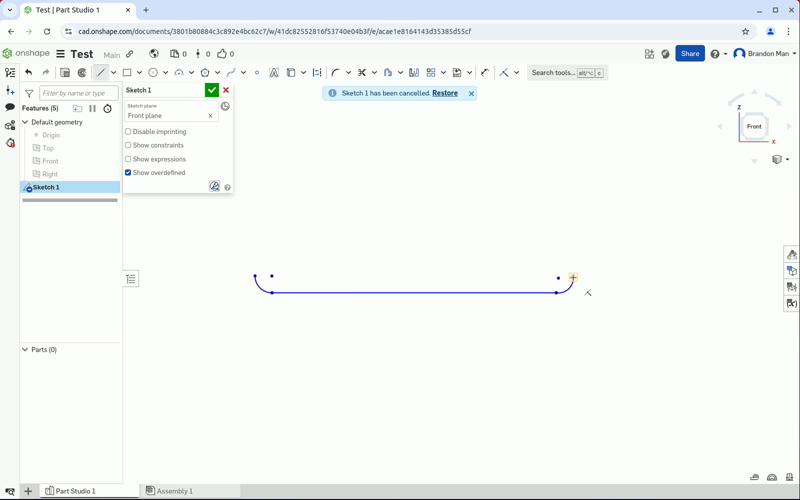
scroll(6)
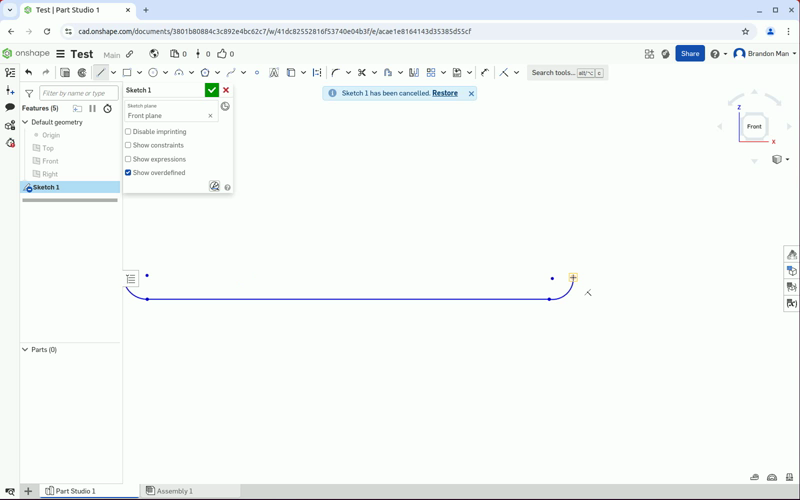
scroll(6)
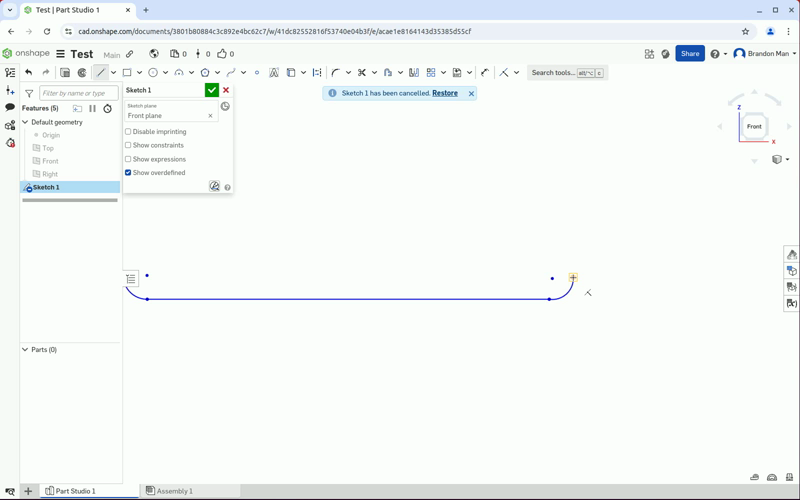
scroll(6)
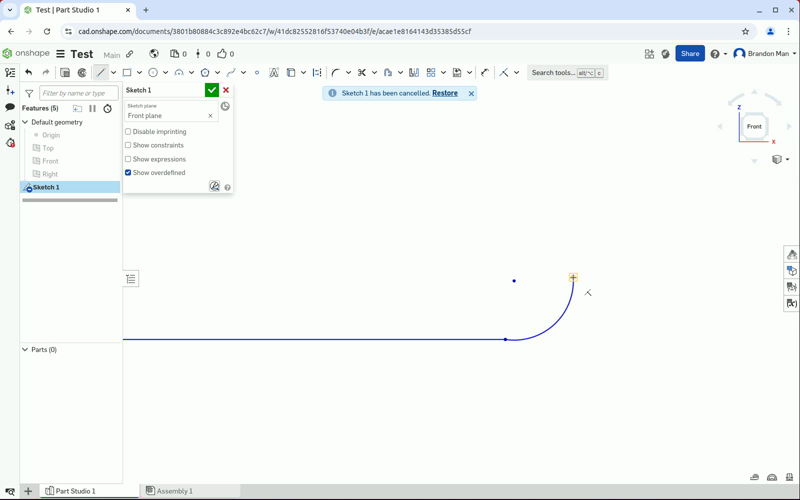
click(573, 277)
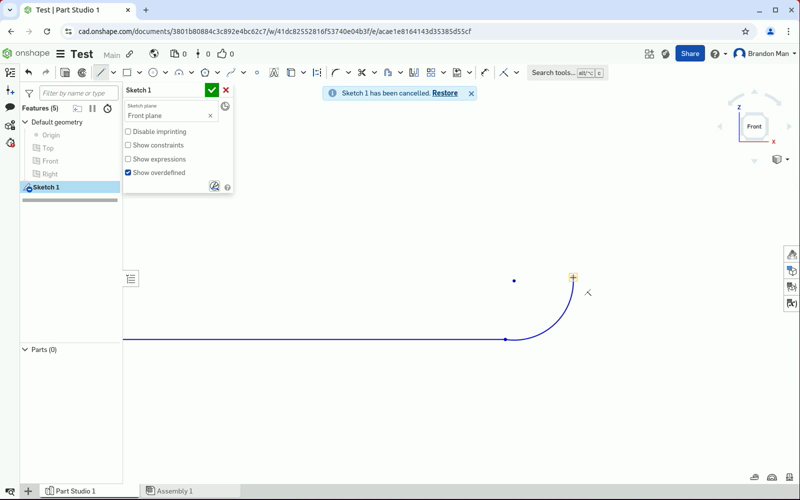
scroll(-6)
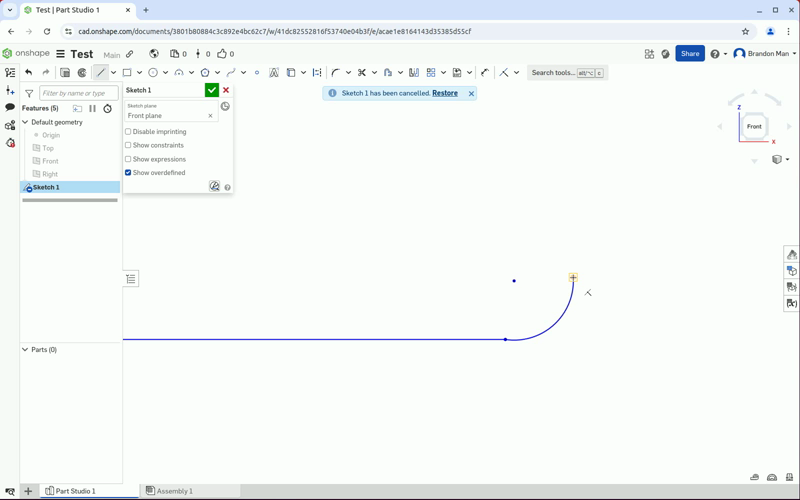
scroll(-6)
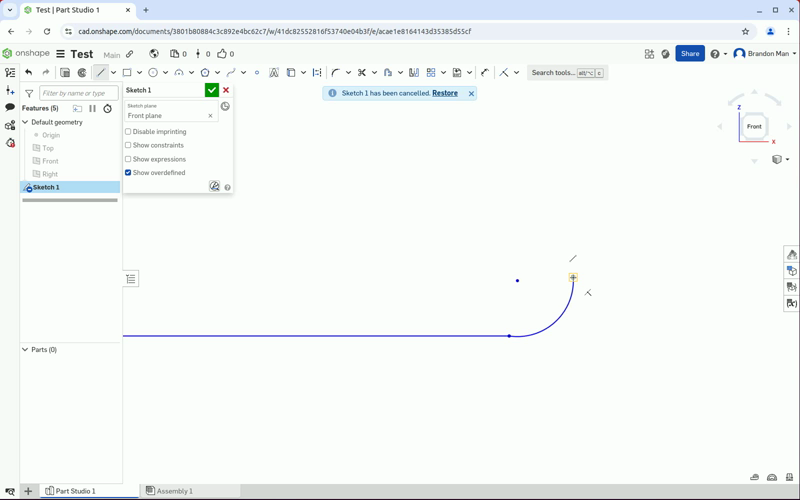
scroll(-6)
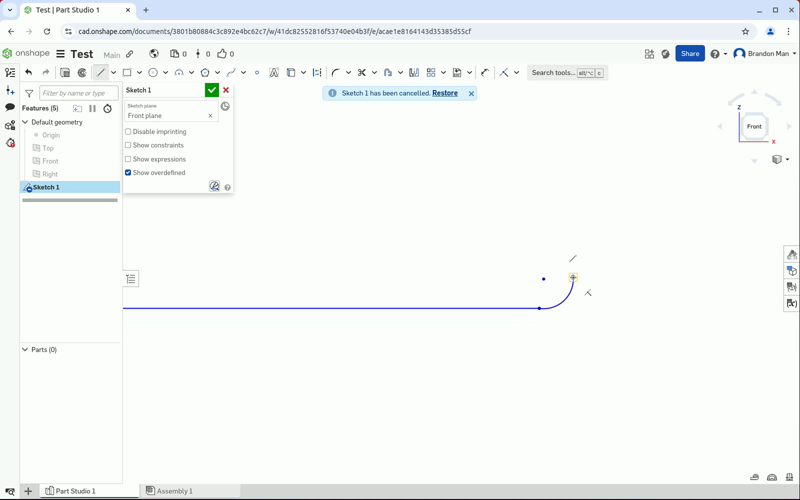
scroll(-6)
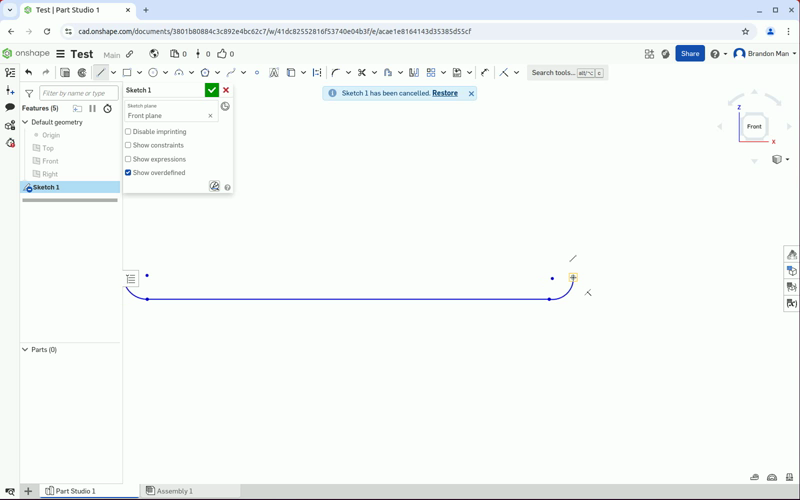
scroll(-6)
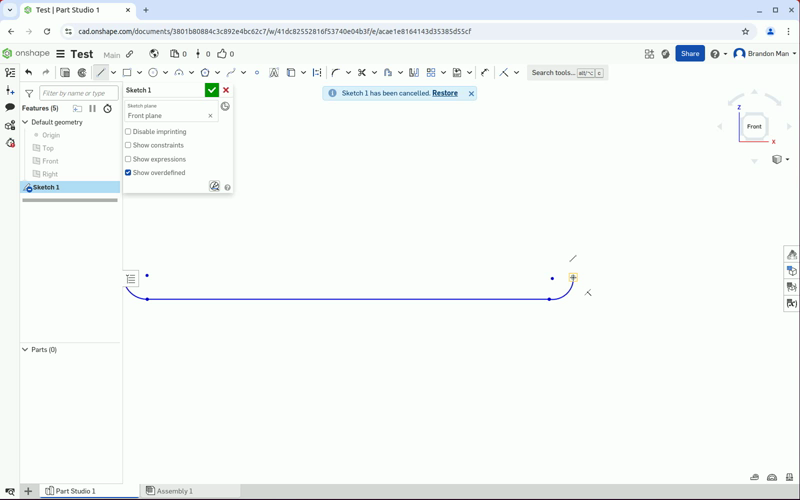
scroll(-6)
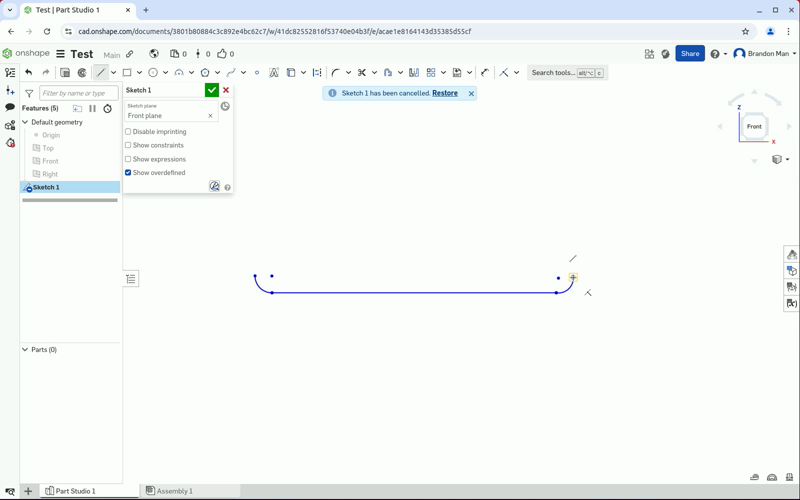
scroll(-6)
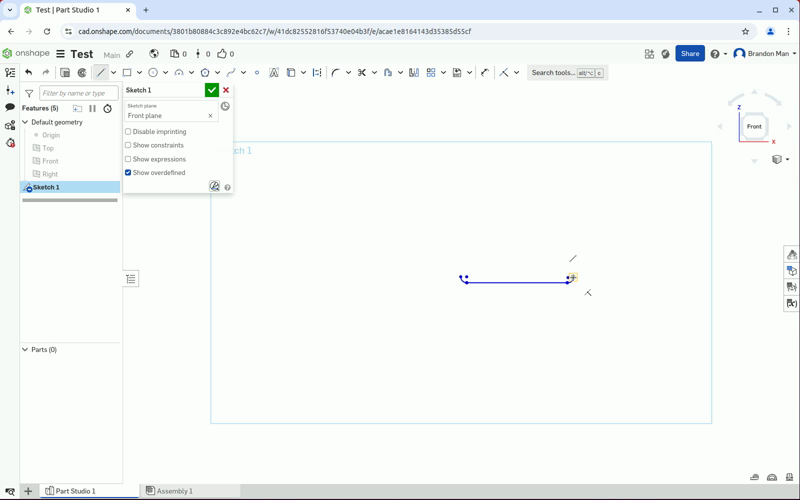
key_down(shift)
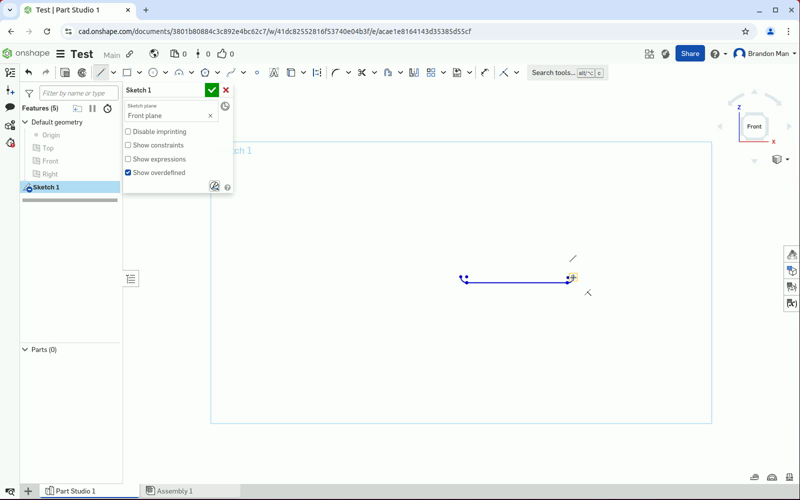
mouse_move(573, 175)
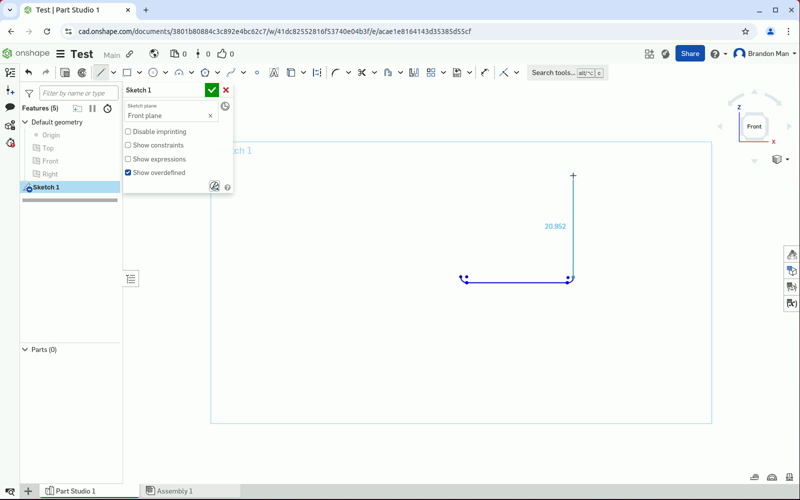
click(573, 175)
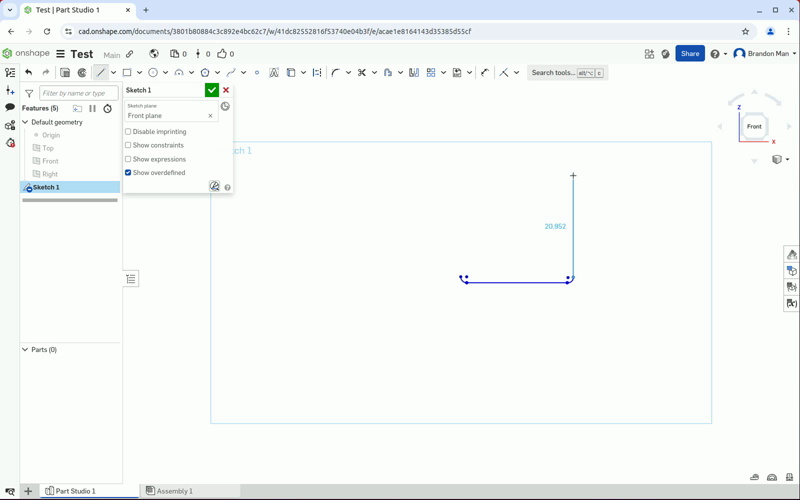
key_up(shift)
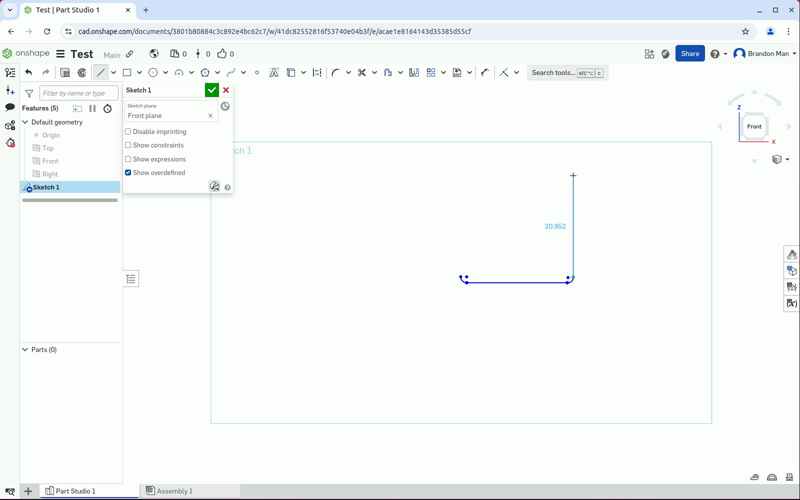
key(esc)
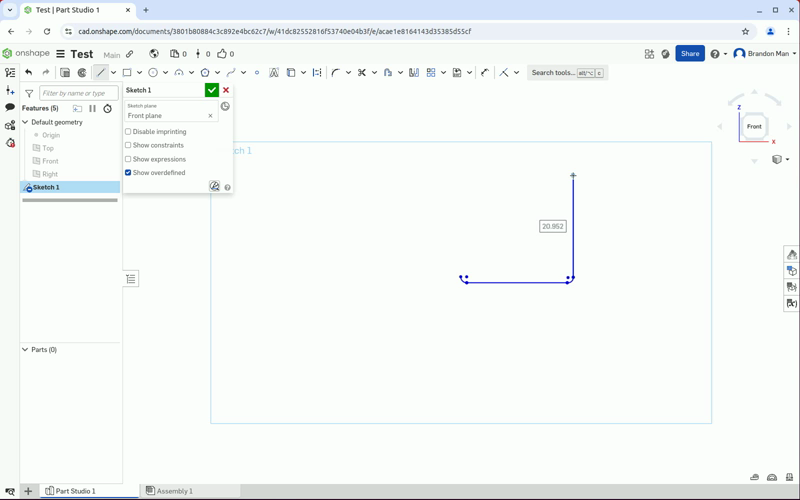
key(a)
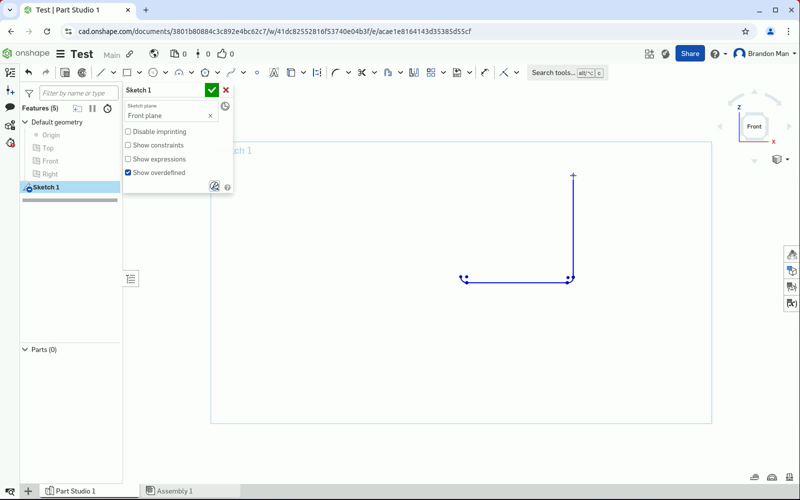
mouse_move(573, 175)
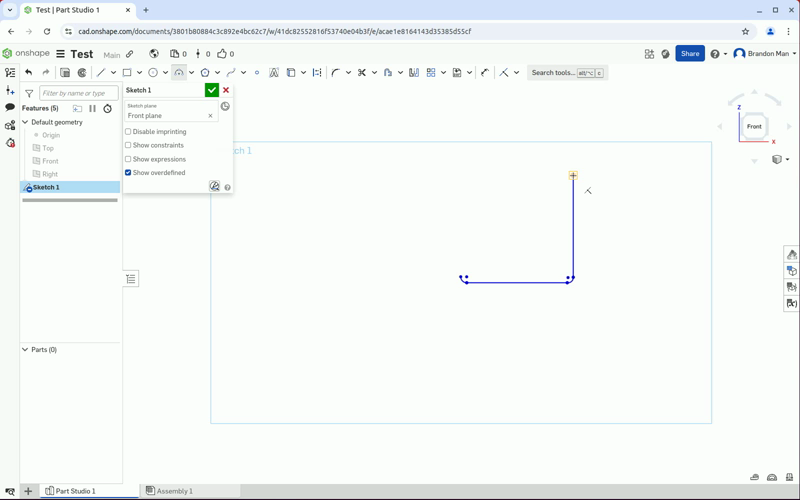
click(573, 175)
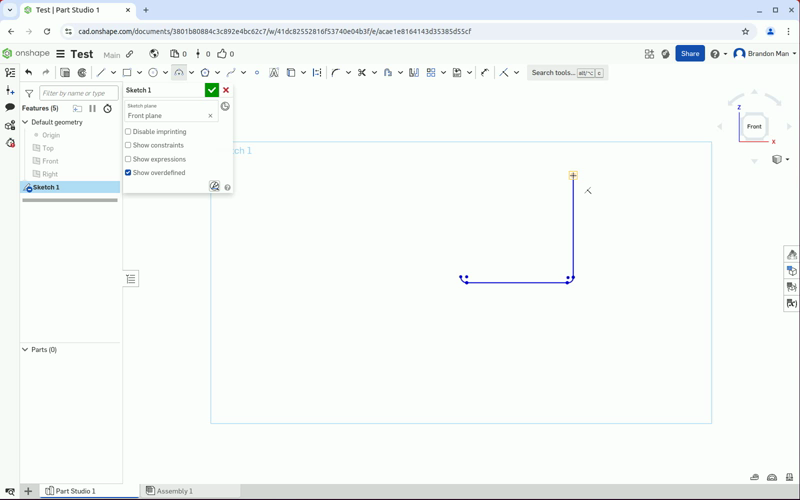
key_down(shift)
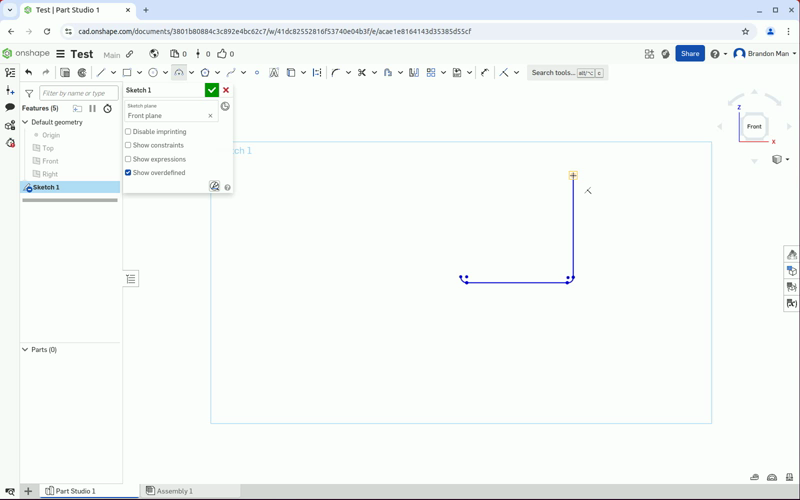
mouse_move(567, 170)
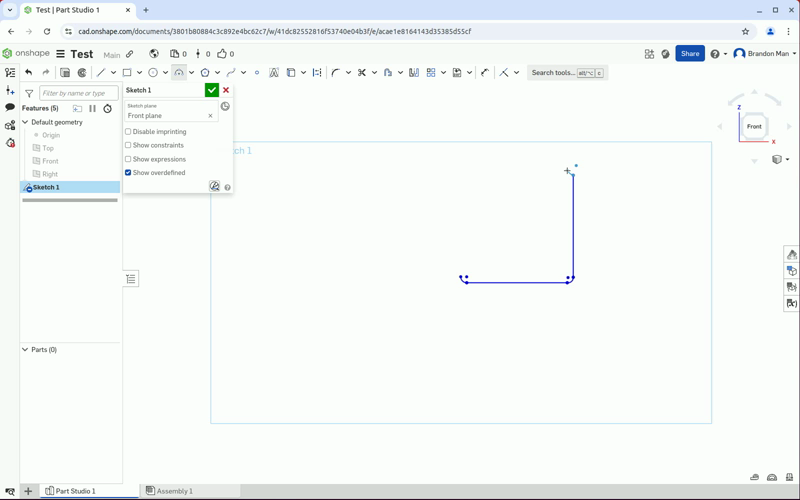
click(567, 170)
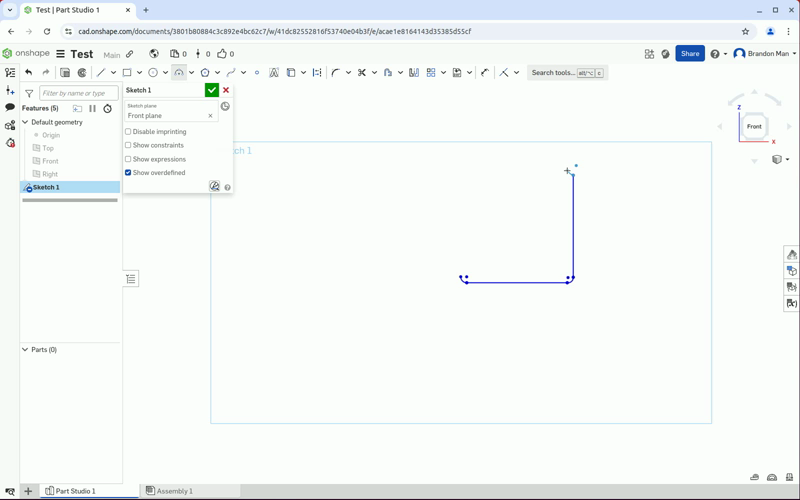
mouse_move(571, 171)
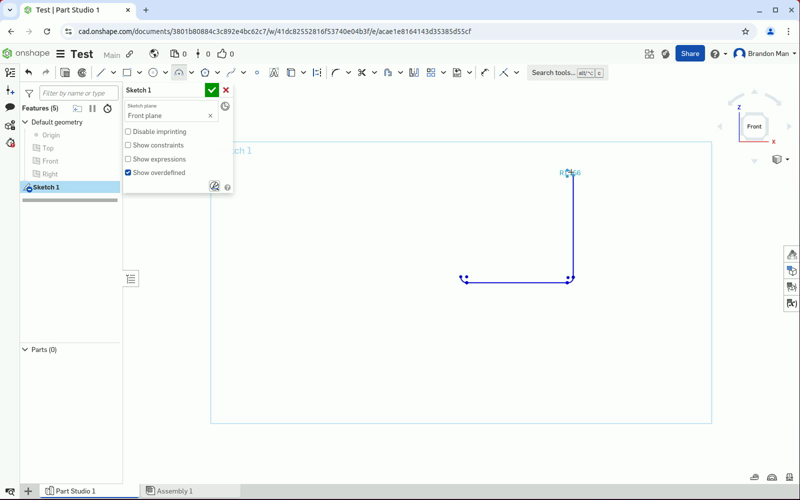
scroll(6)
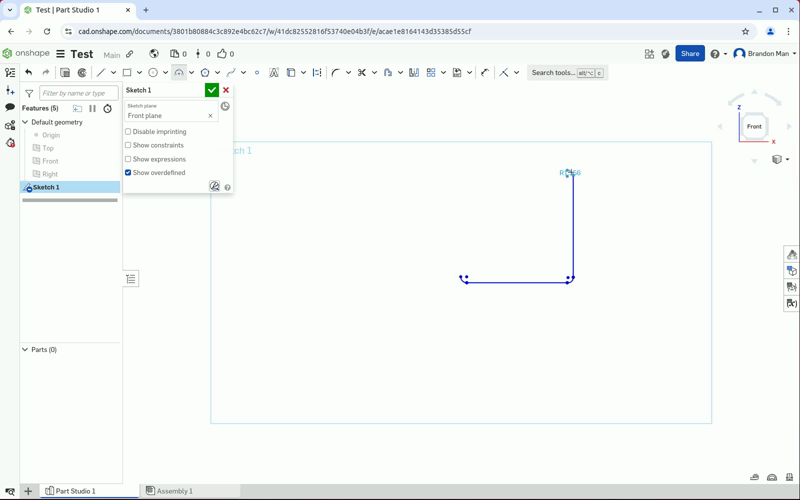
scroll(6)
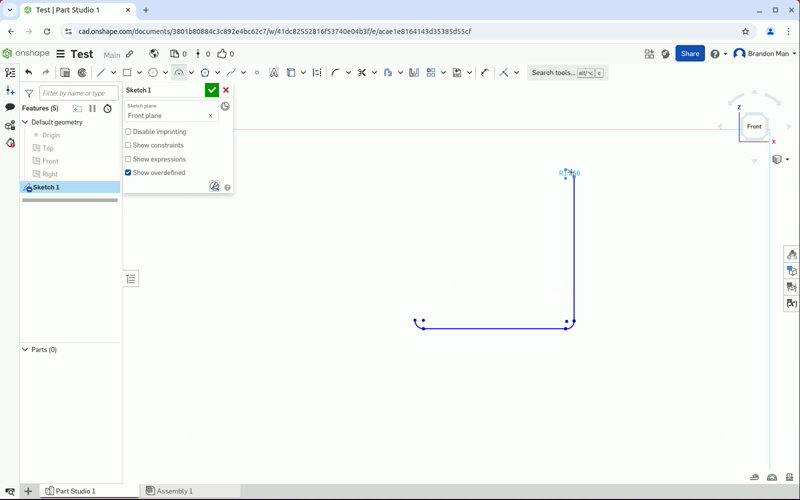
scroll(6)
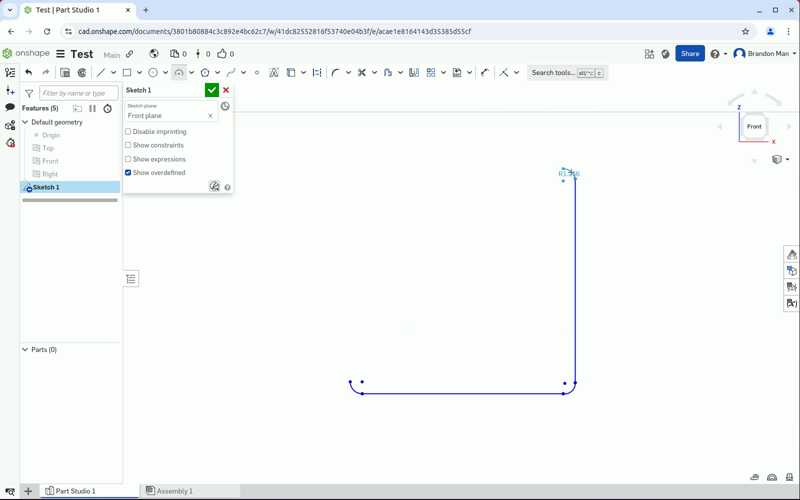
scroll(6)
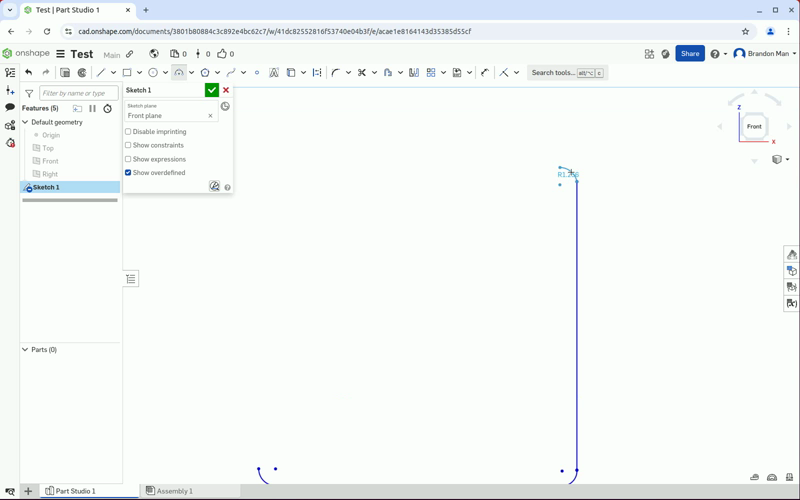
scroll(6)
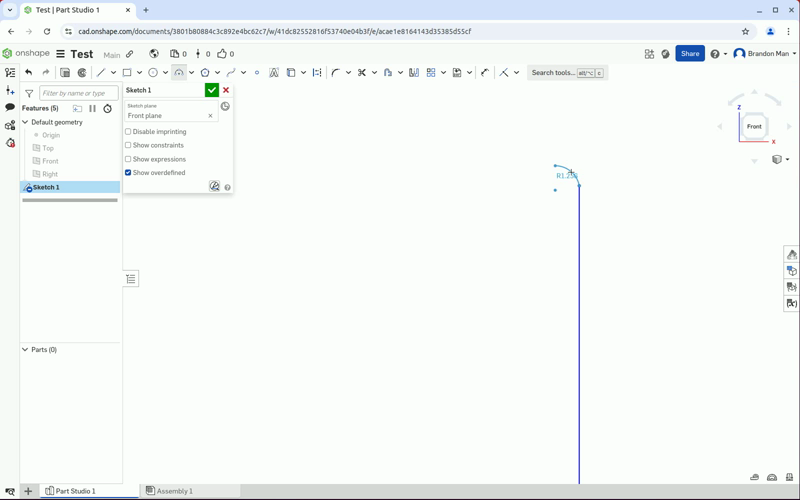
scroll(6)
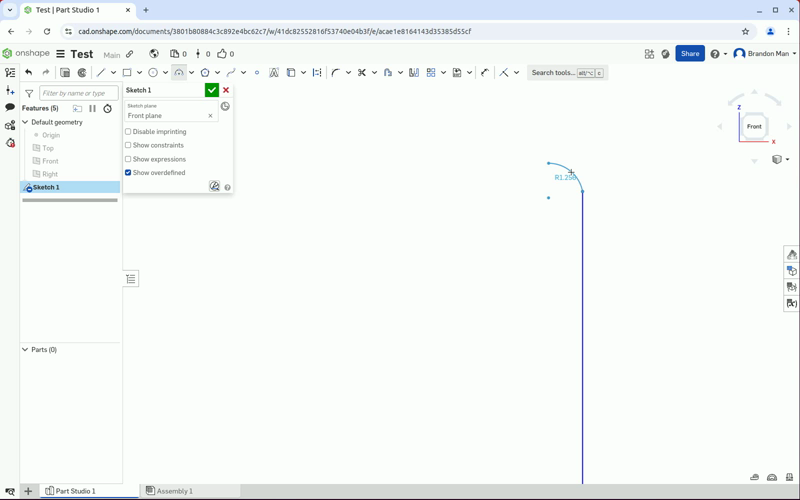
scroll(6)
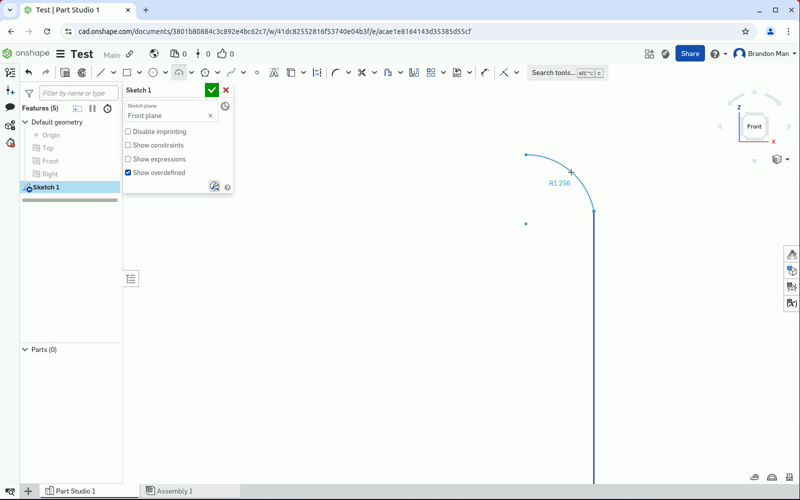
click(571, 171)
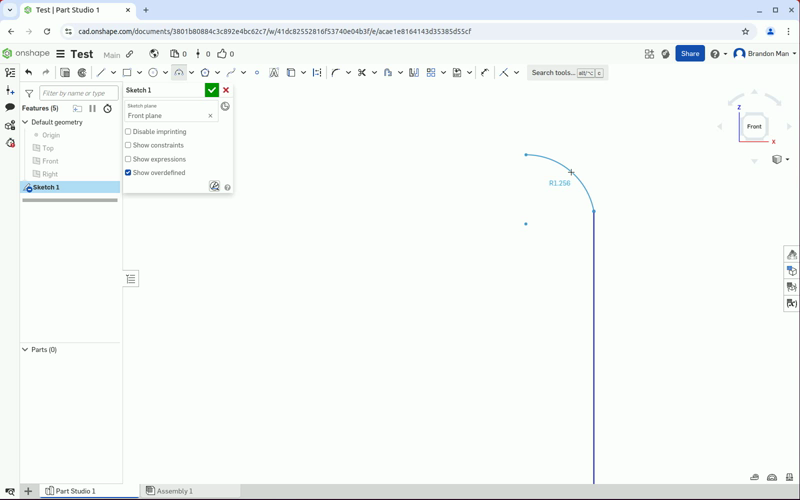
scroll(-6)
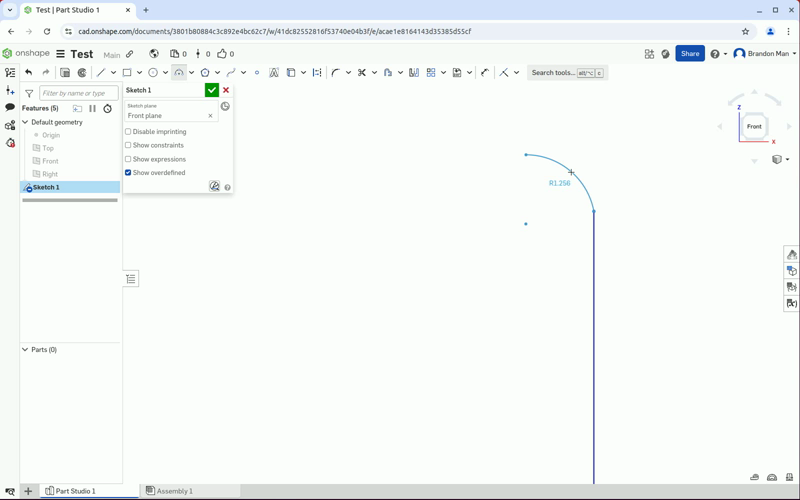
scroll(-6)
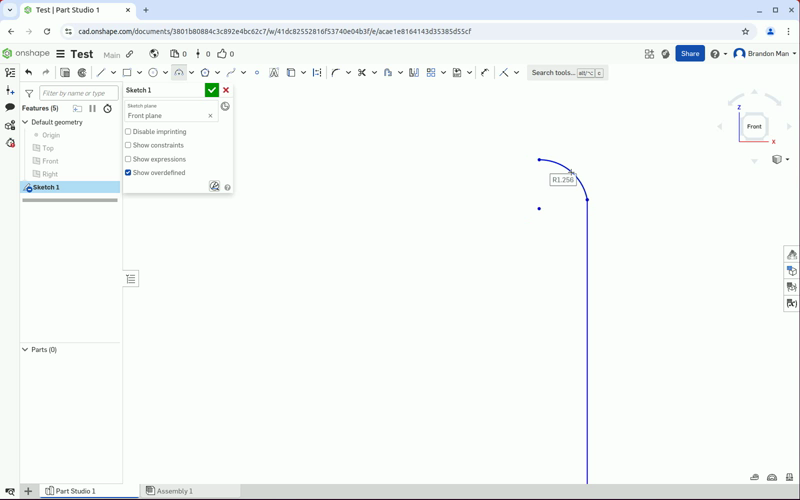
scroll(-6)
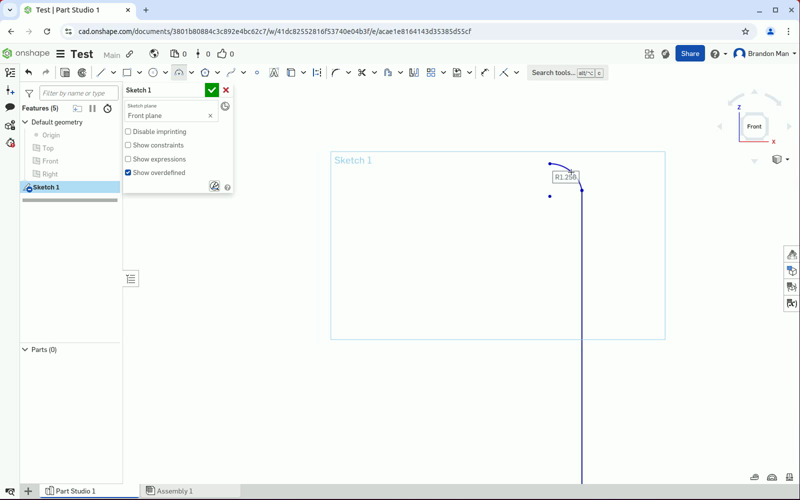
scroll(-6)
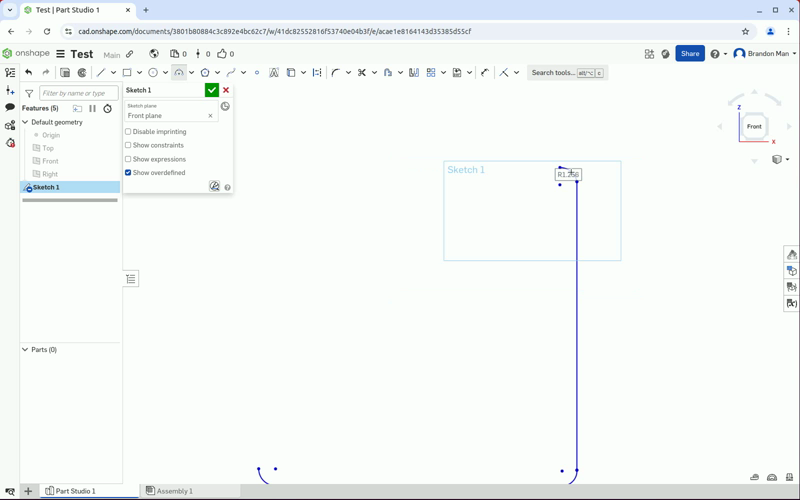
scroll(-6)
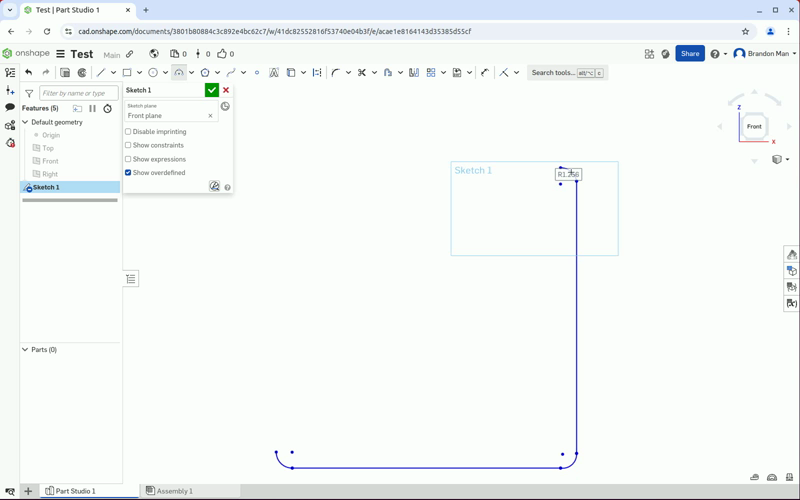
scroll(-6)
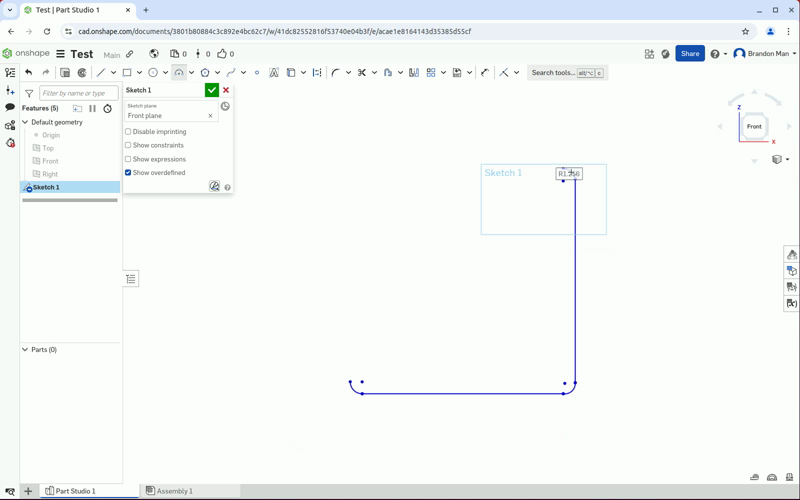
scroll(-6)
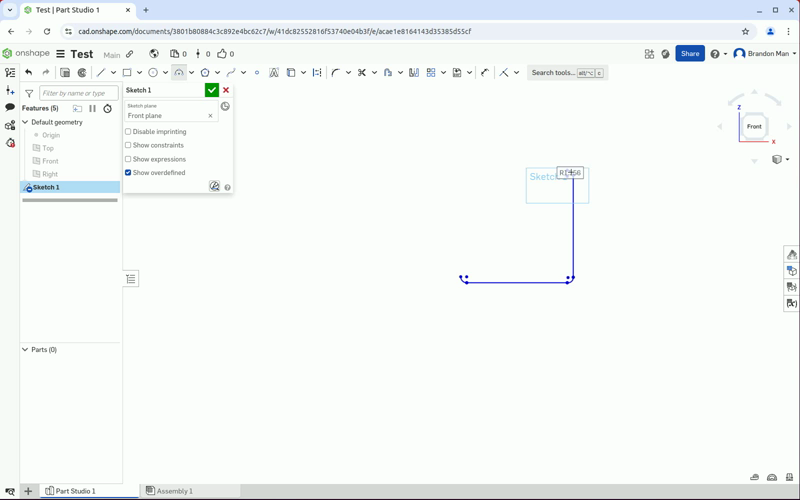
key_up(shift)
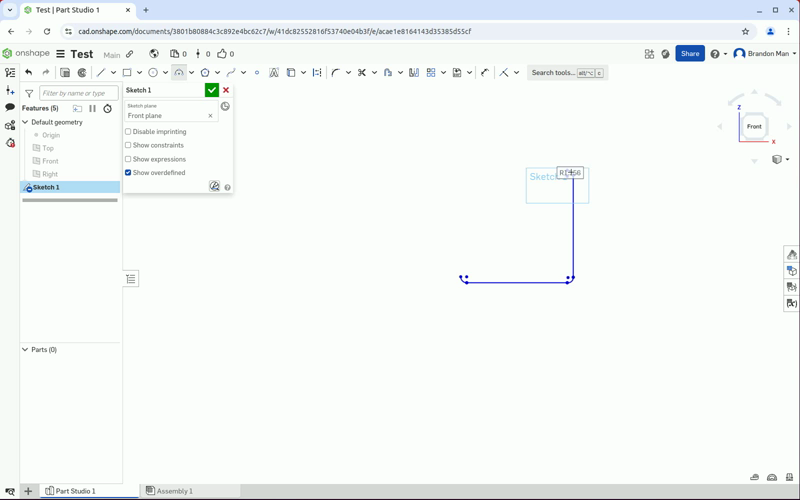
key(esc)
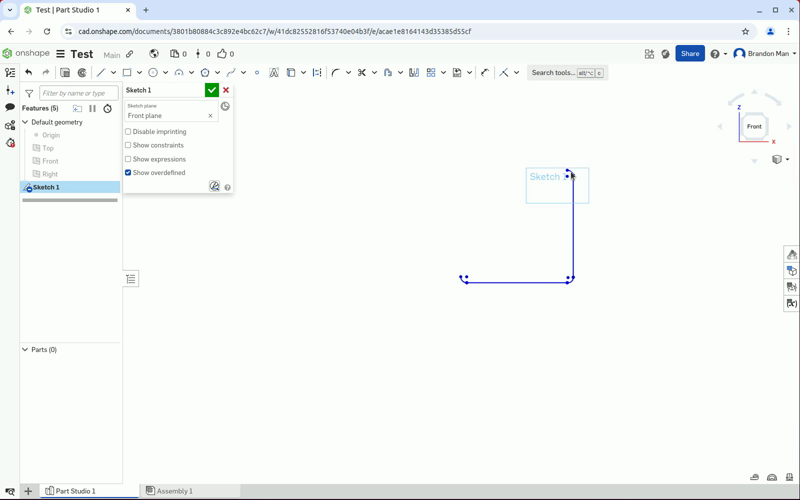
key(l)
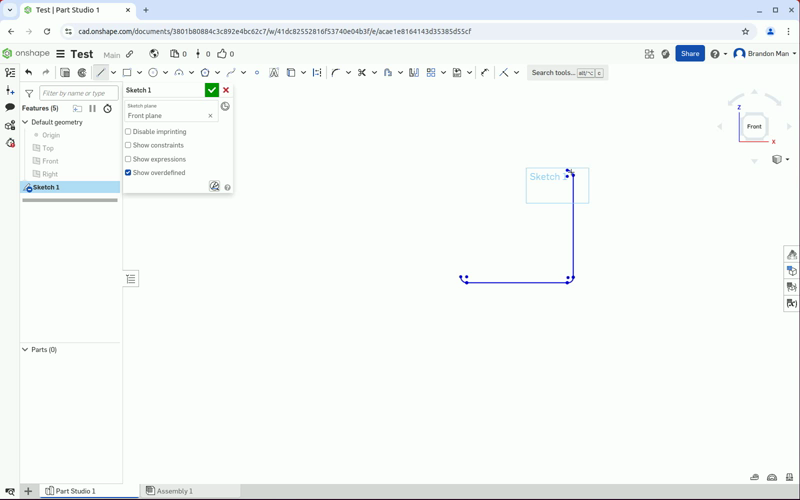
mouse_move(567, 170)
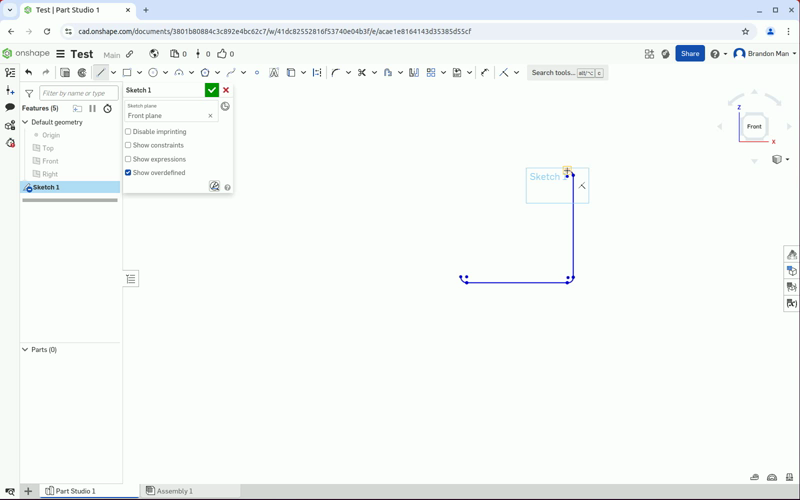
scroll(6)
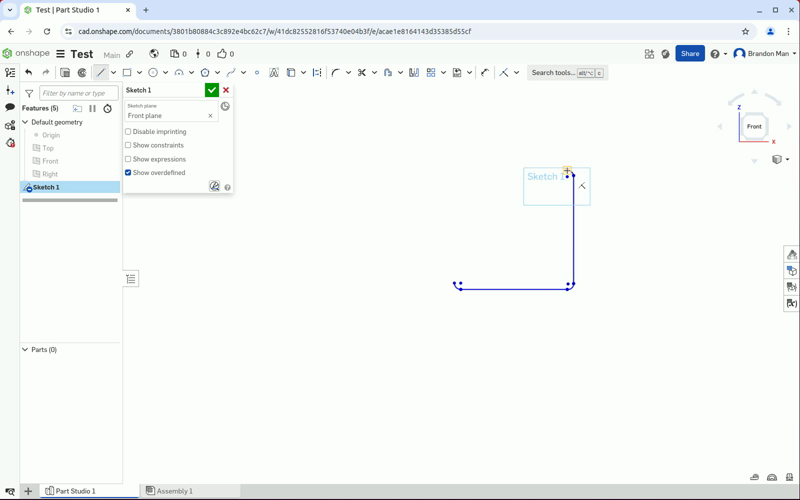
scroll(6)
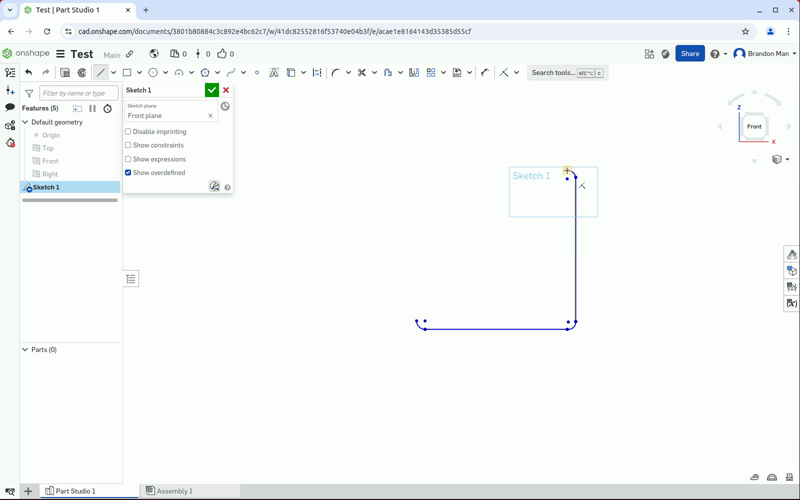
scroll(6)
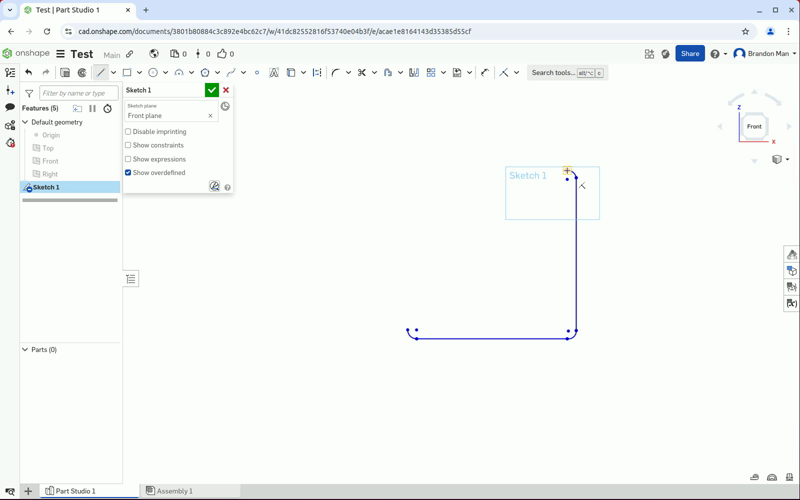
scroll(6)
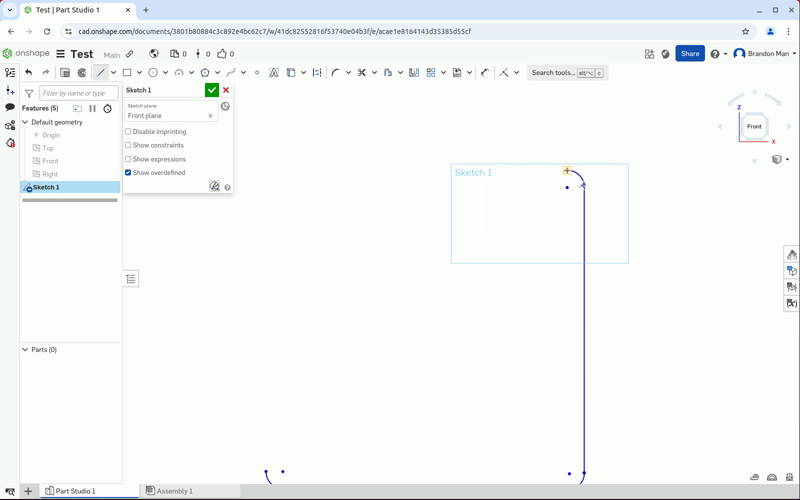
scroll(6)
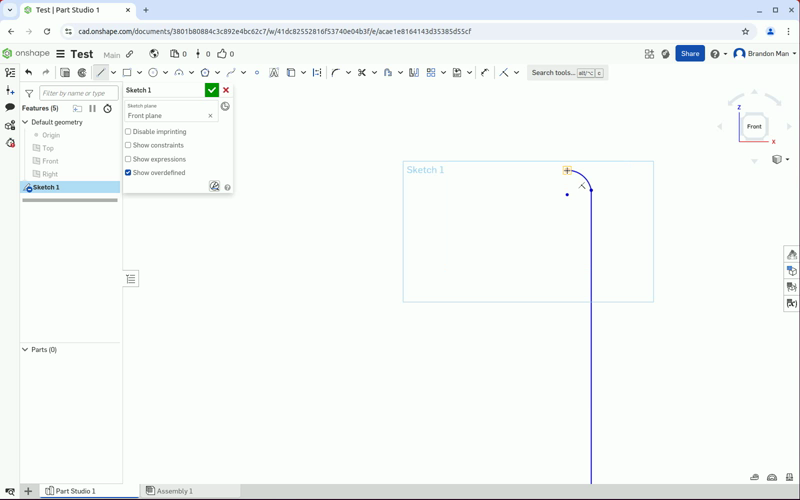
scroll(6)
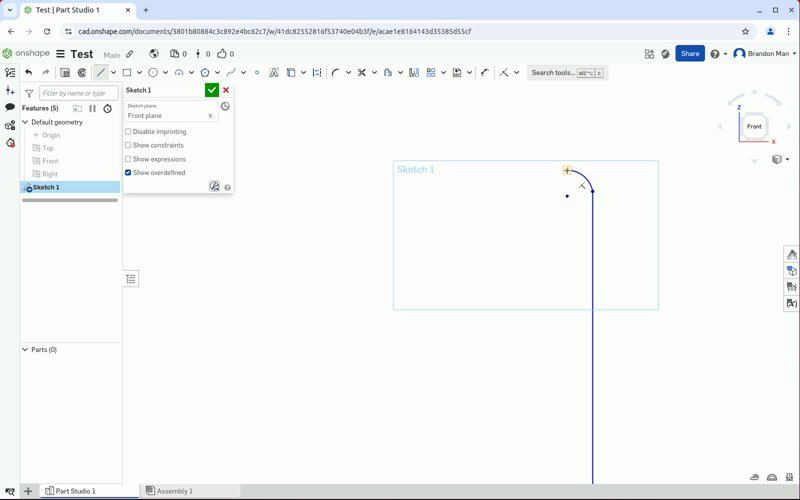
scroll(6)
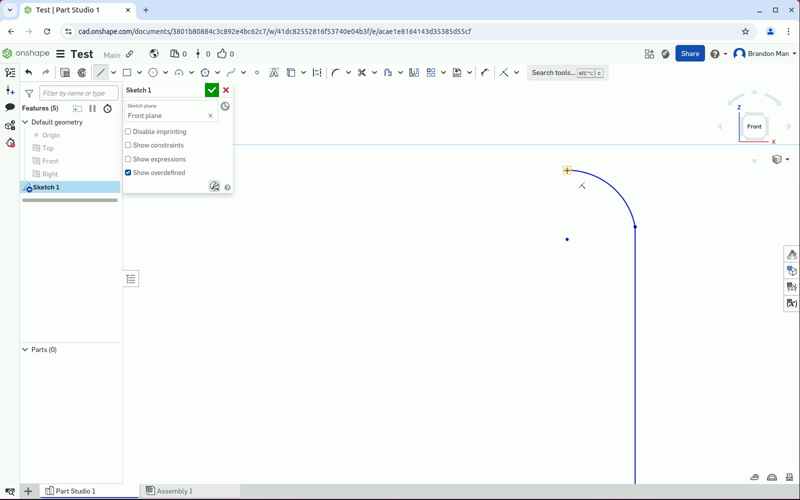
click(567, 170)
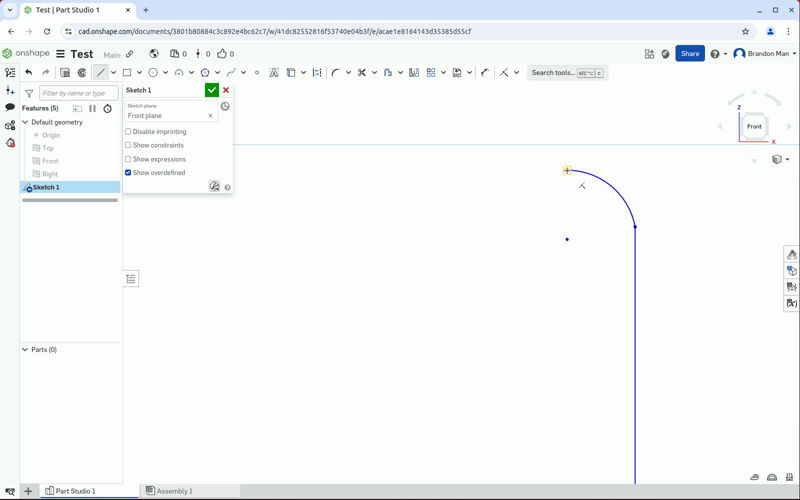
scroll(-6)
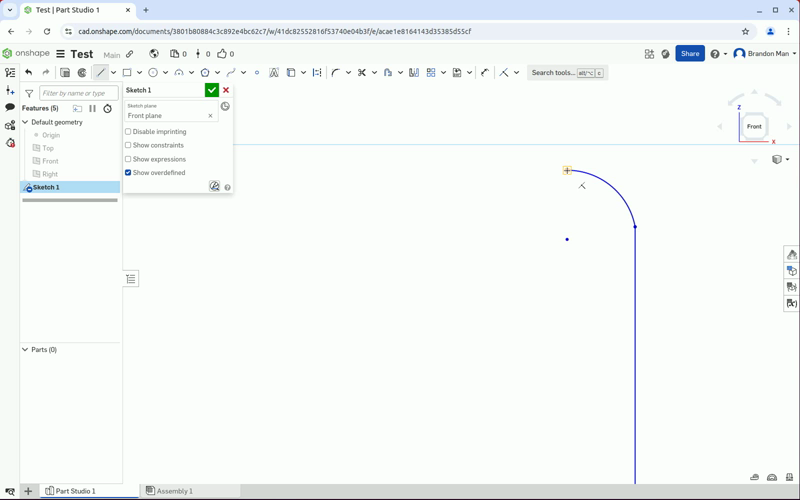
scroll(-6)
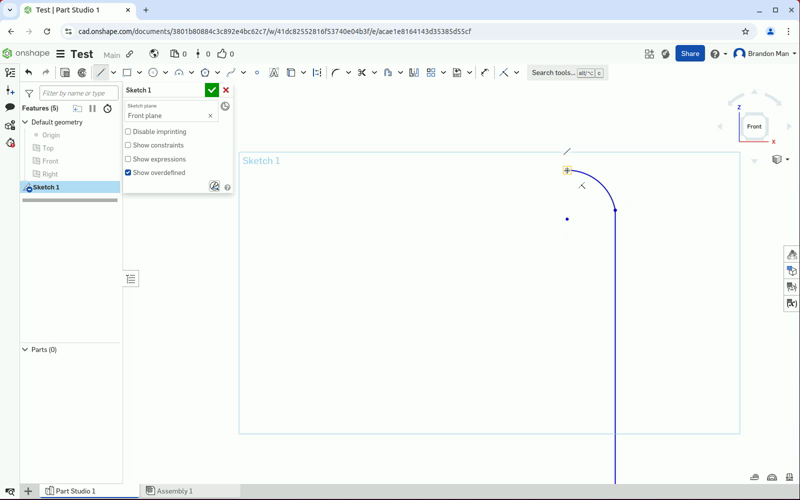
scroll(-6)
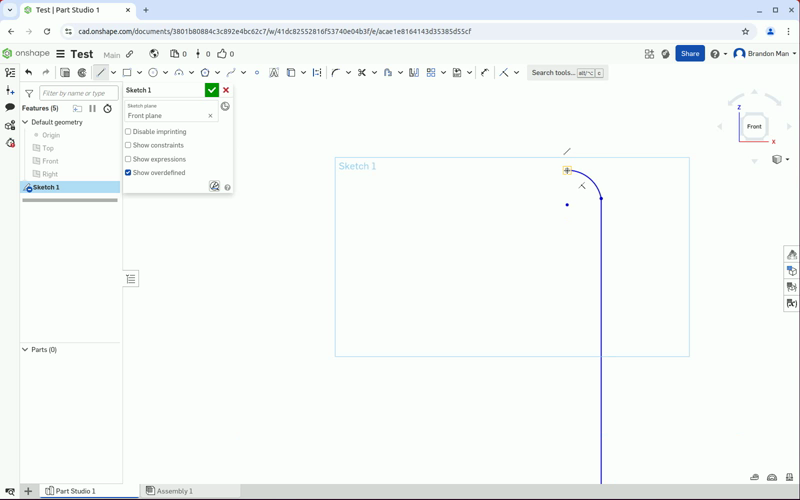
scroll(-6)
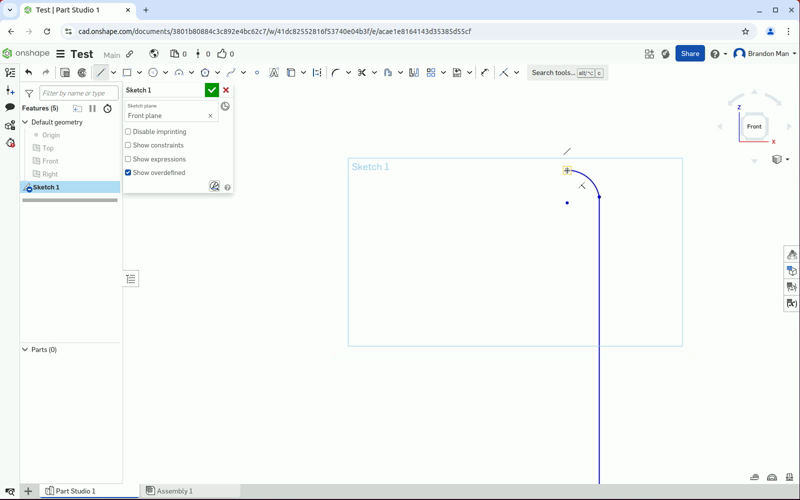
scroll(-6)
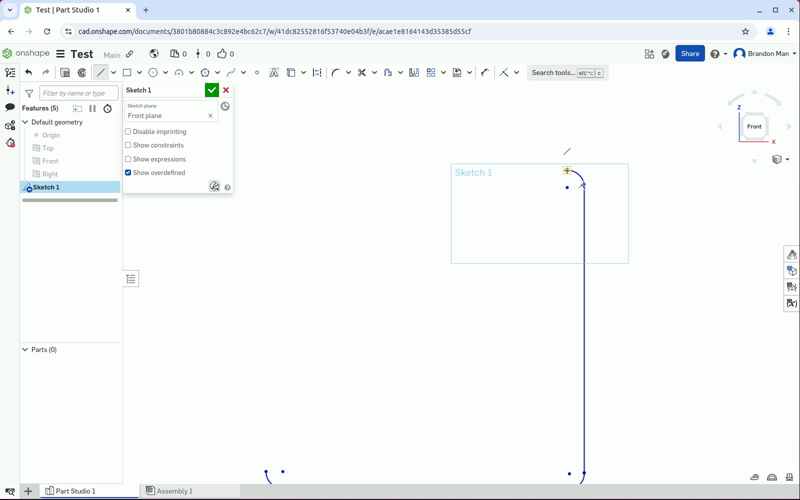
scroll(-6)
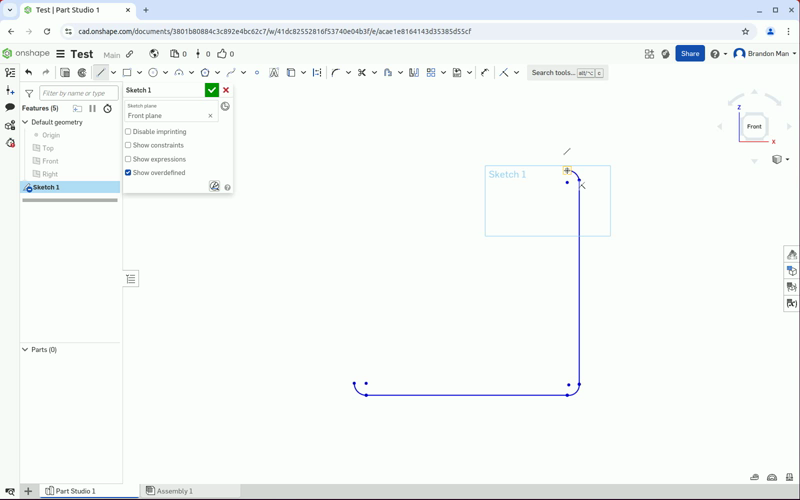
scroll(-6)
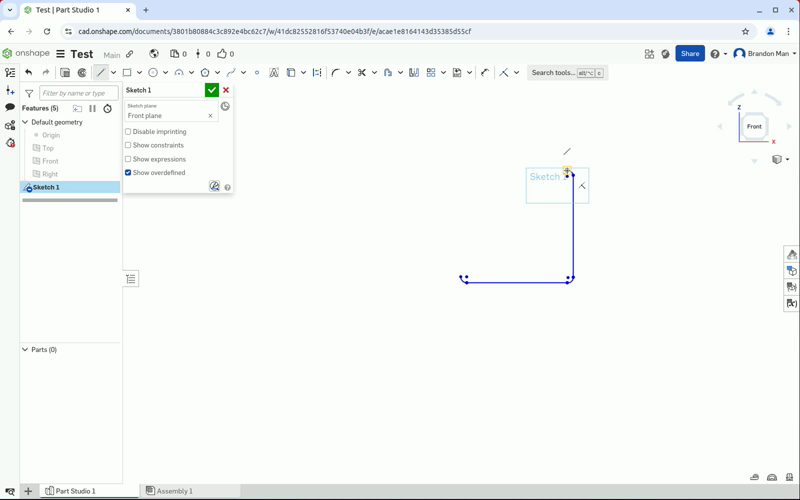
key_down(shift)
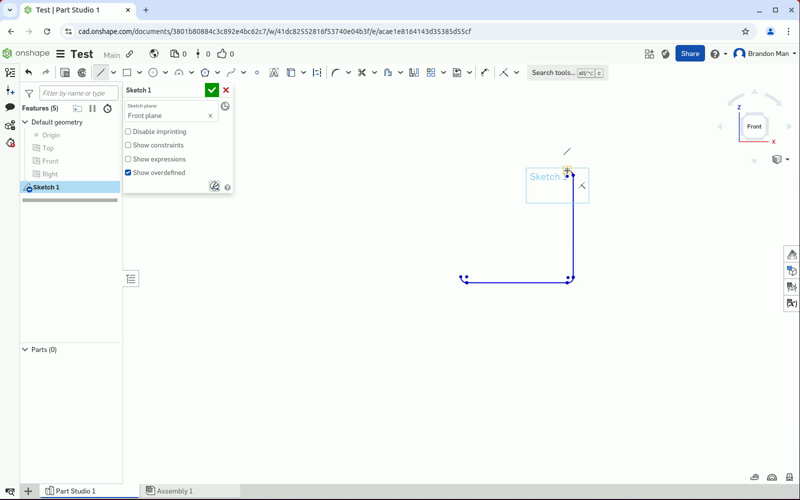
mouse_move(466, 170)
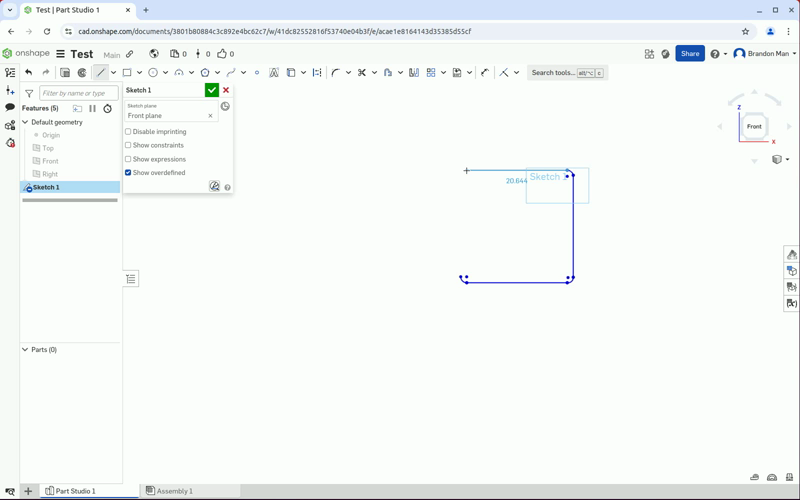
click(466, 170)
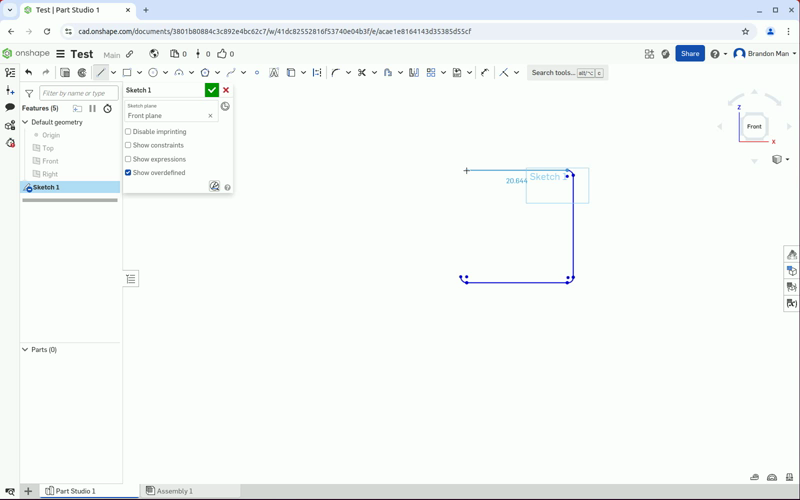
key_up(shift)
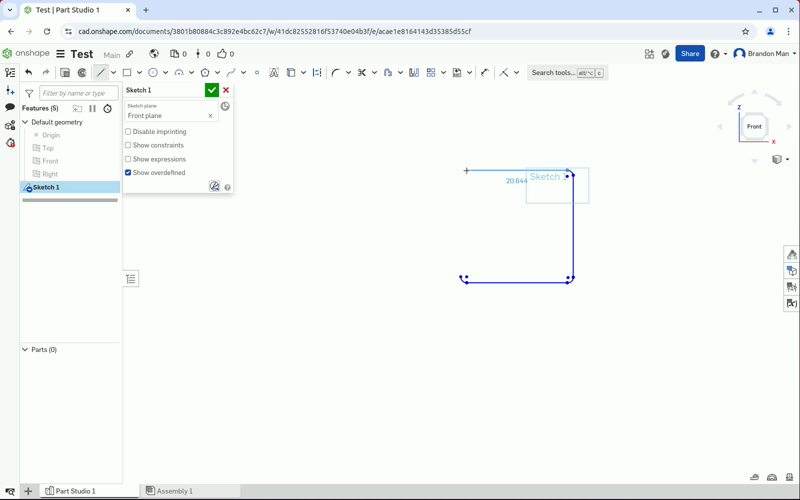
key(esc)
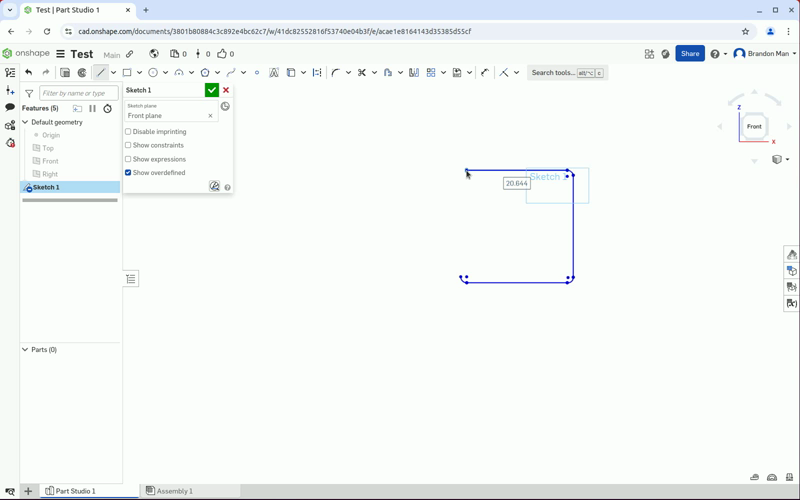
key(a)
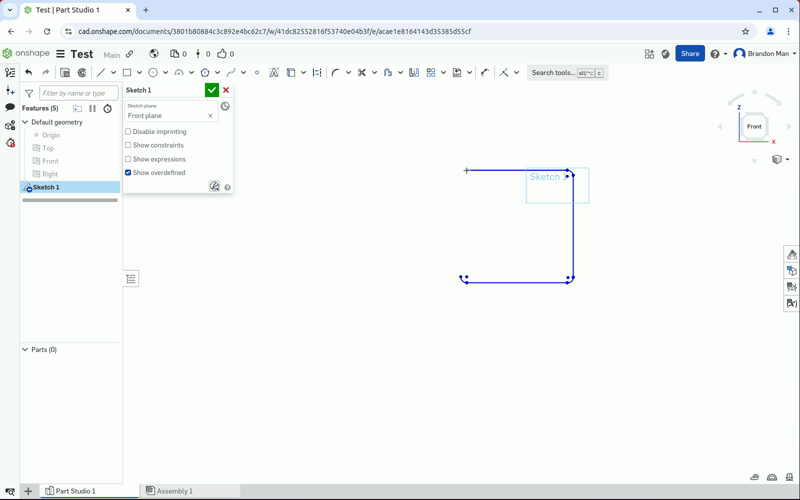
mouse_move(466, 170)
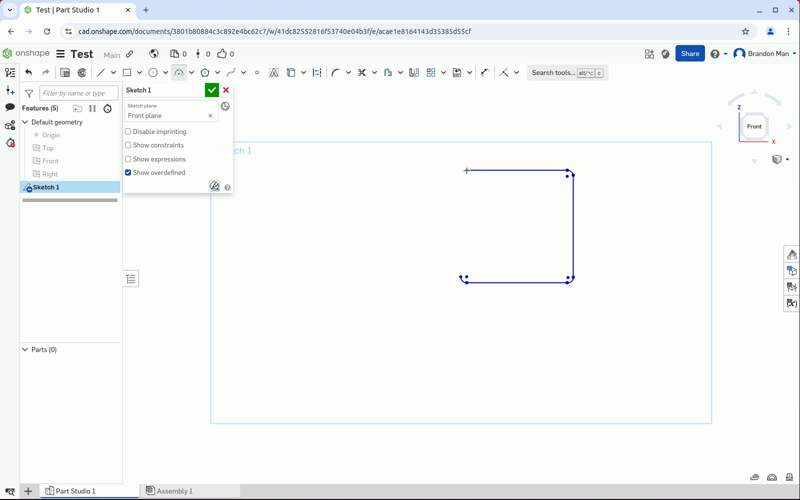
click(466, 170)
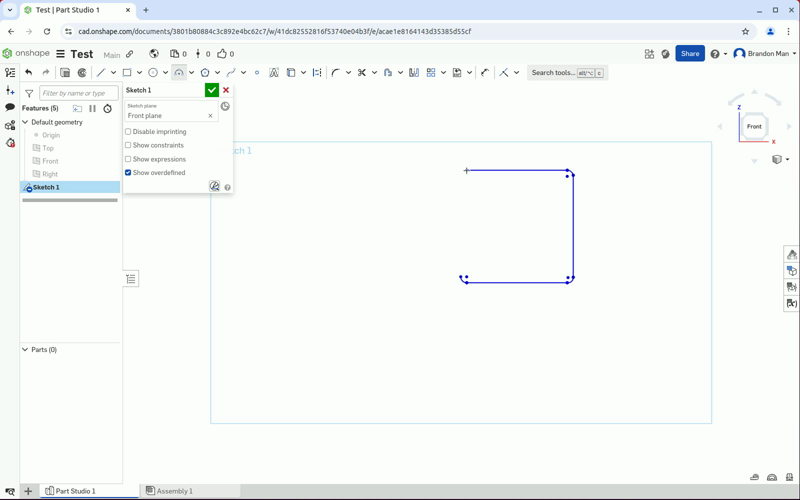
key_down(shift)
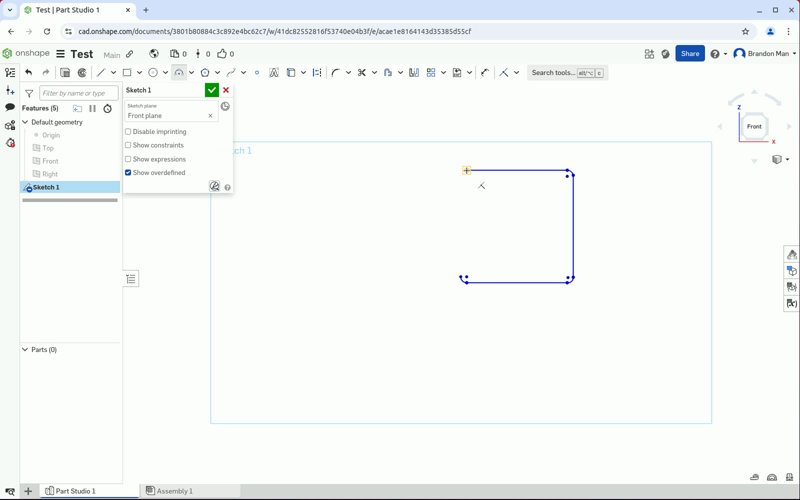
mouse_move(460, 175)
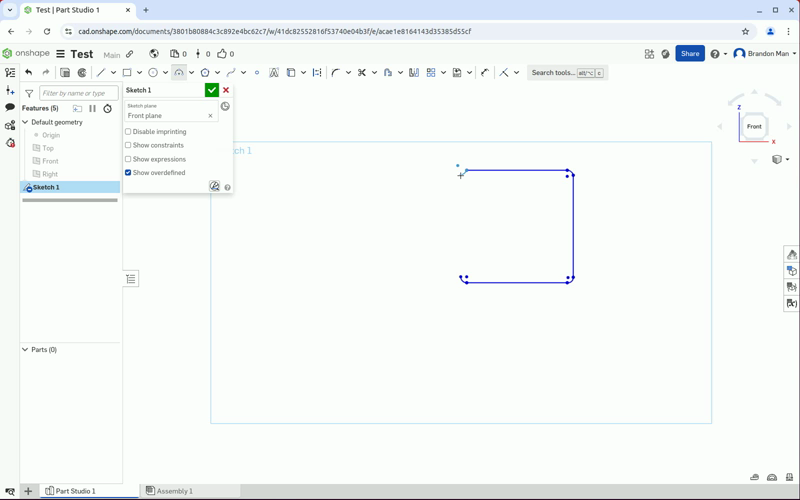
click(460, 175)
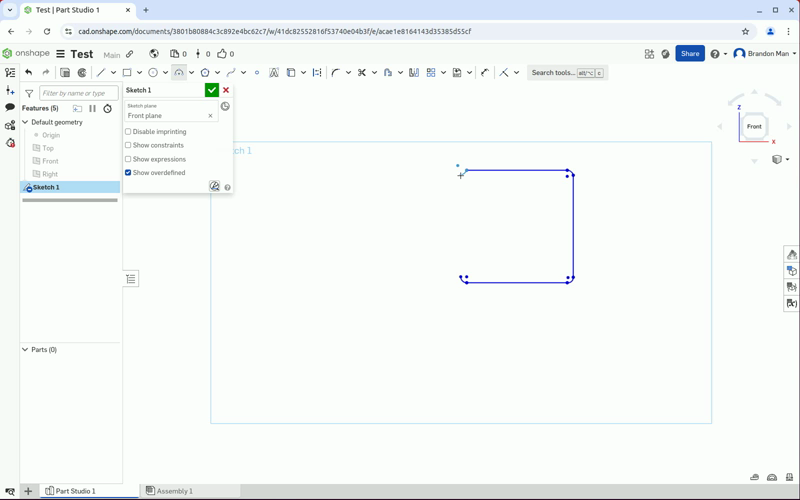
mouse_move(462, 171)
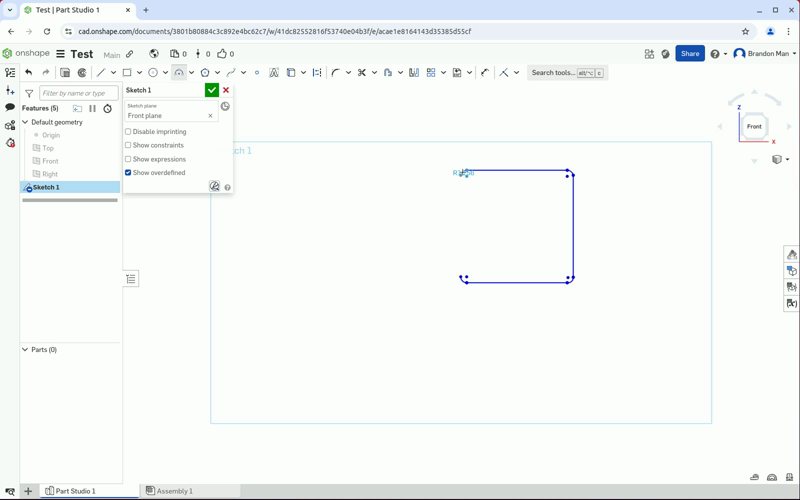
scroll(6)
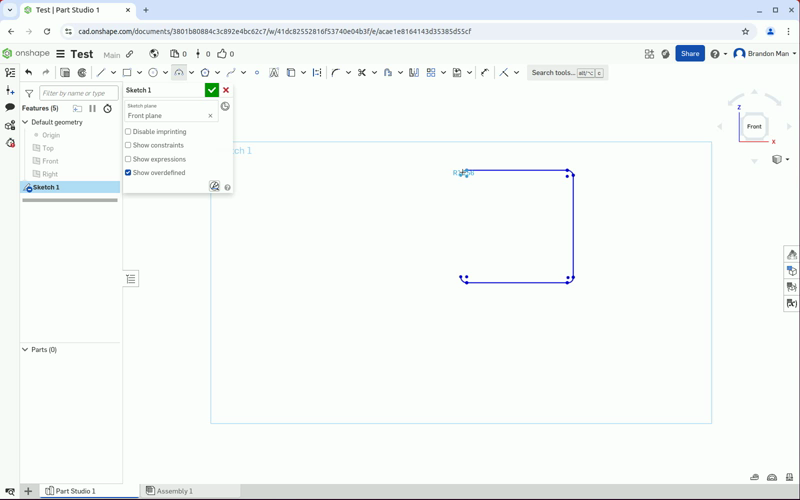
scroll(6)
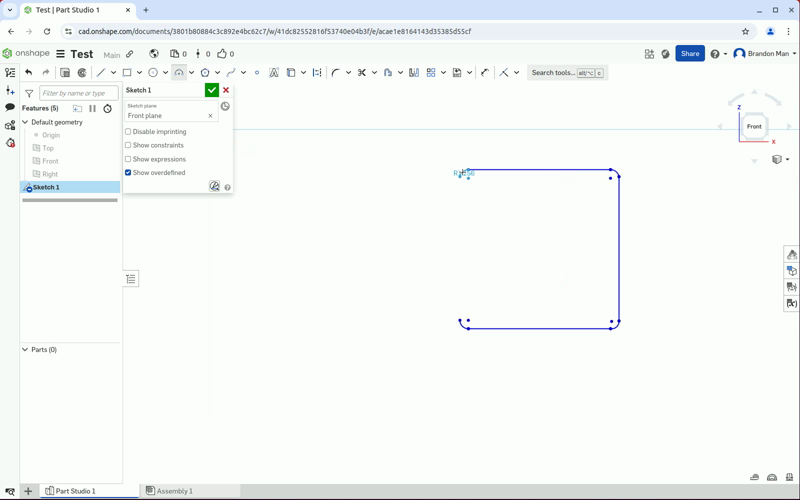
scroll(6)
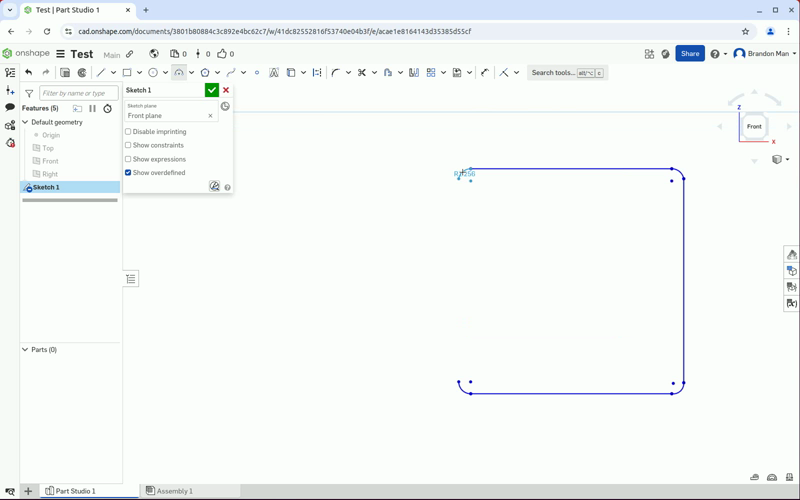
scroll(6)
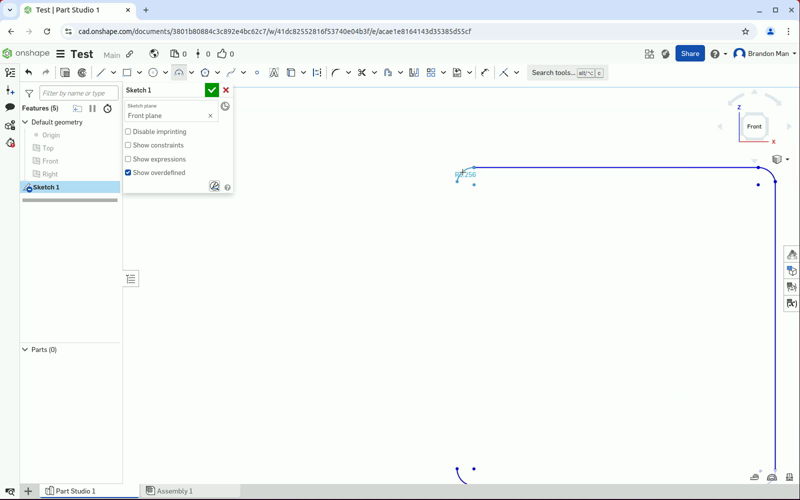
scroll(6)
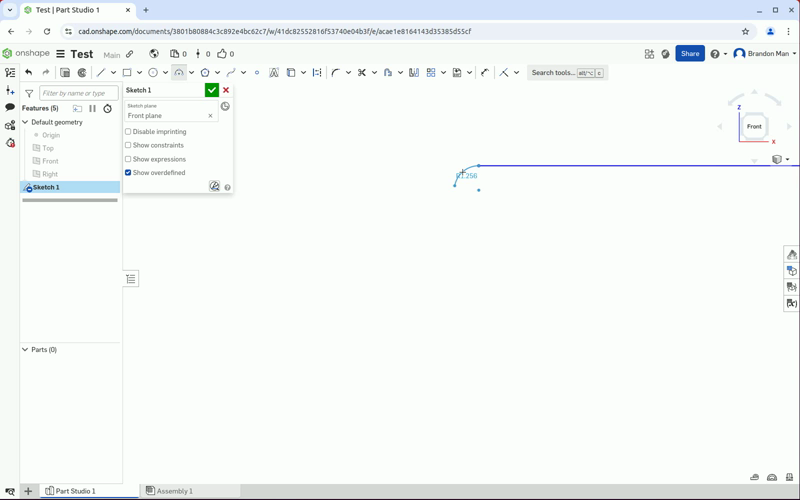
scroll(6)
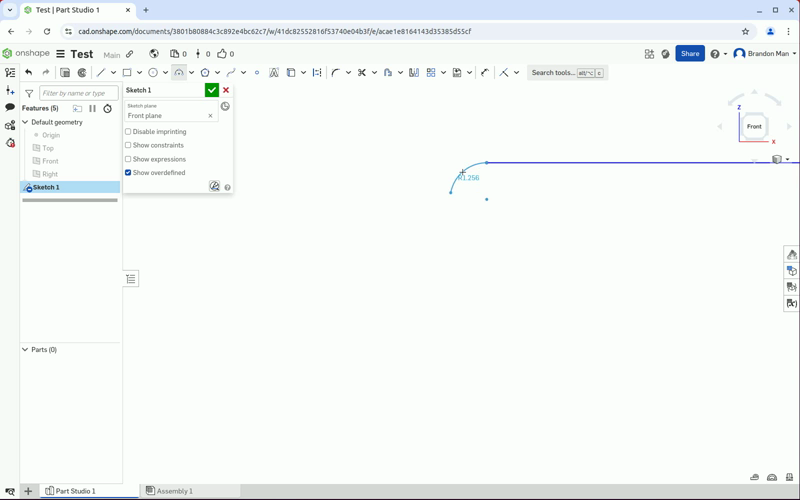
scroll(6)
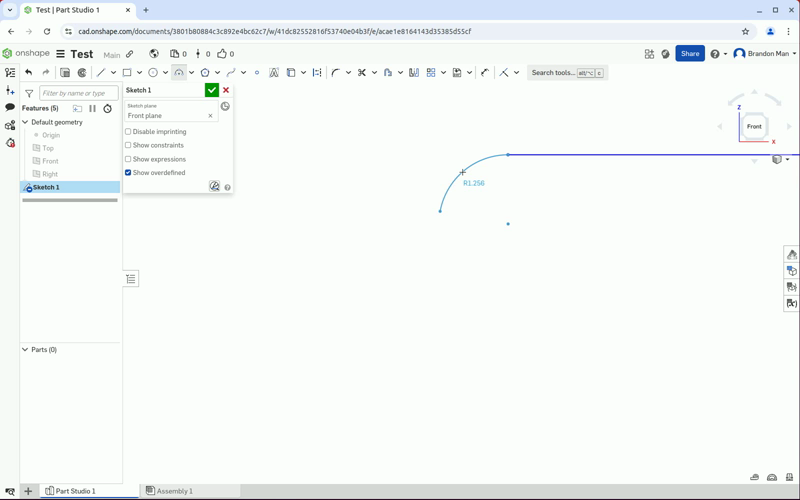
click(462, 171)
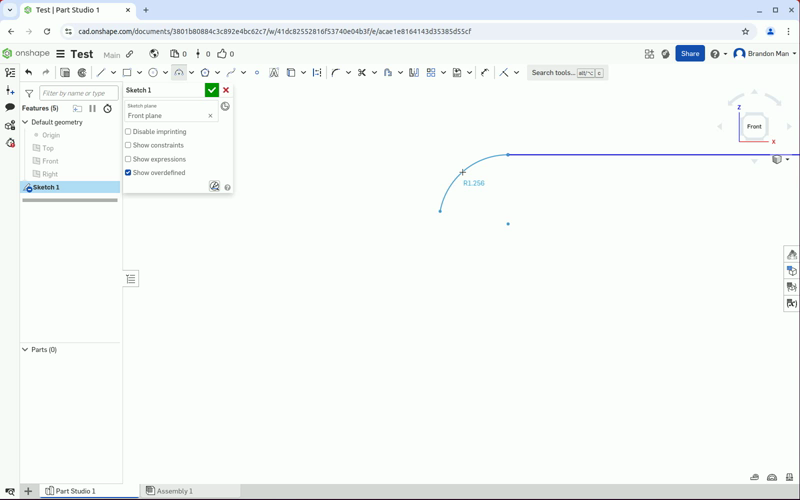
scroll(-6)
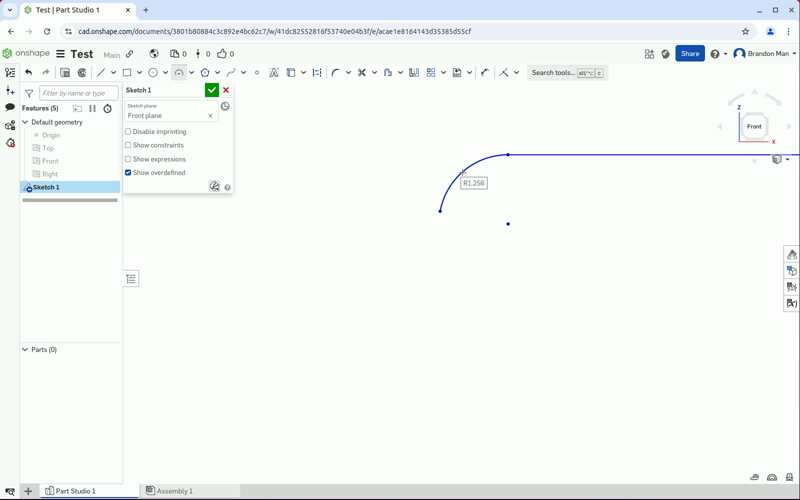
scroll(-6)
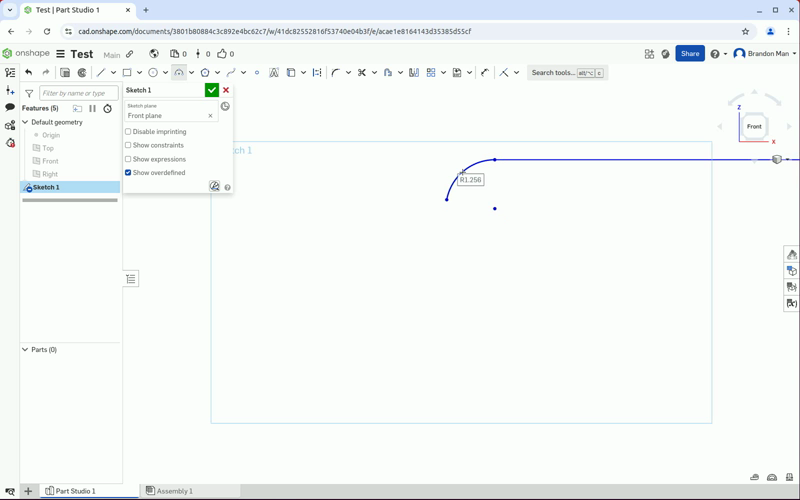
scroll(-6)
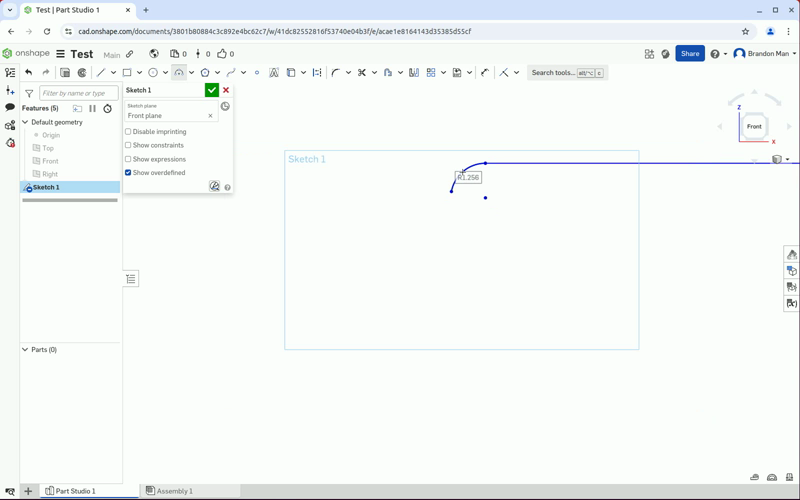
scroll(-6)
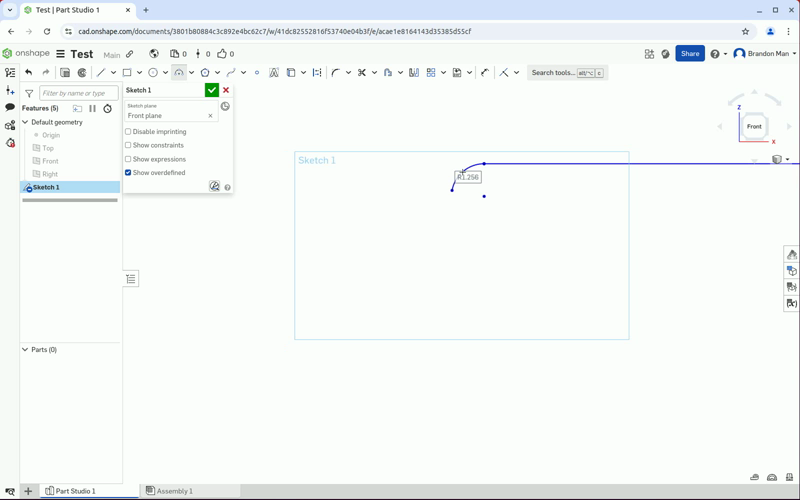
scroll(-6)
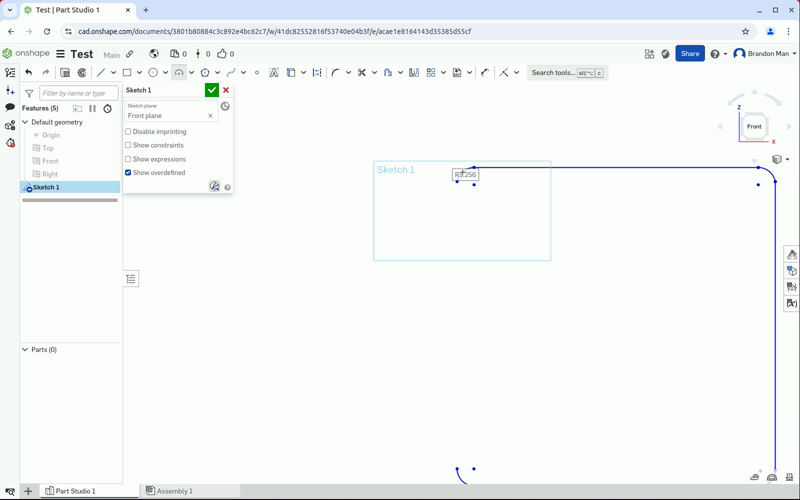
scroll(-6)
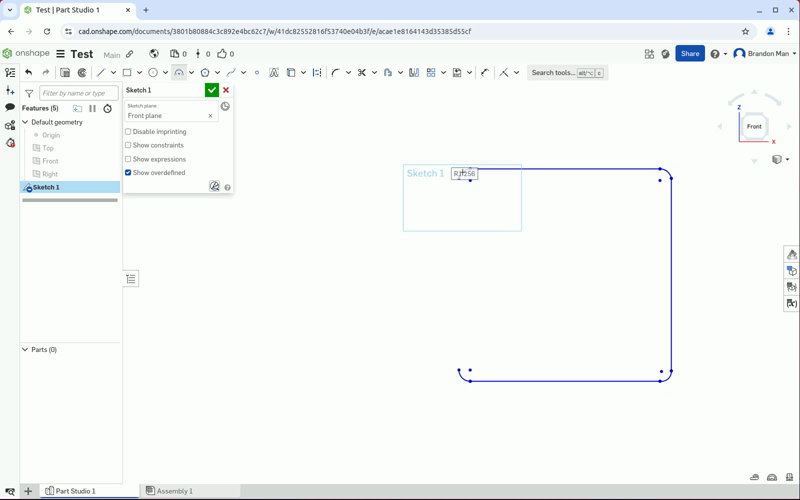
scroll(-6)
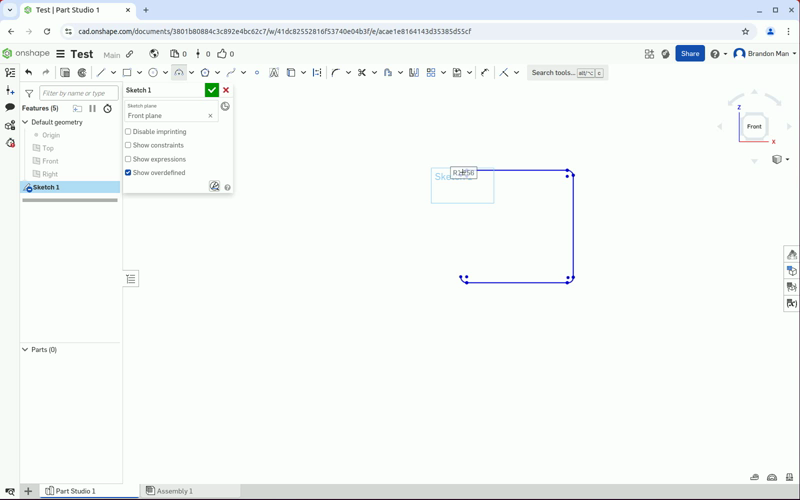
key_up(shift)
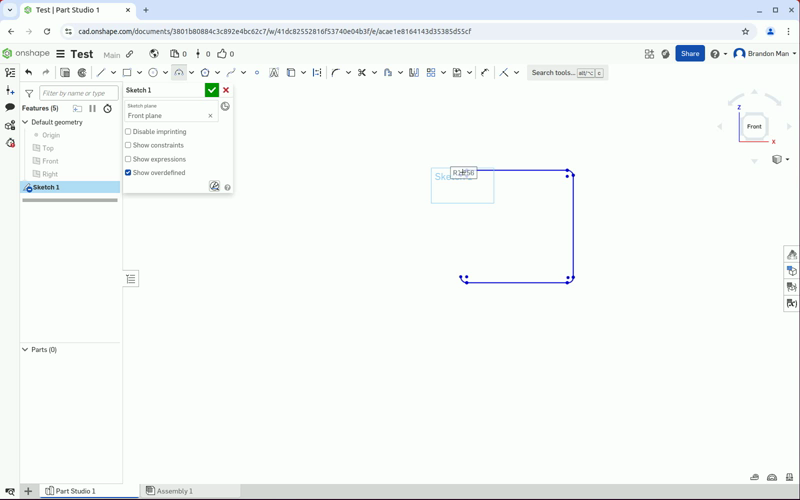
key(esc)
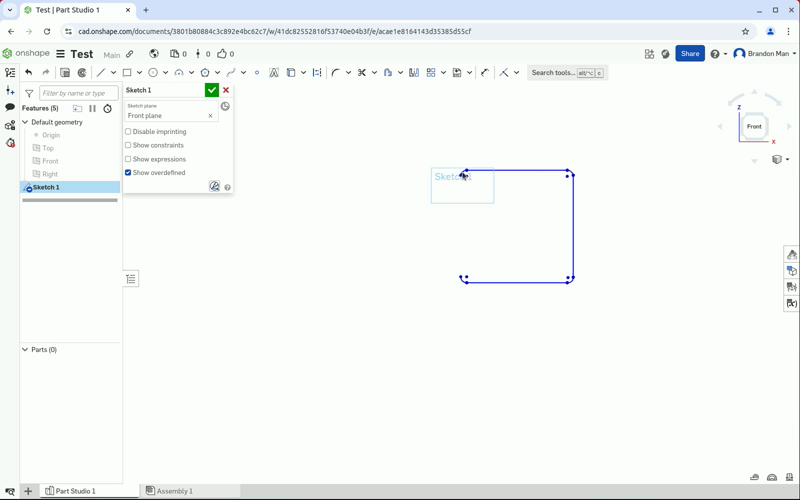
key(l)
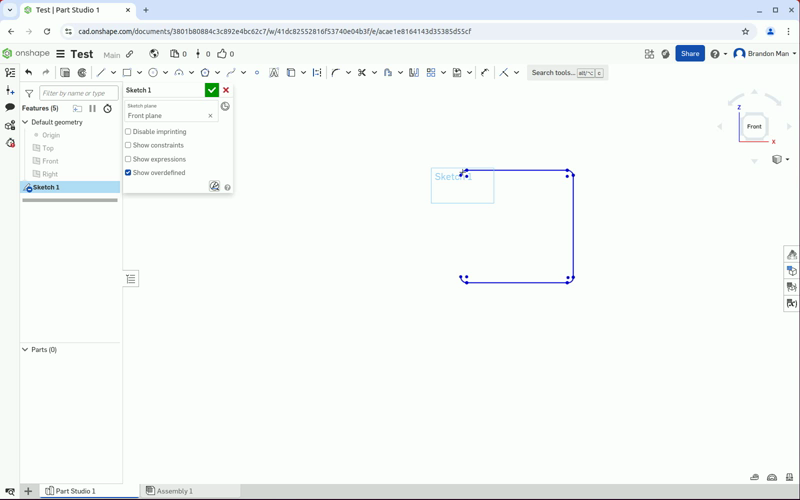
mouse_move(460, 175)
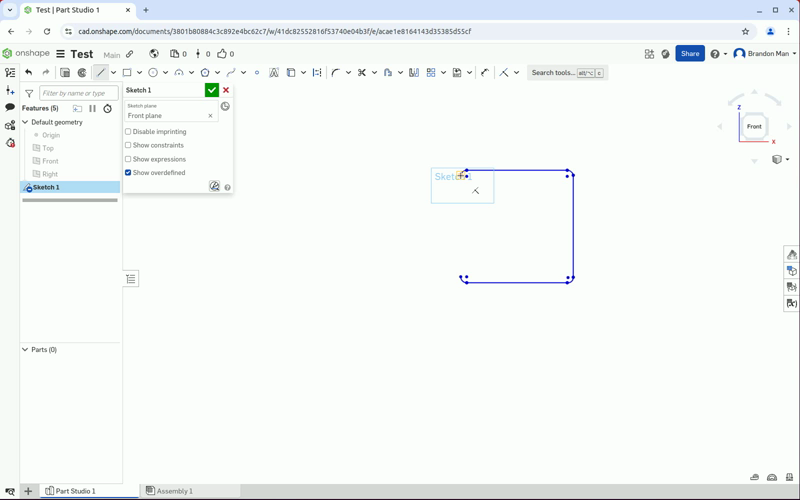
scroll(6)
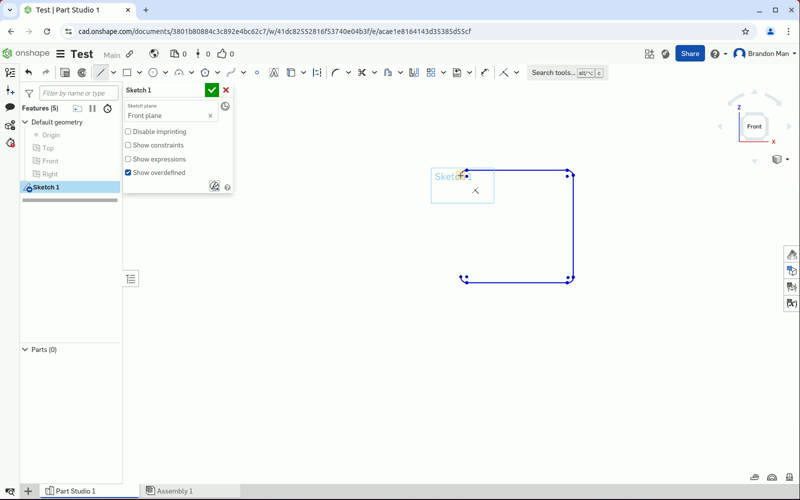
scroll(6)
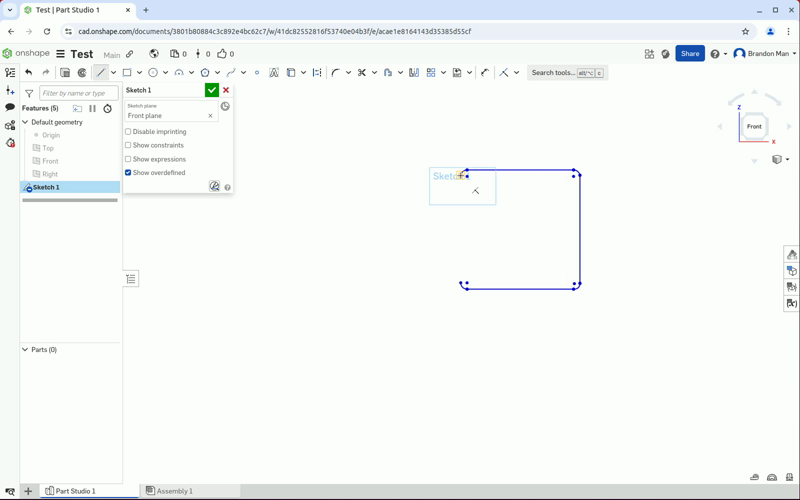
scroll(6)
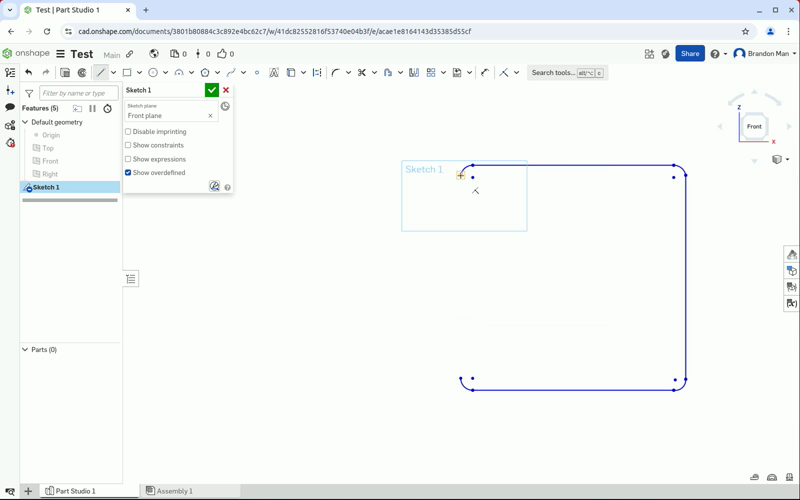
scroll(6)
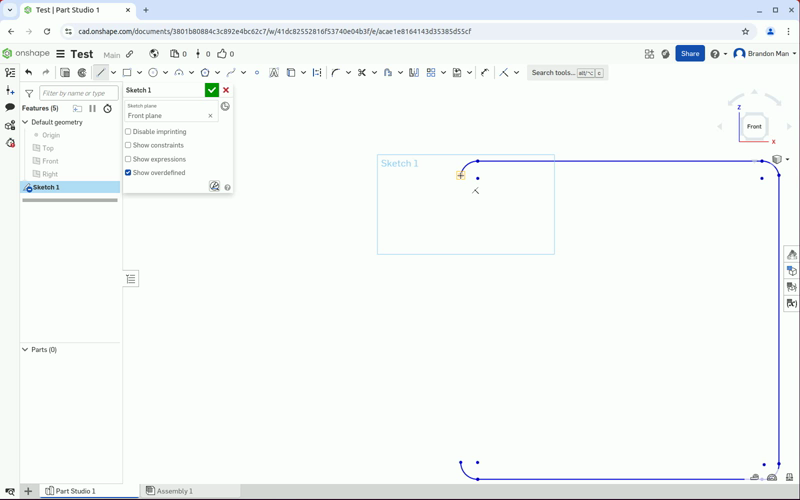
scroll(6)
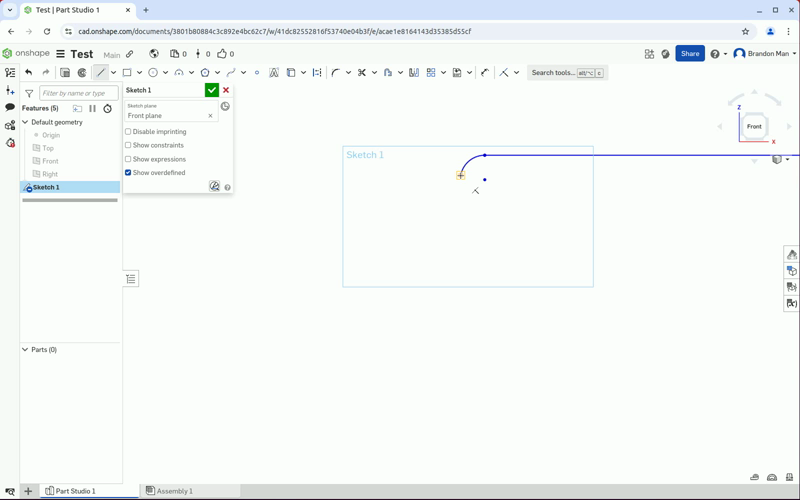
scroll(6)
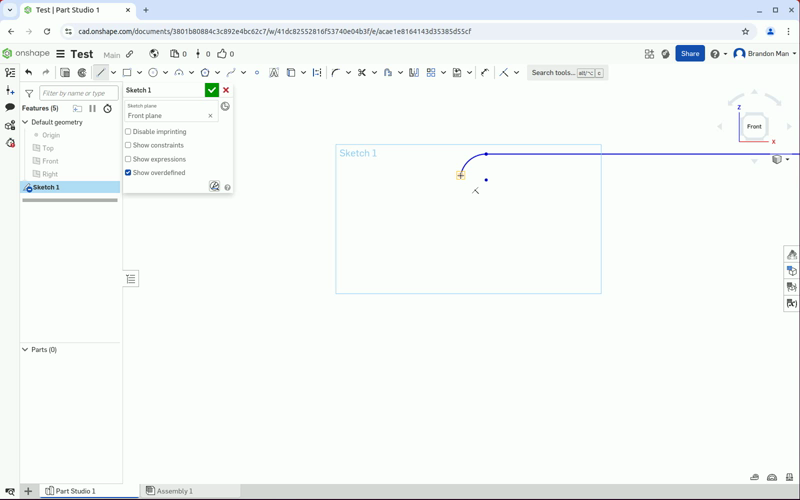
scroll(6)
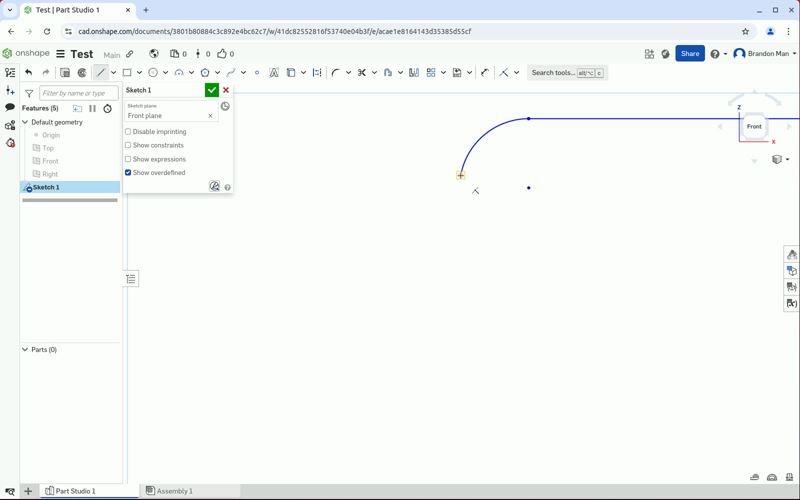
click(460, 175)
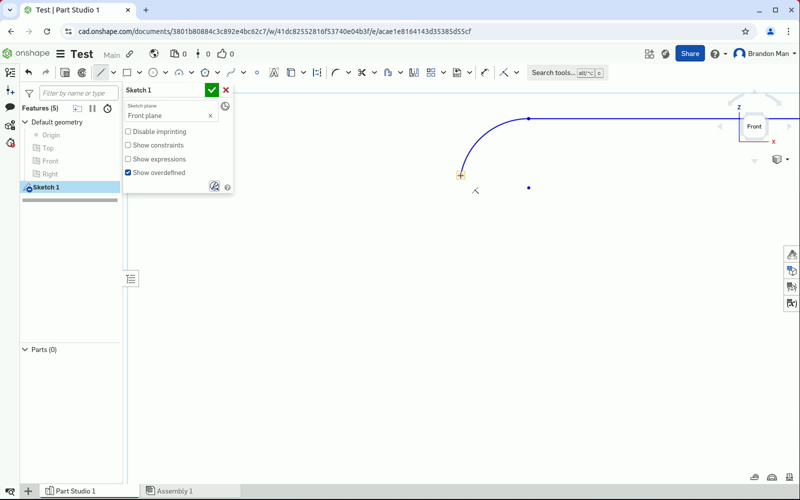
scroll(-6)
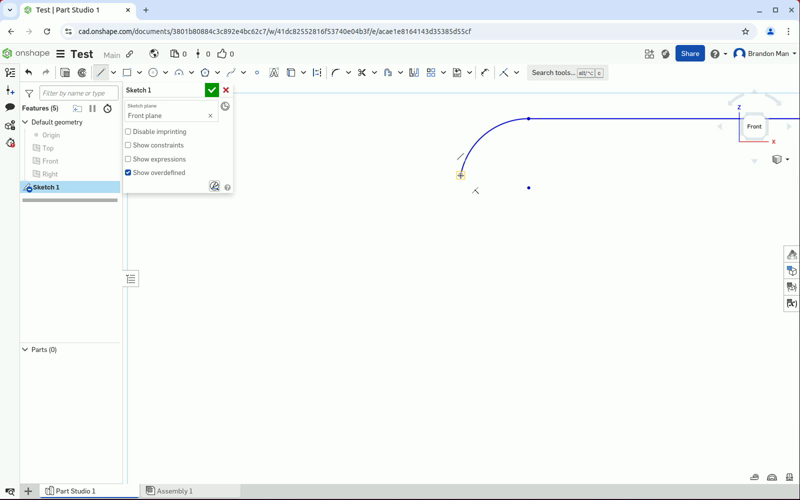
scroll(-6)
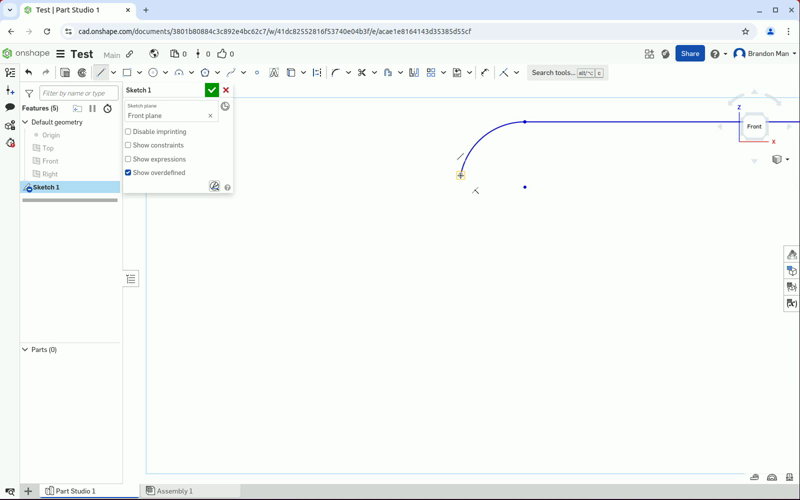
scroll(-6)
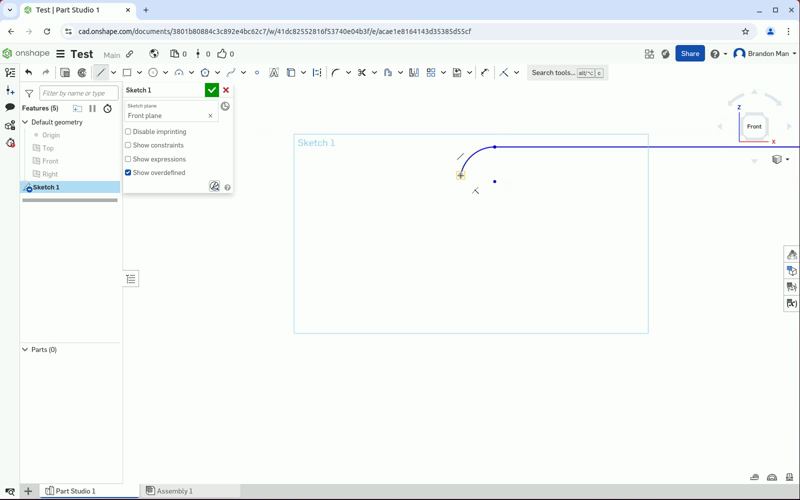
scroll(-6)
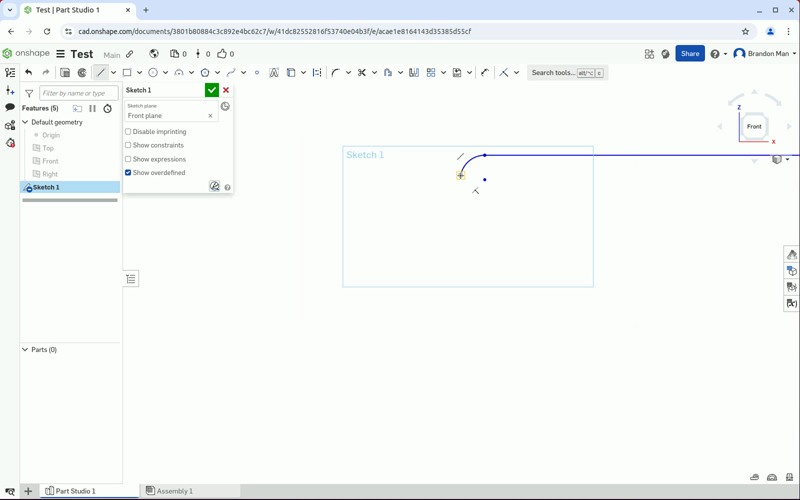
scroll(-6)
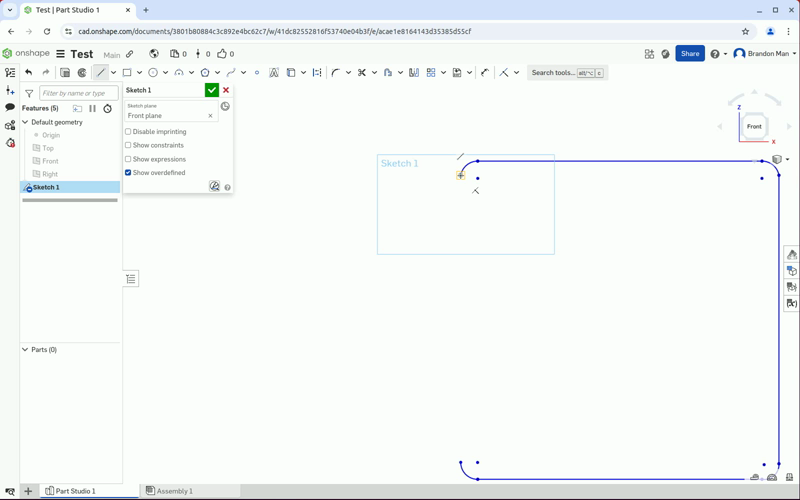
scroll(-6)
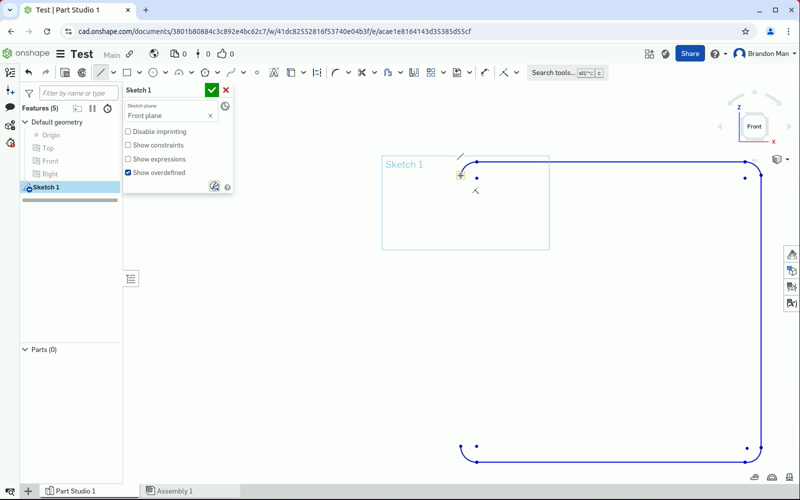
scroll(-6)
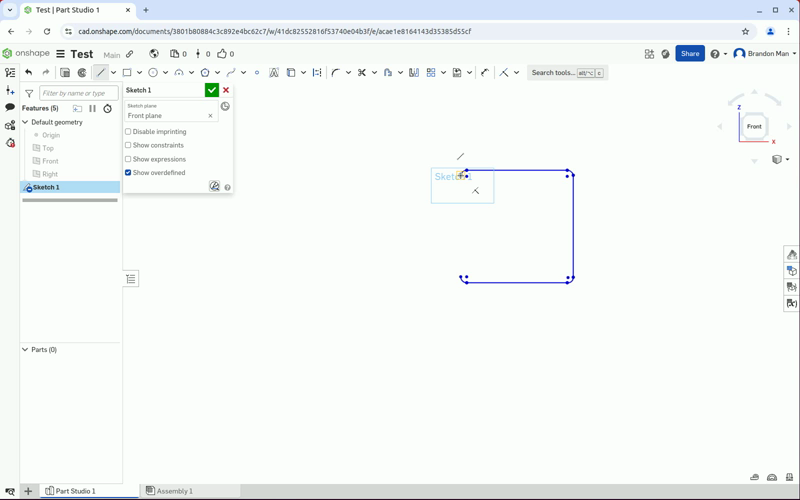
key_down(shift)
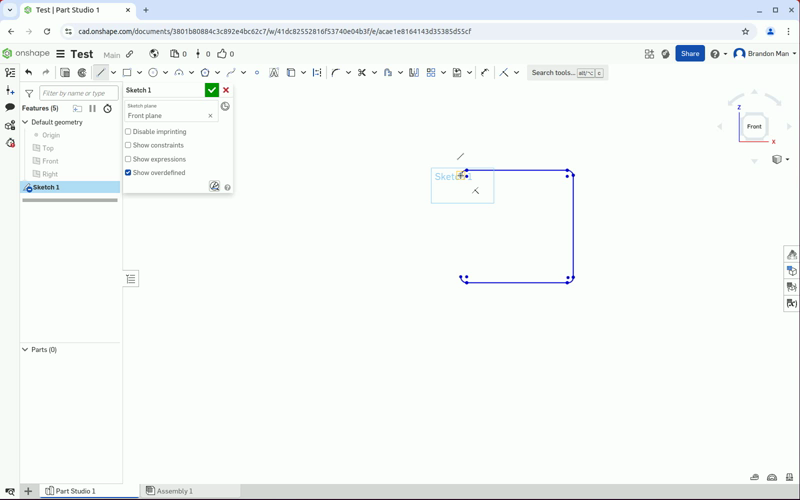
mouse_move(460, 276)
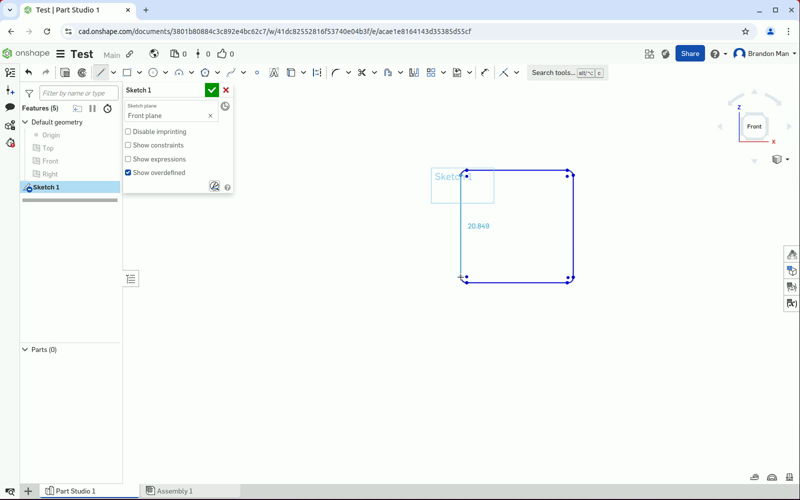
key_up(shift)
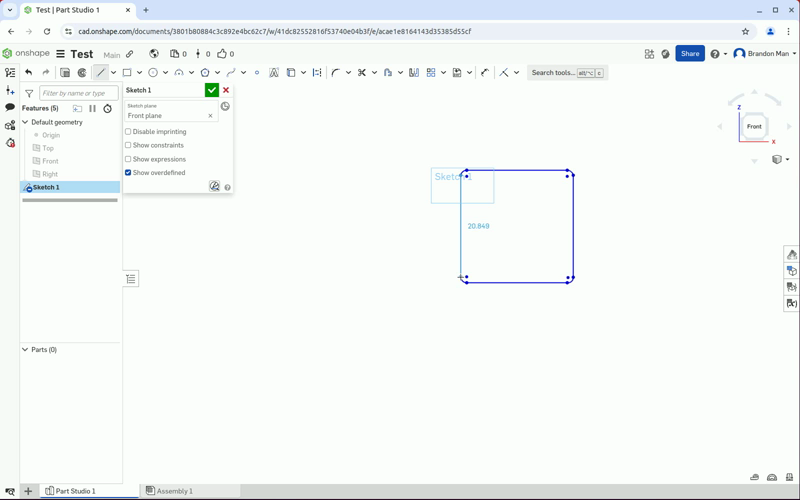
click(460, 276)
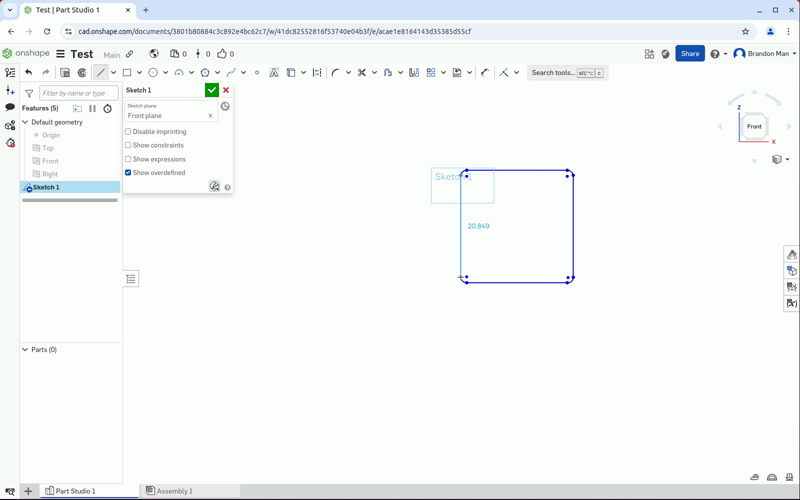
key(esc)
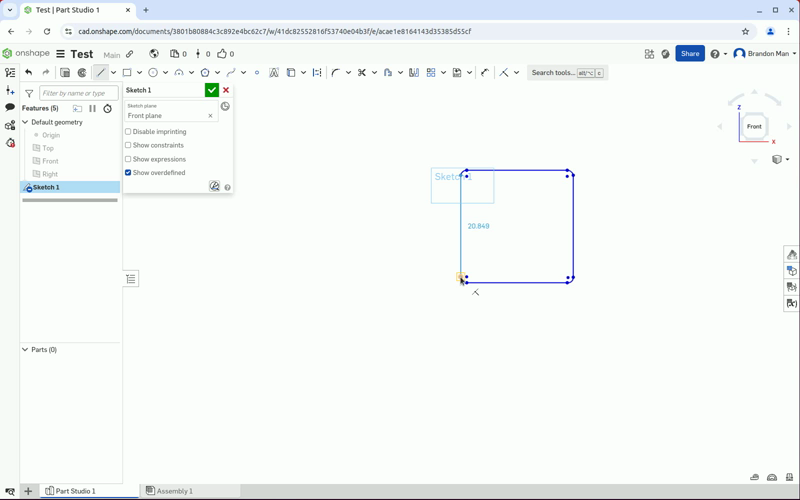
key(c)
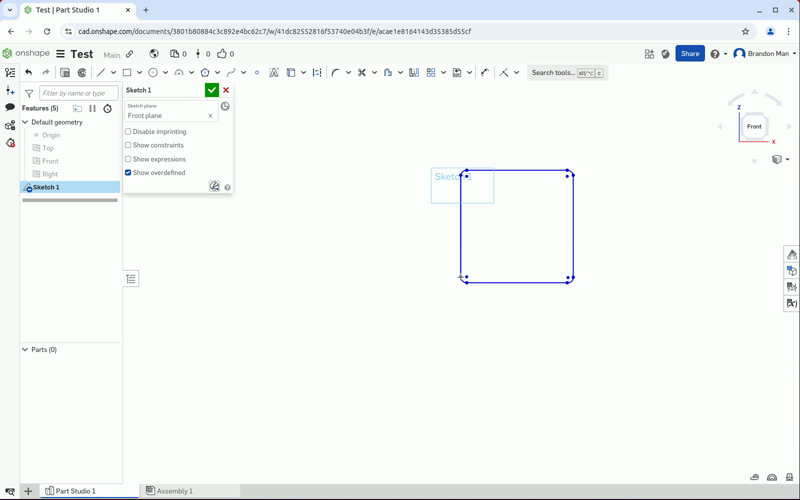
key_down(shift)
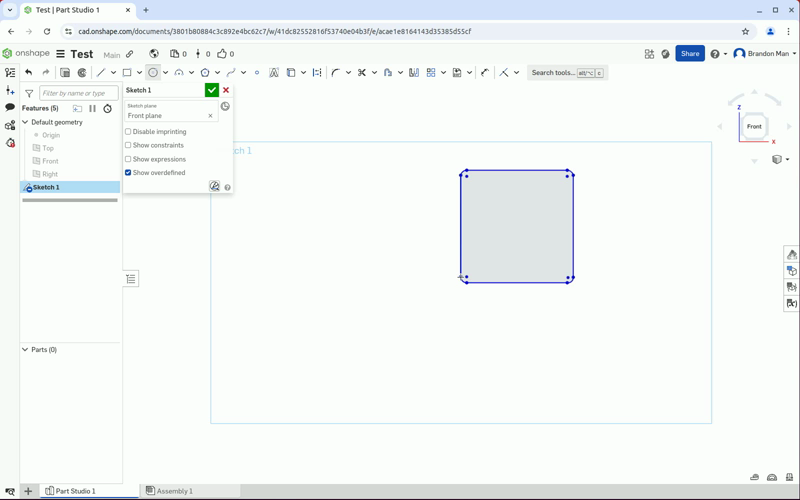
mouse_move(517, 226)
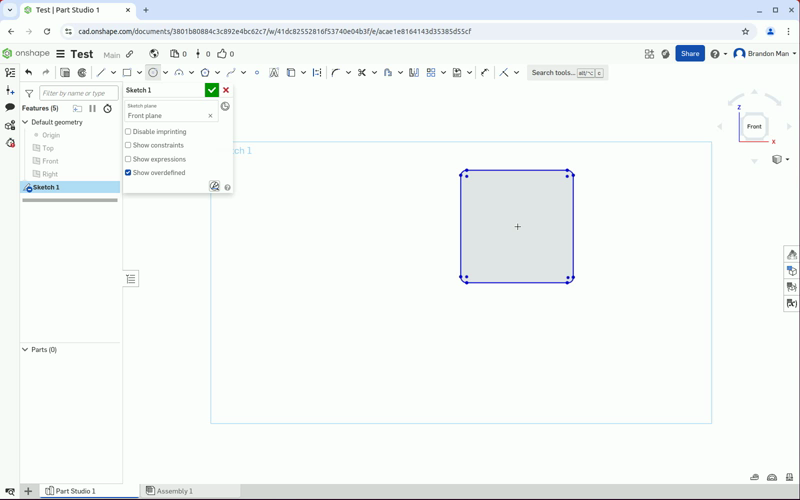
click(517, 226)
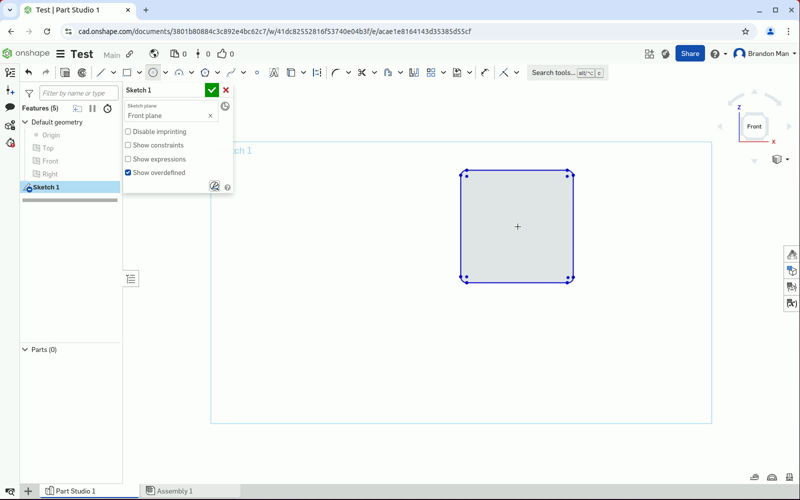
key_up(shift)
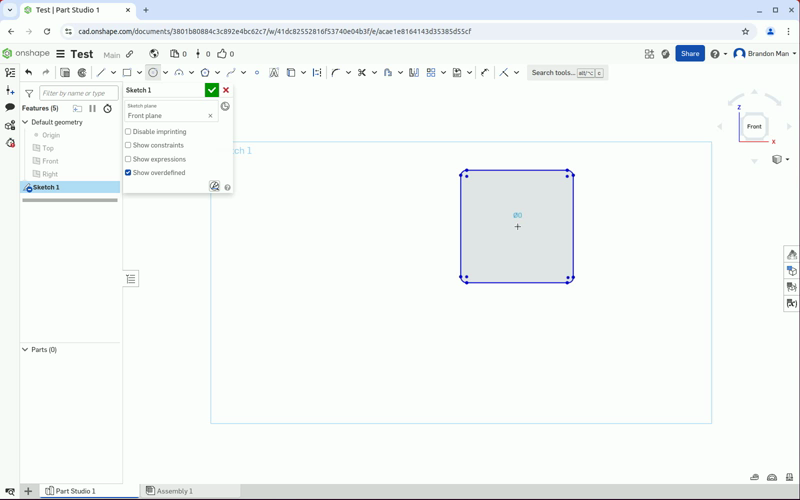
mouse_move(572, 226)
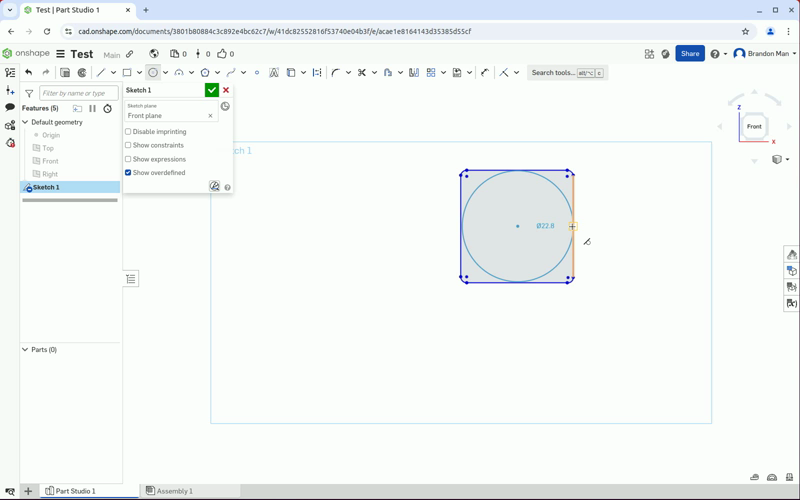
click(572, 226)
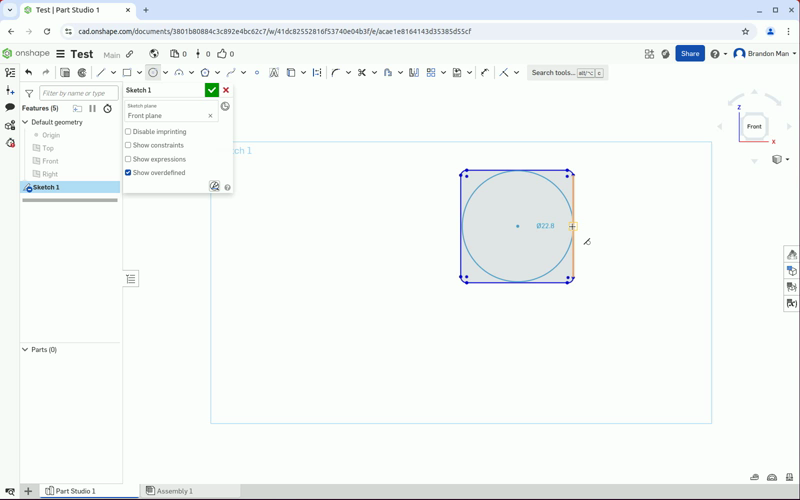
key(esc)
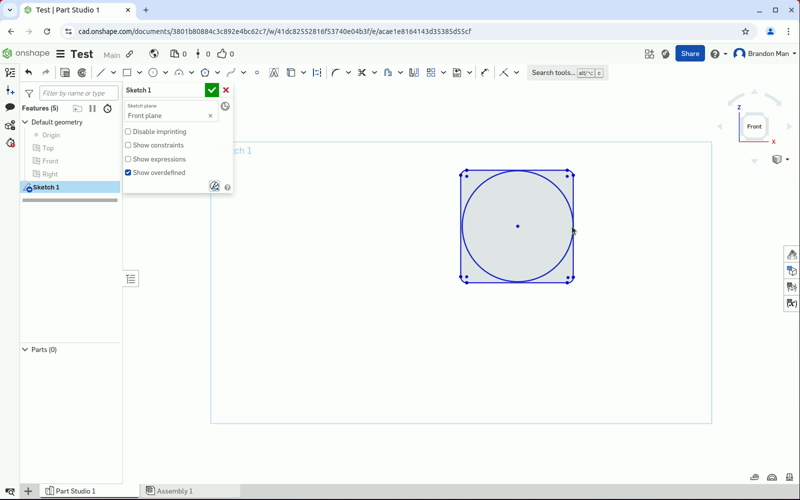
key(c)
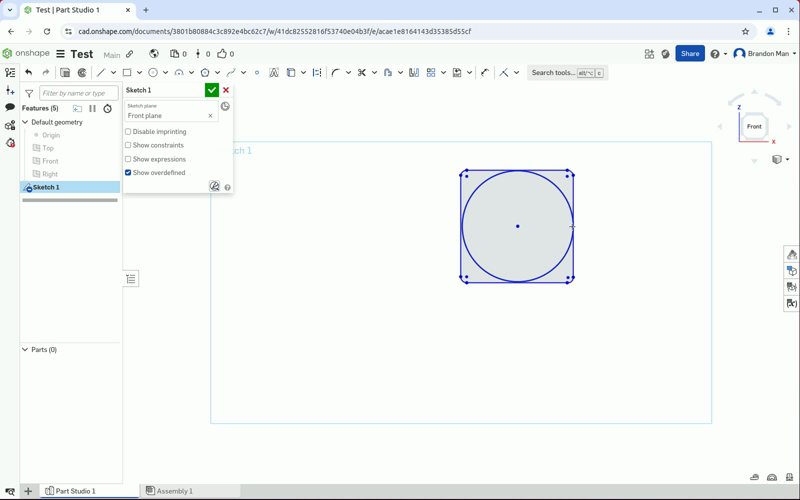
key_down(shift)
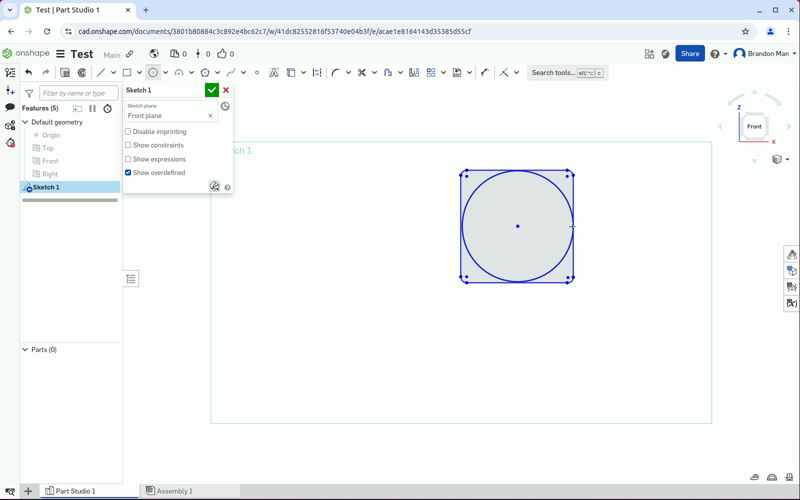
mouse_move(467, 274)
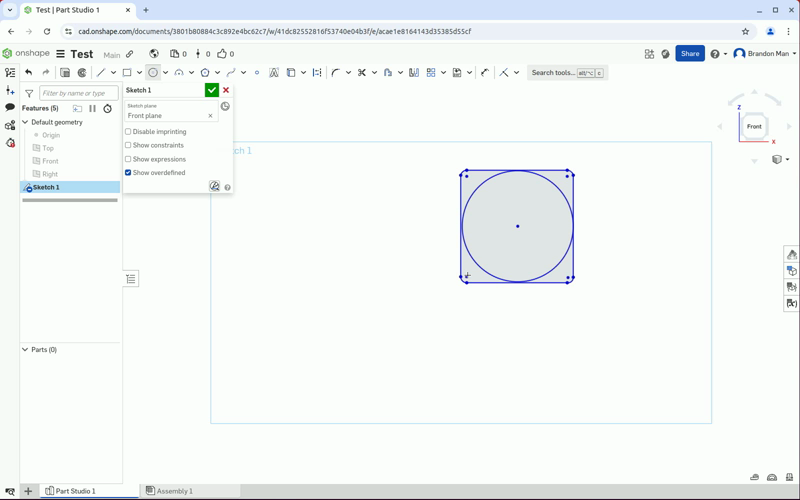
scroll(6)
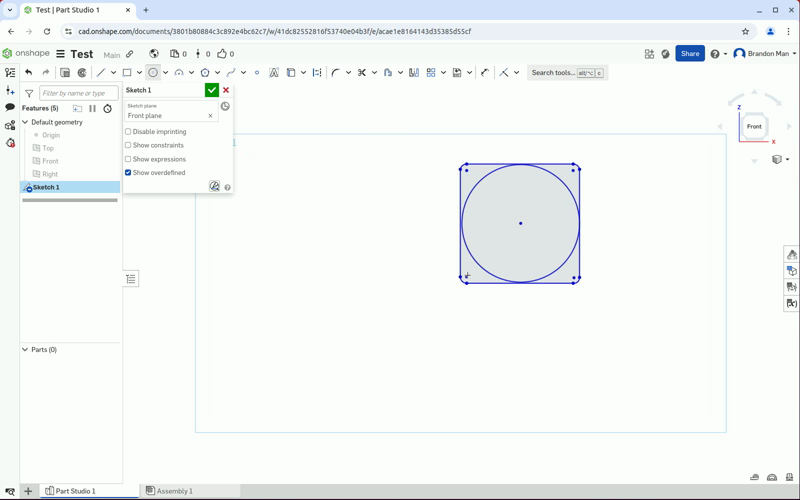
scroll(6)
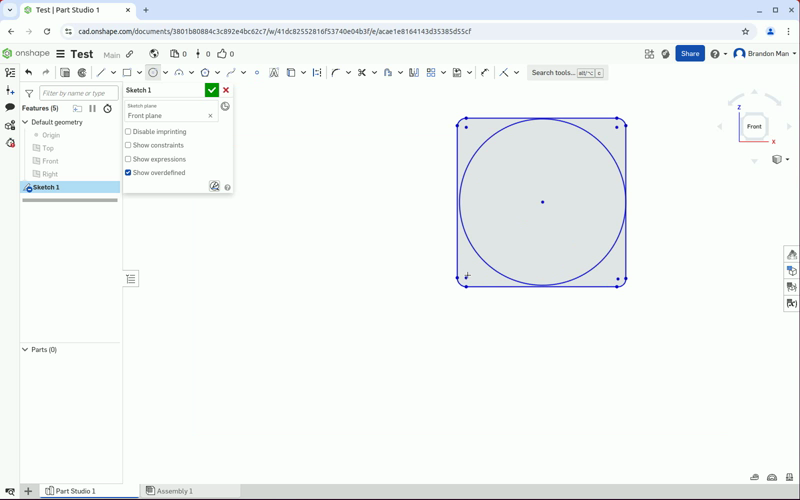
scroll(6)
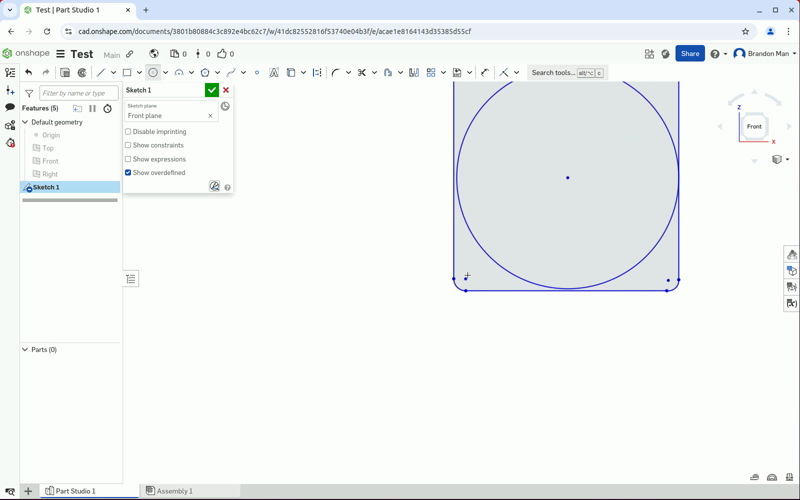
scroll(6)
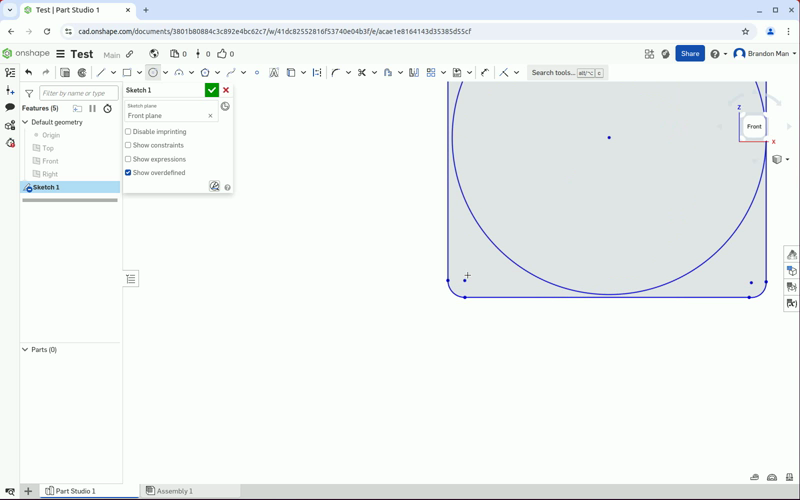
scroll(6)
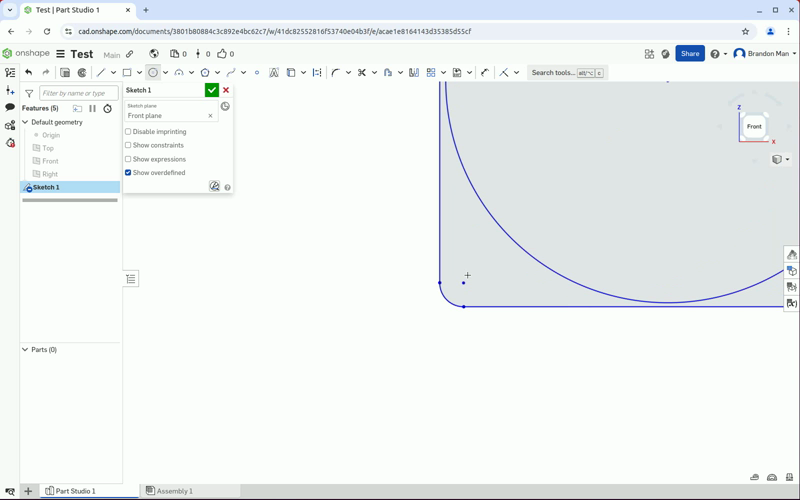
scroll(6)
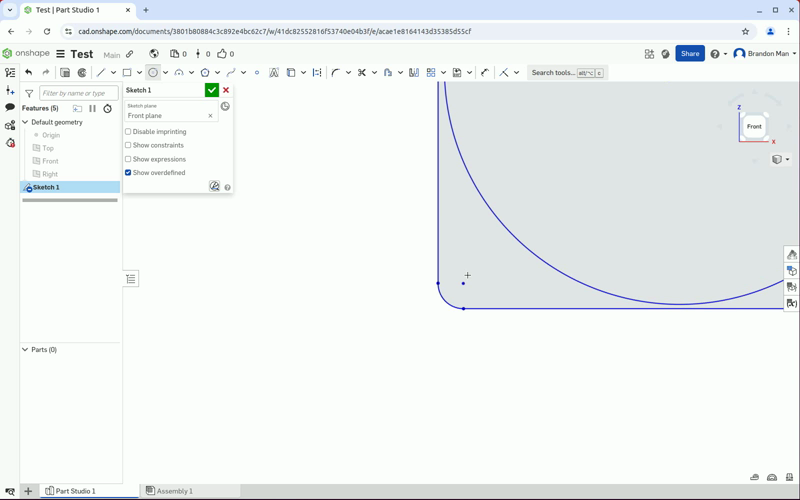
scroll(6)
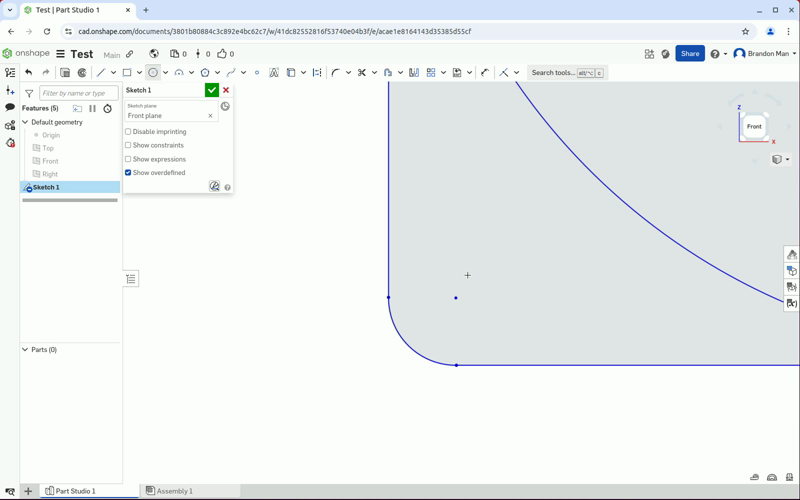
click(467, 274)
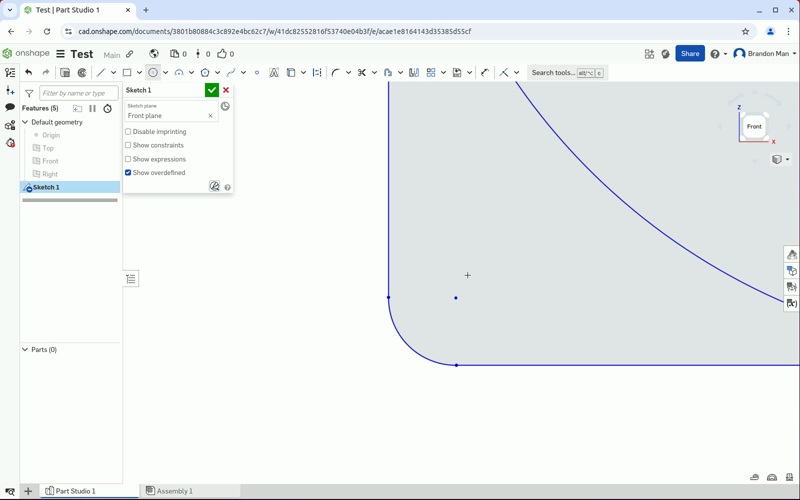
scroll(-6)
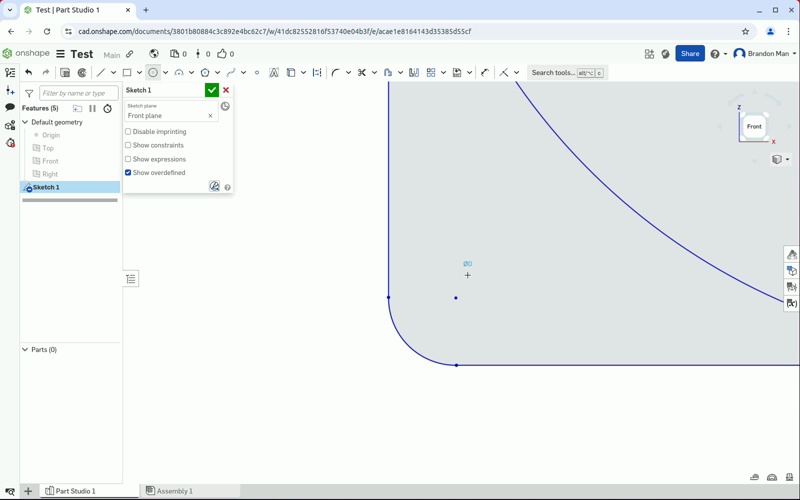
scroll(-6)
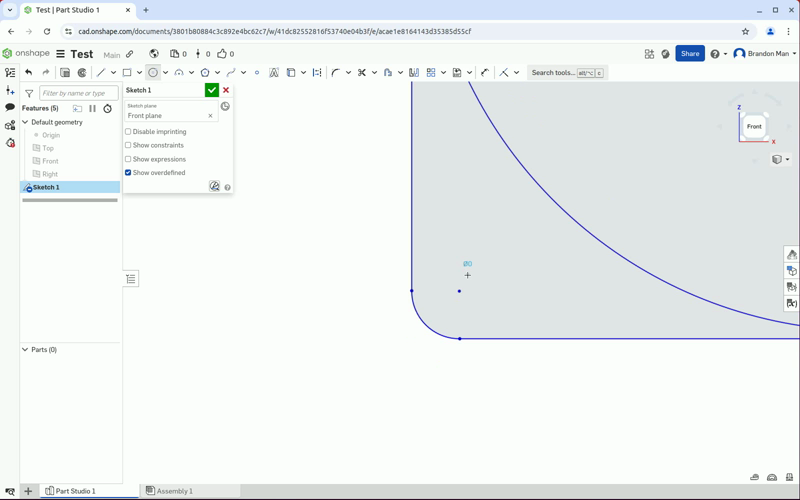
scroll(-6)
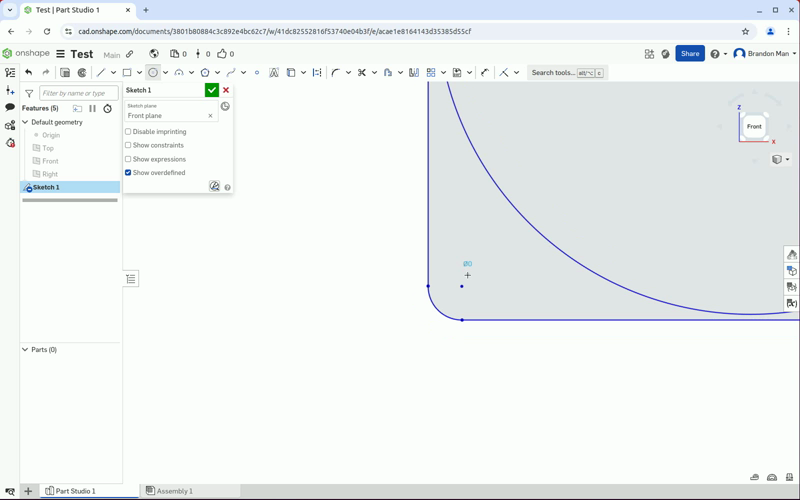
scroll(-6)
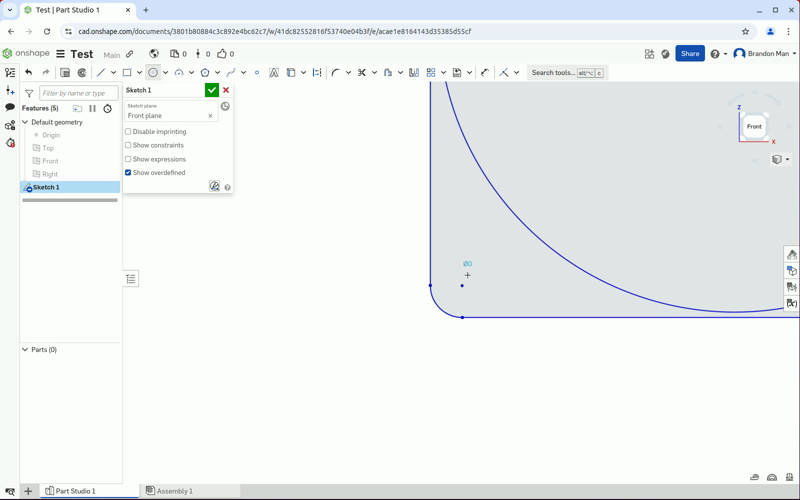
scroll(-6)
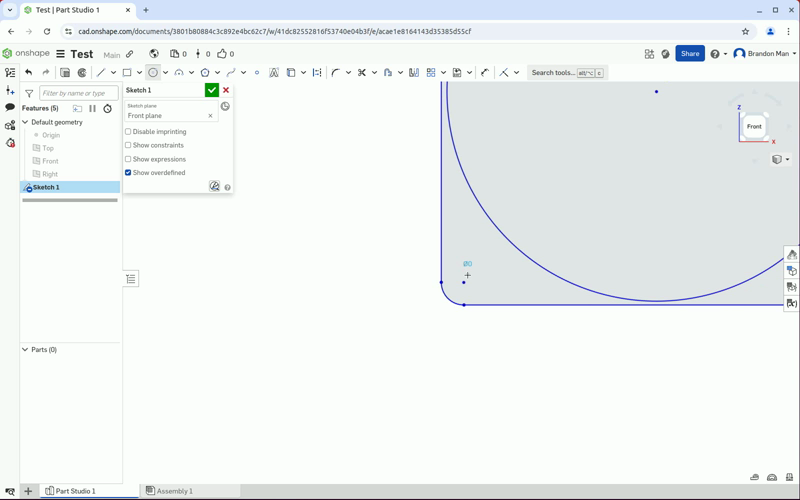
scroll(-6)
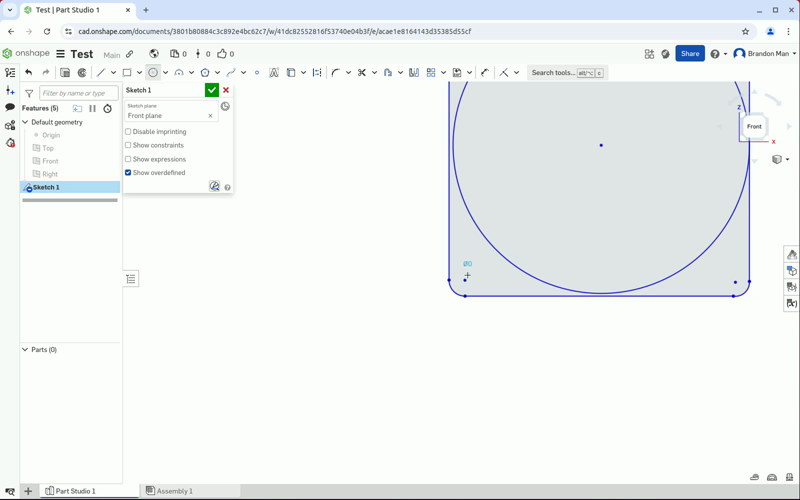
scroll(-6)
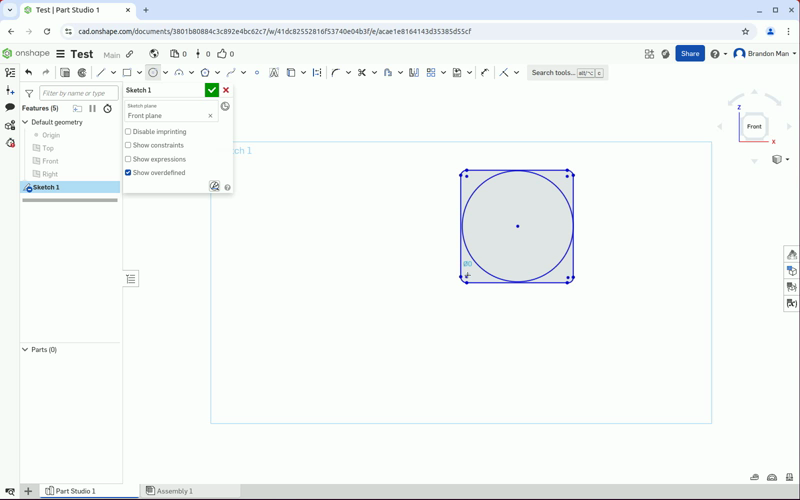
key_up(shift)
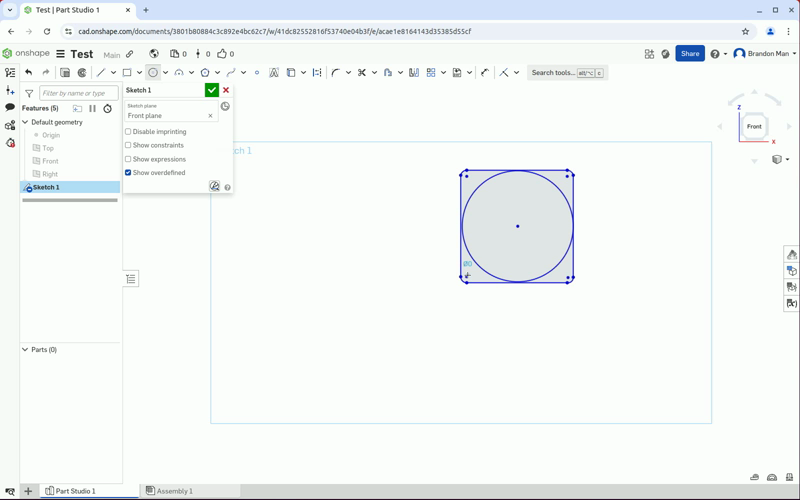
mouse_move(471, 274)
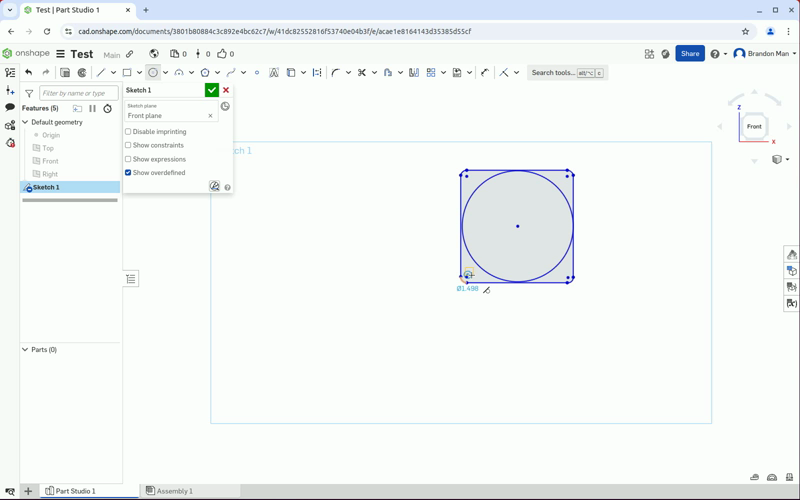
click(471, 274)
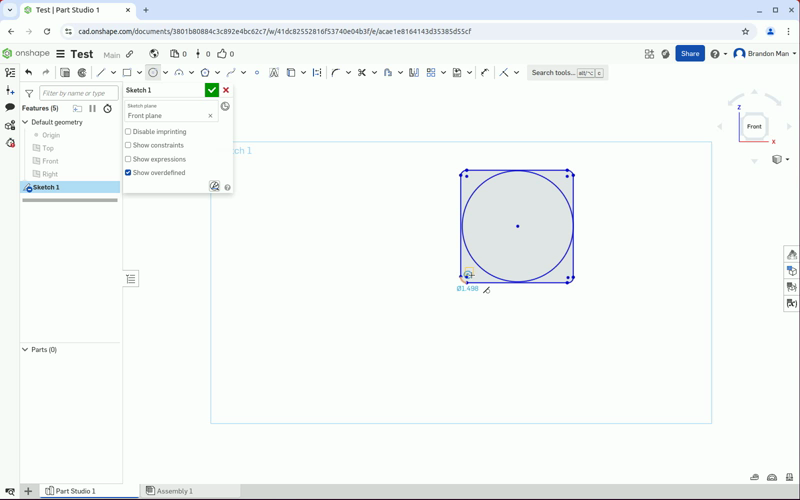
key(esc)
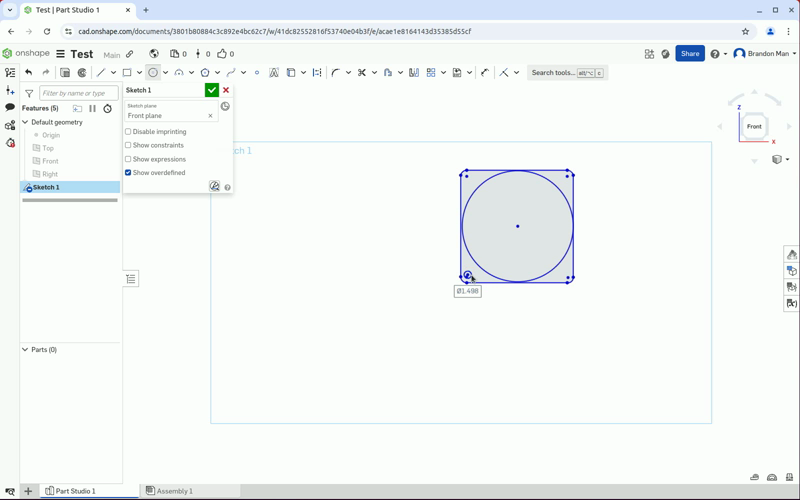
key(c)
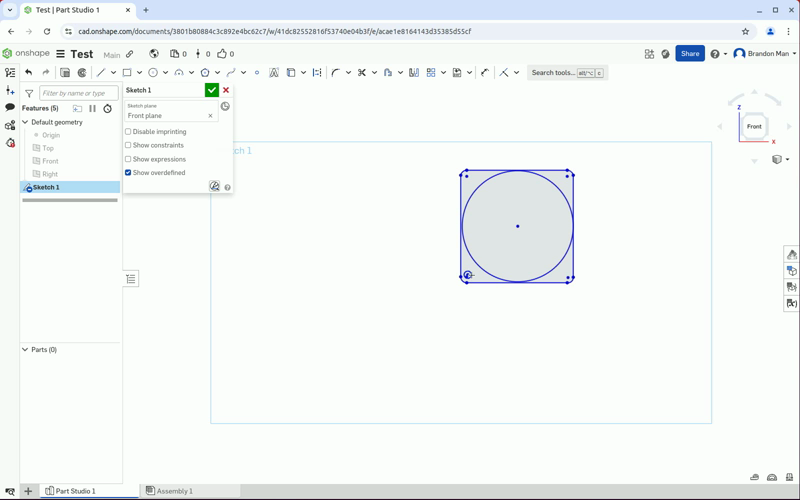
key_down(shift)
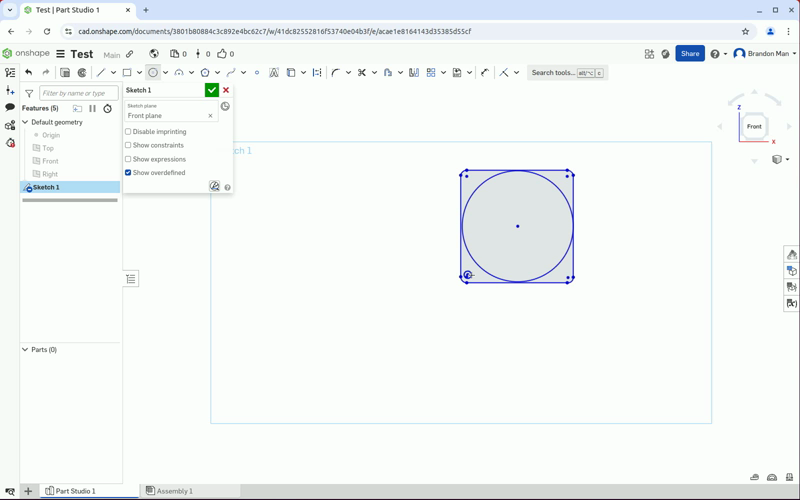
mouse_move(467, 177)
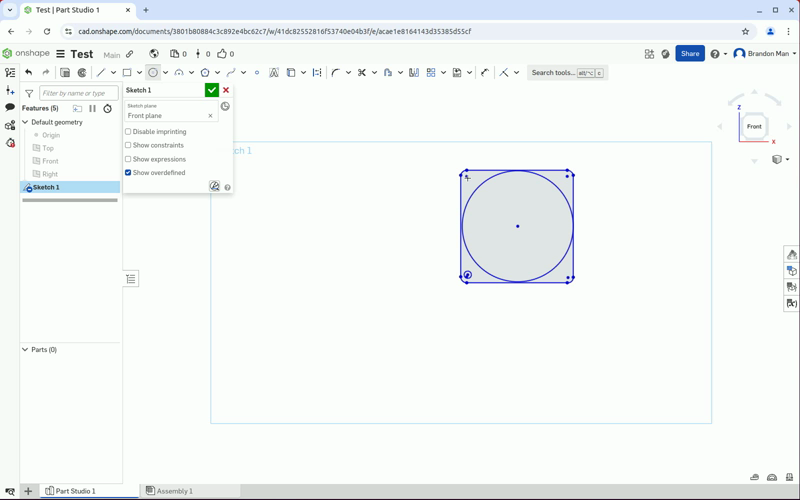
scroll(6)
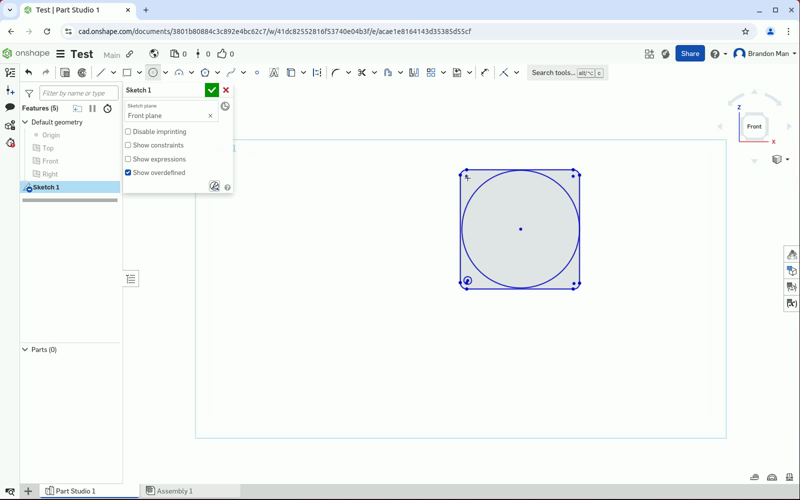
scroll(6)
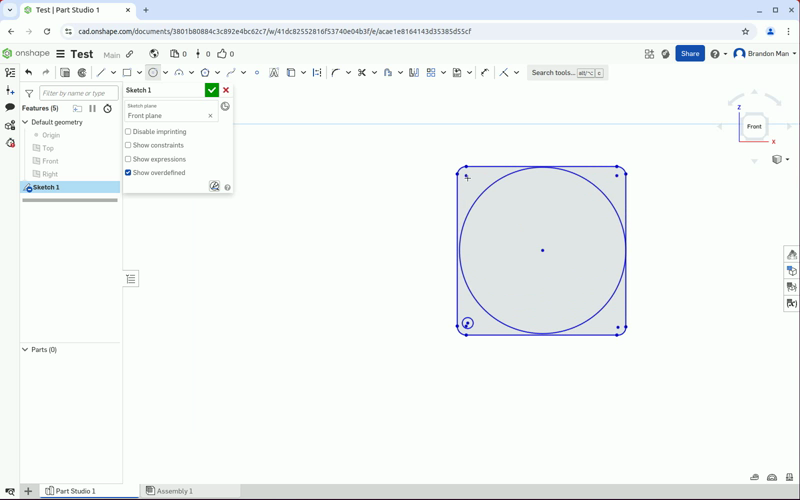
scroll(6)
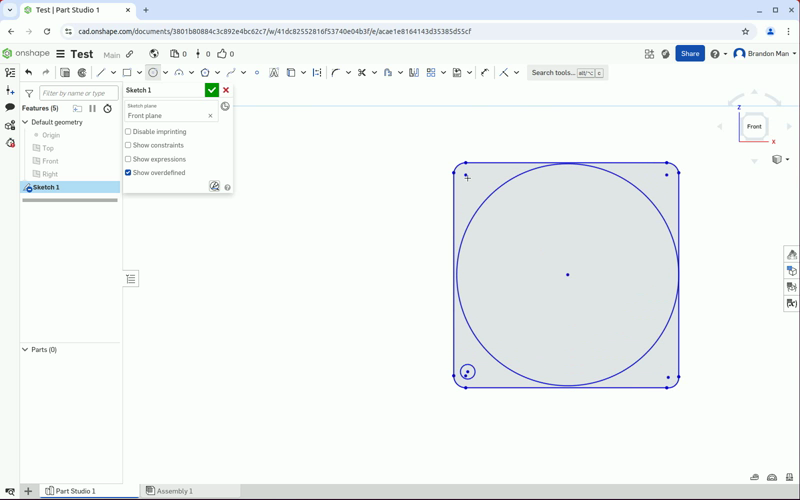
scroll(6)
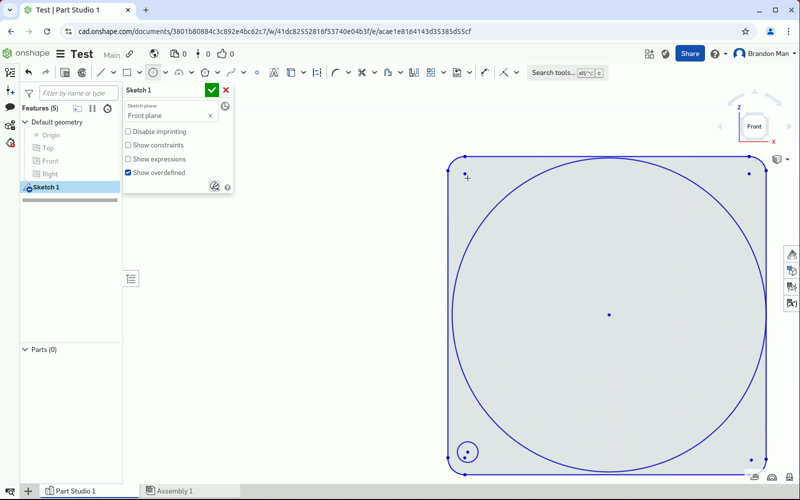
scroll(6)
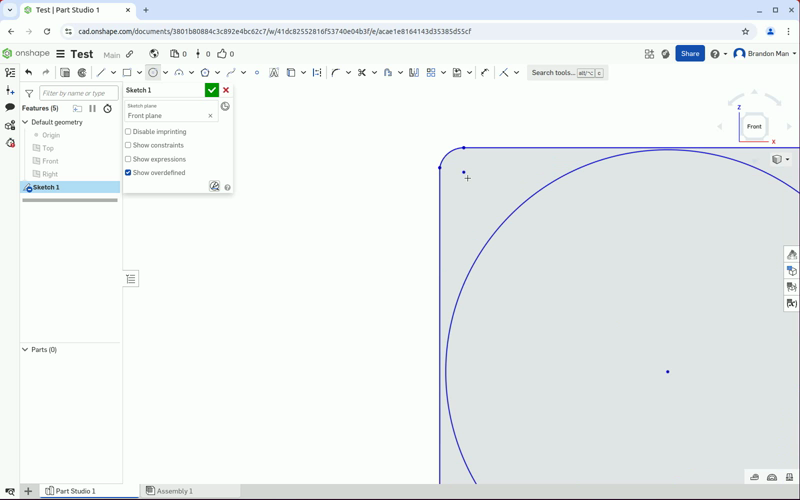
scroll(6)
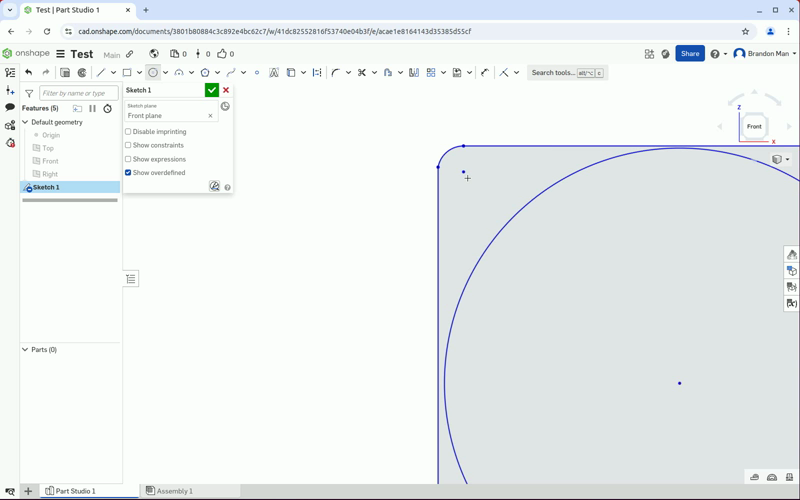
scroll(6)
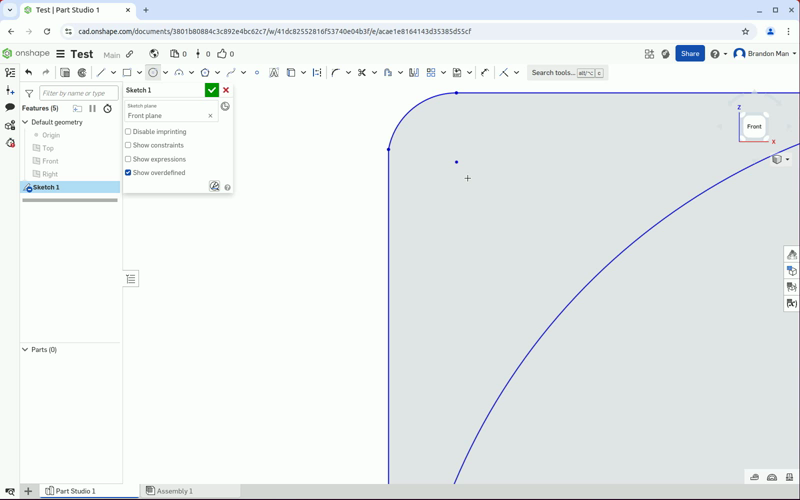
click(467, 177)
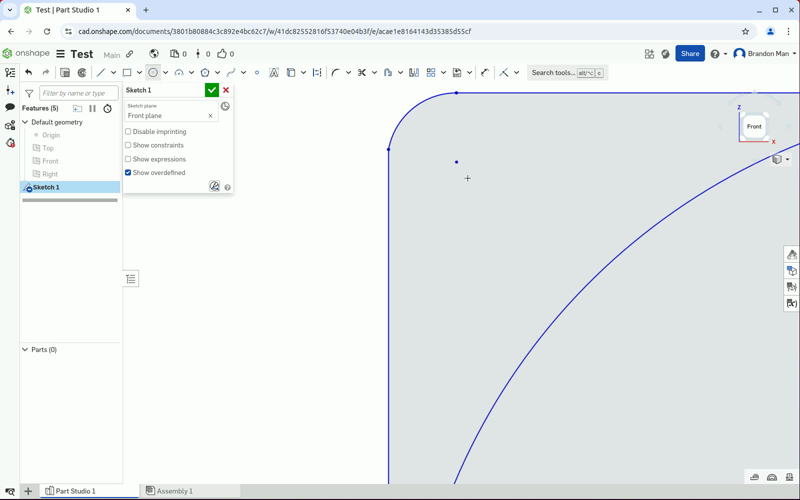
scroll(-6)
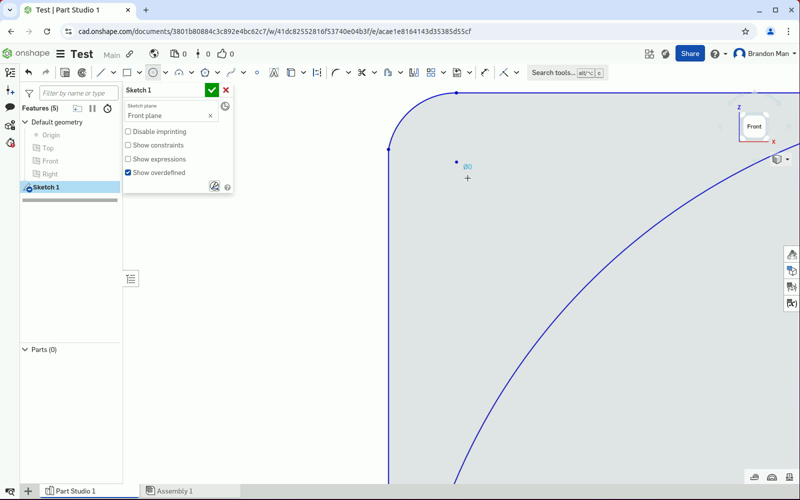
scroll(-6)
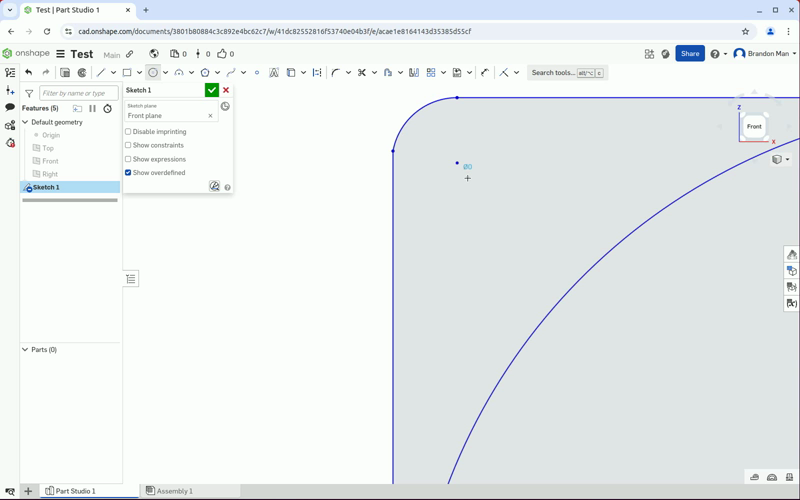
scroll(-6)
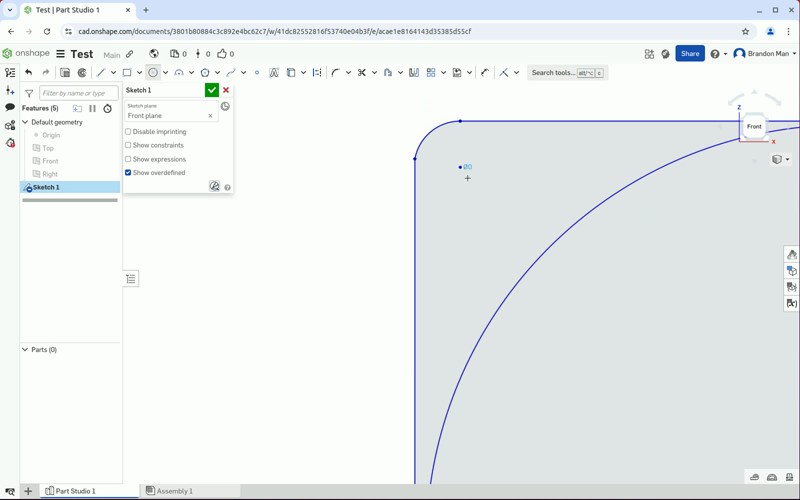
scroll(-6)
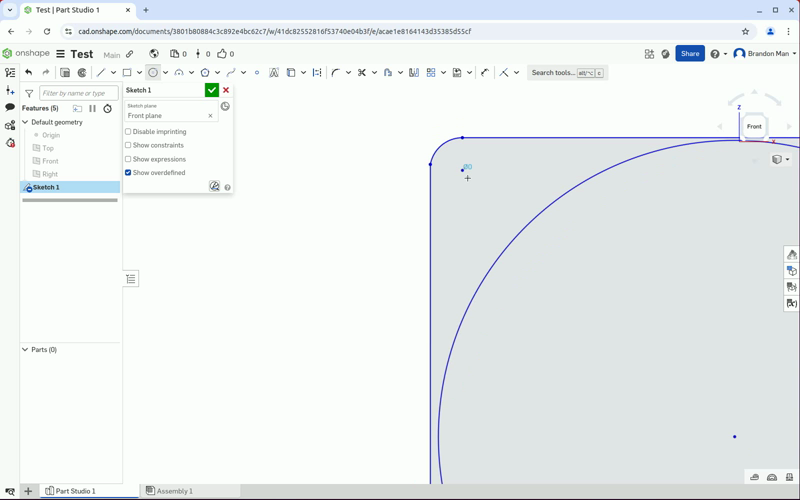
scroll(-6)
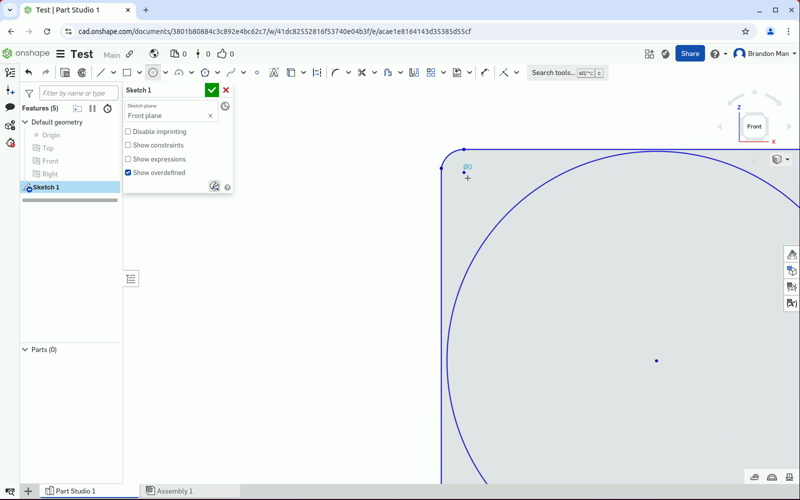
scroll(-6)
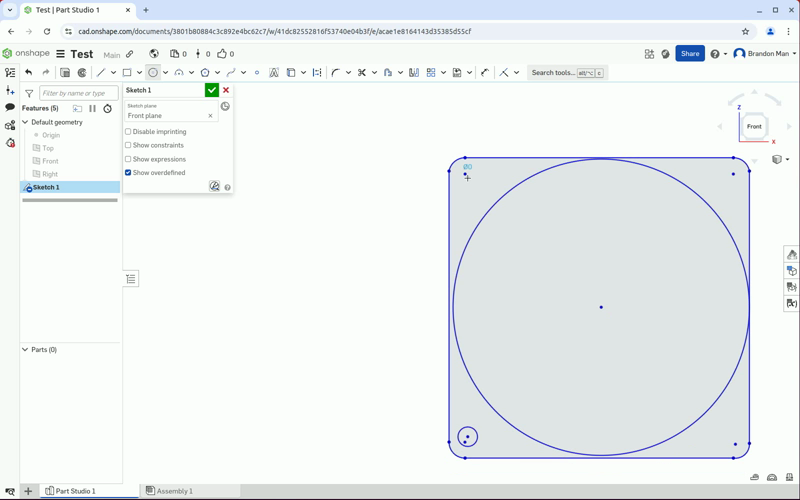
scroll(-6)
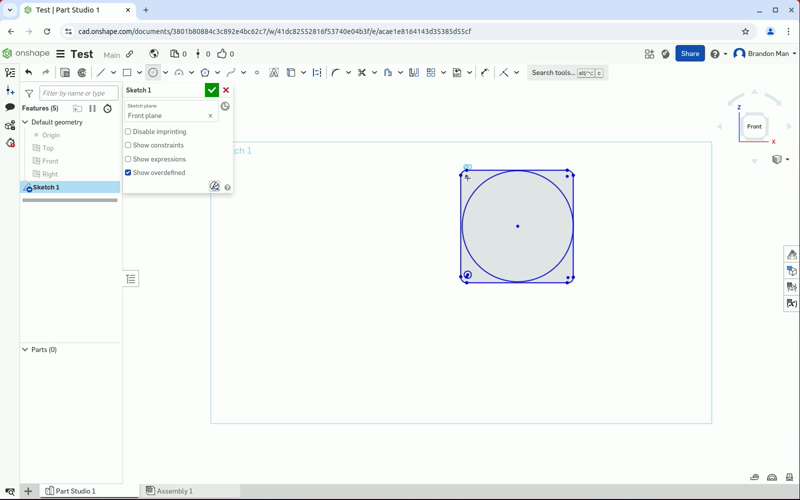
key_up(shift)
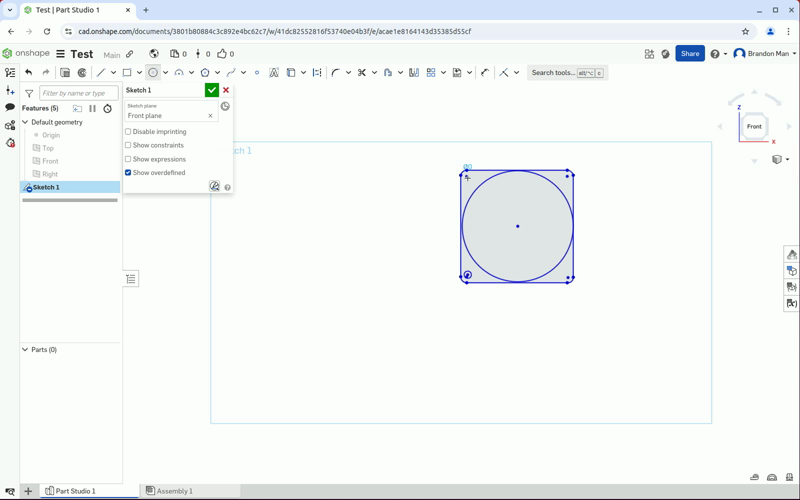
mouse_move(471, 177)
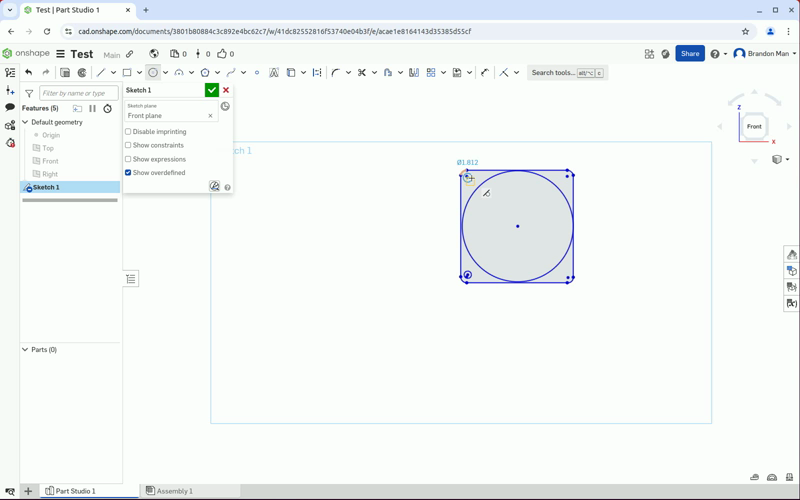
click(471, 177)
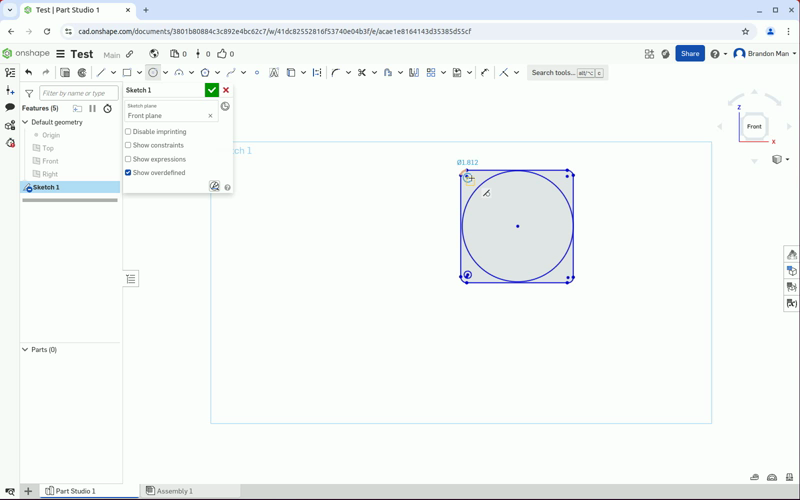
key(esc)
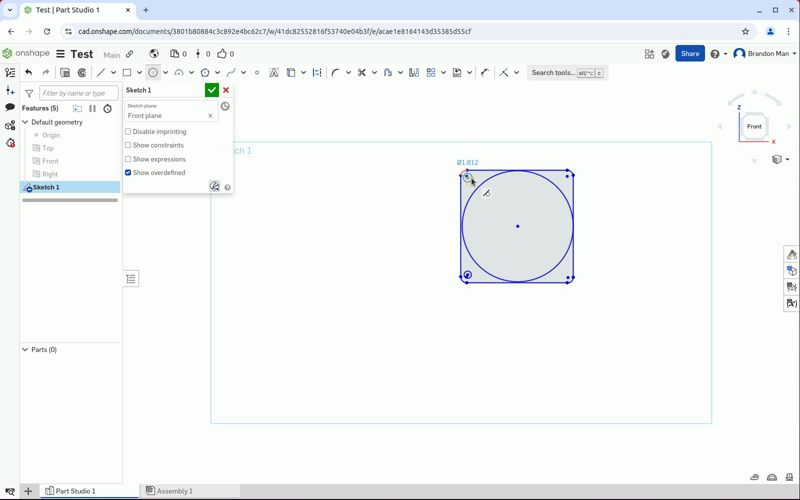
key(c)
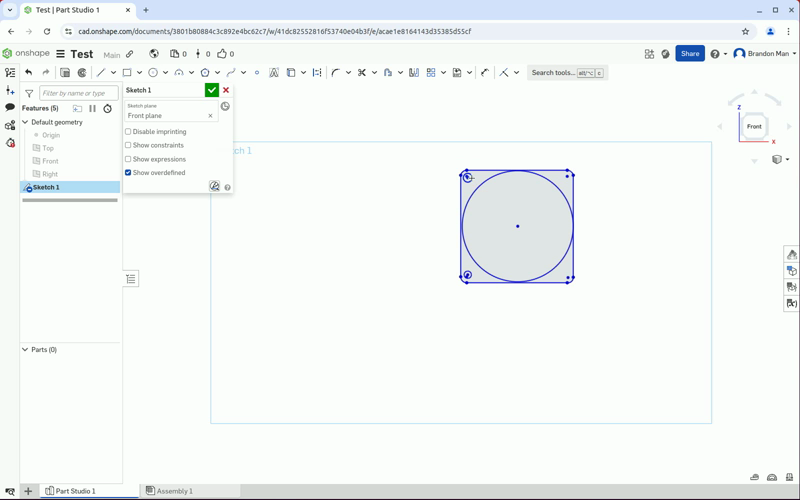
key_down(shift)
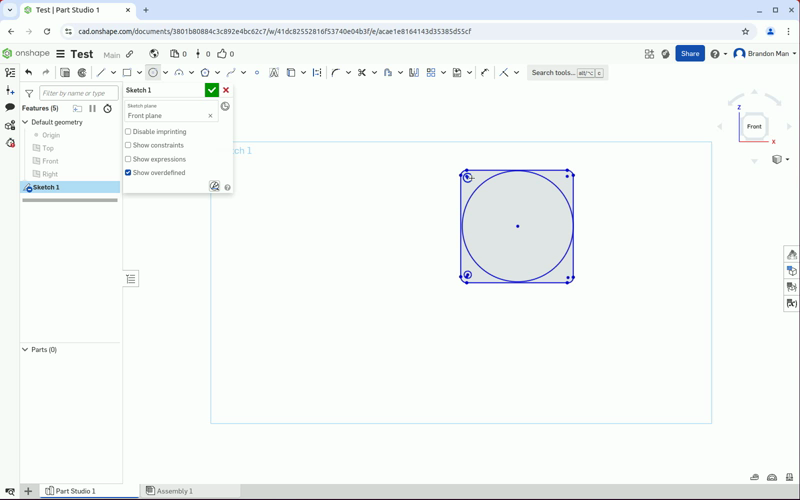
mouse_move(566, 274)
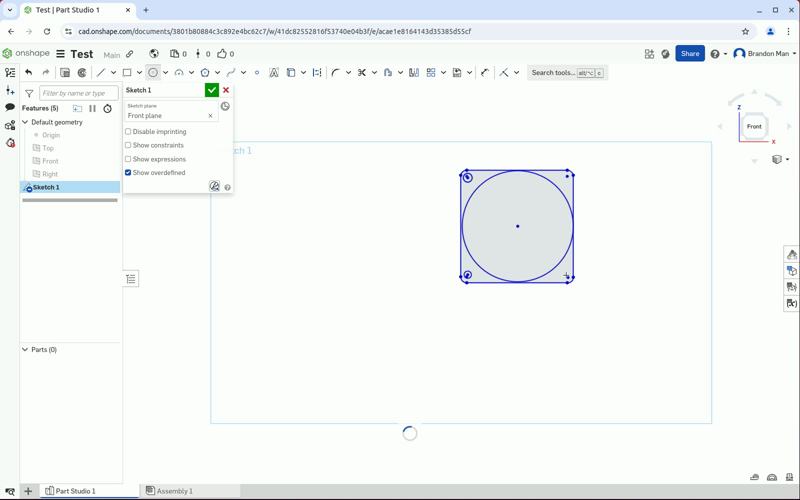
scroll(6)
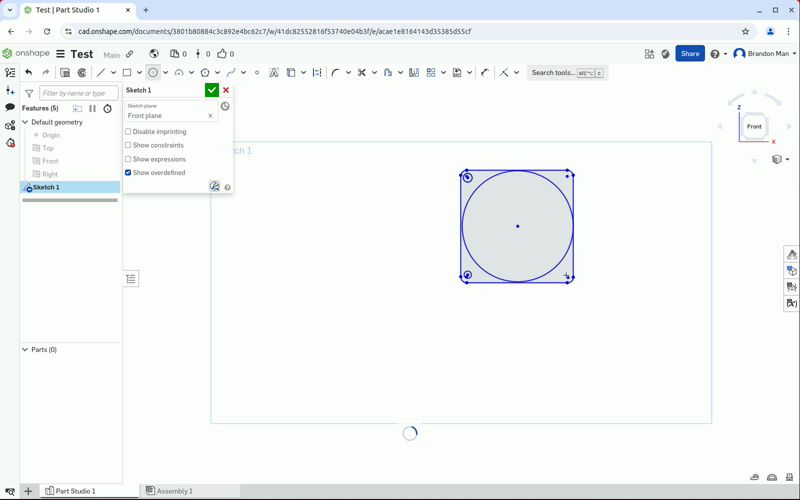
scroll(6)
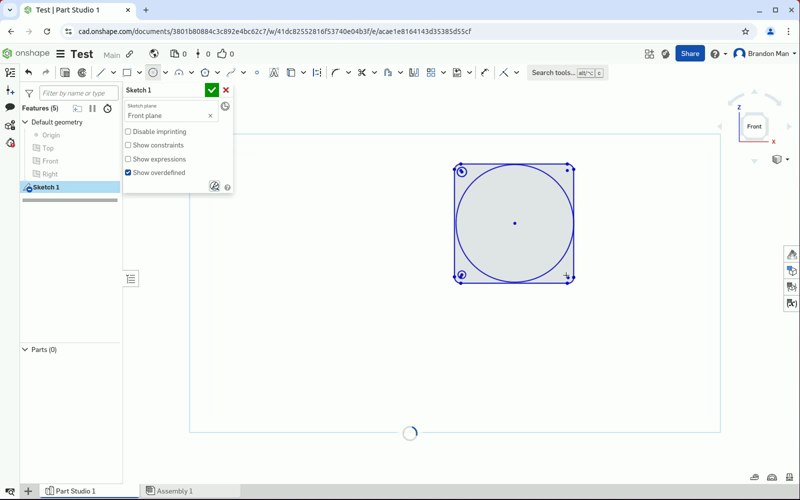
scroll(6)
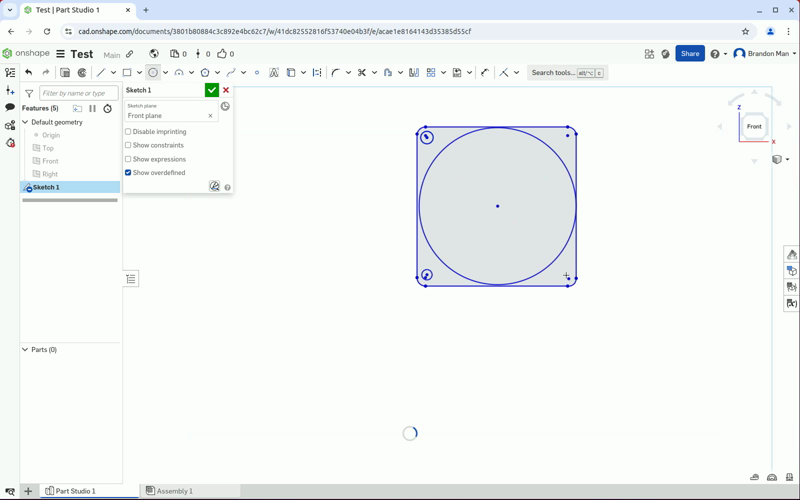
scroll(6)
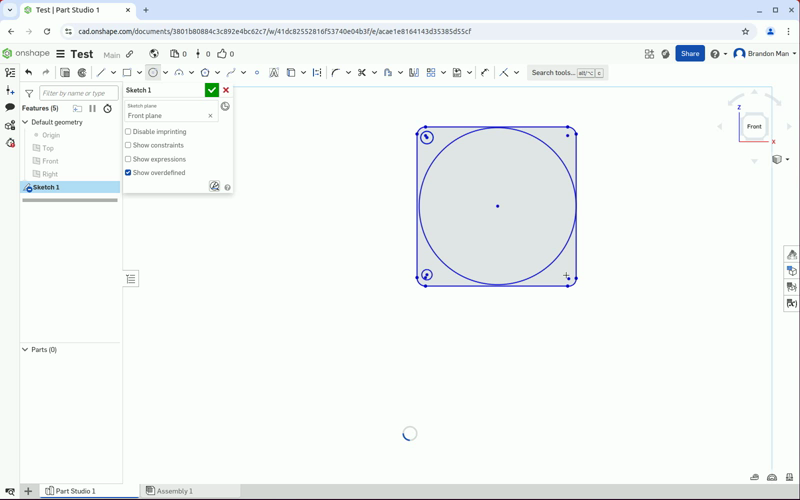
scroll(6)
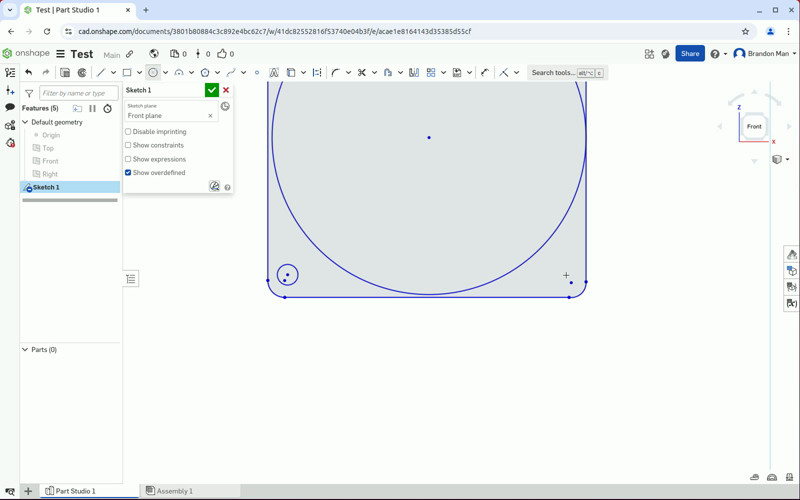
scroll(6)
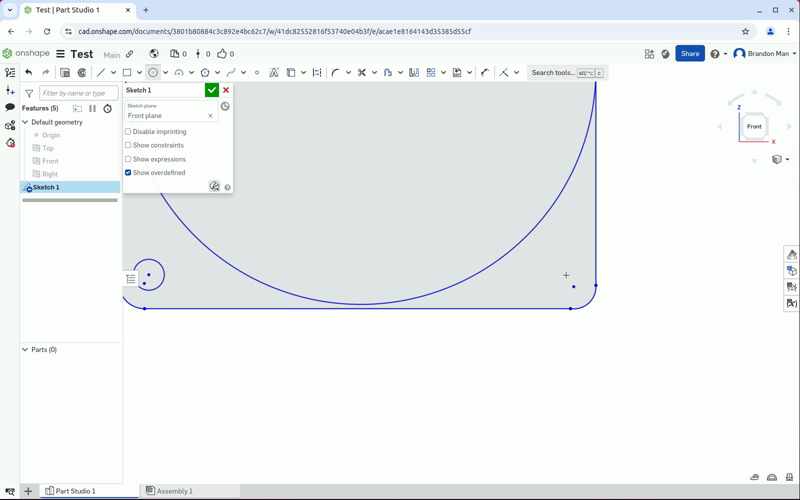
scroll(6)
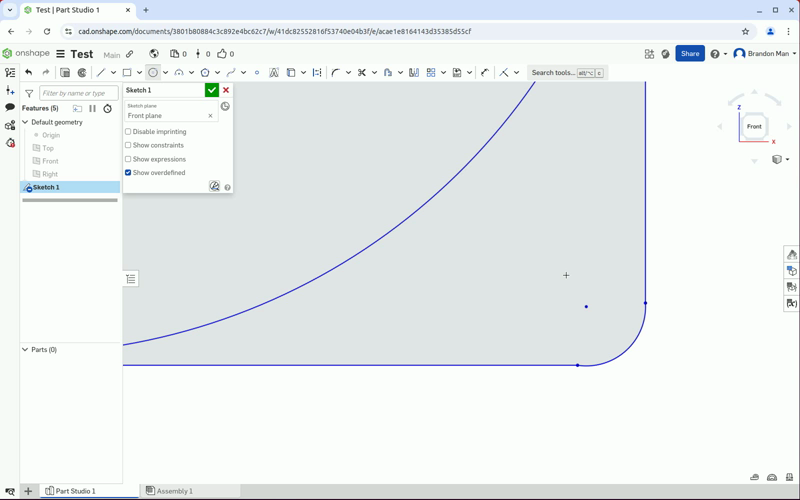
click(566, 274)
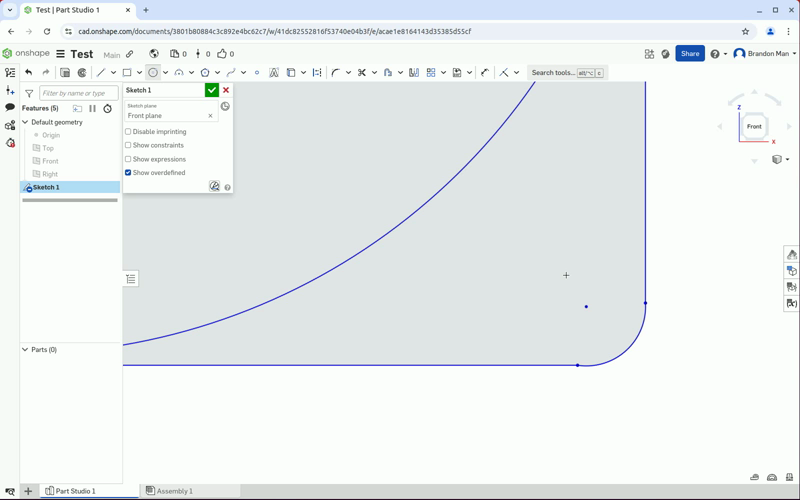
scroll(-6)
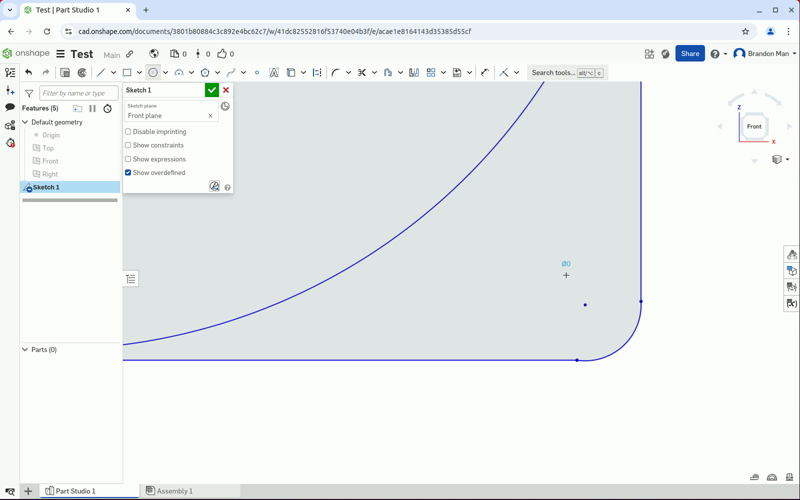
scroll(-6)
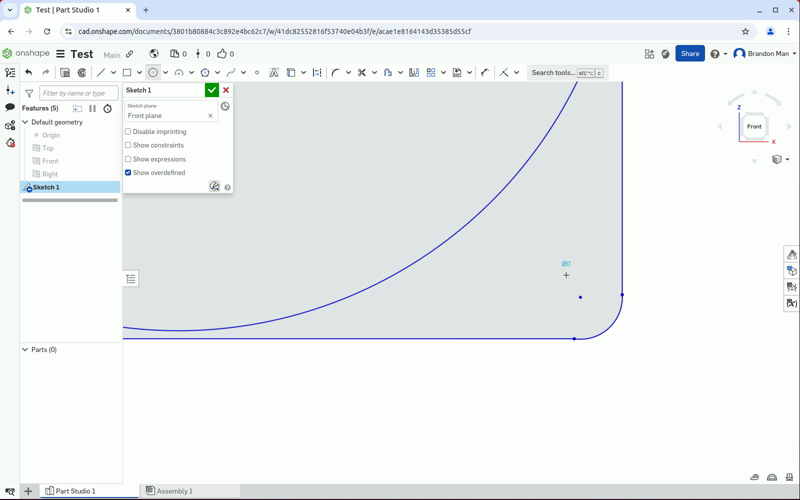
scroll(-6)
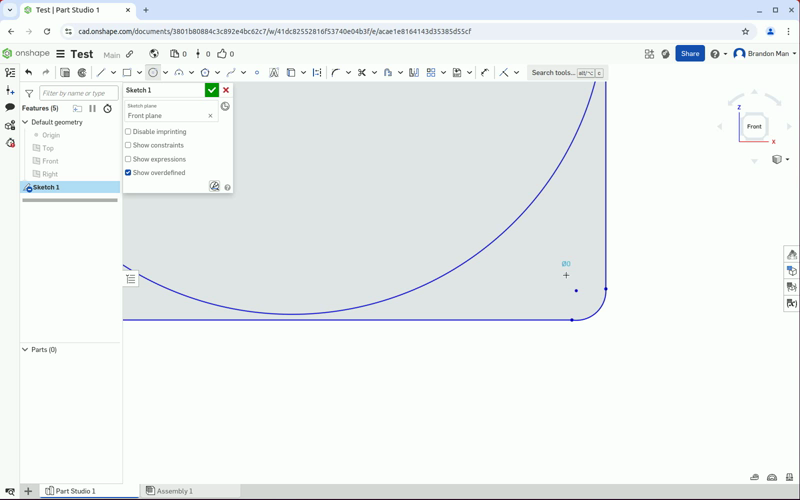
scroll(-6)
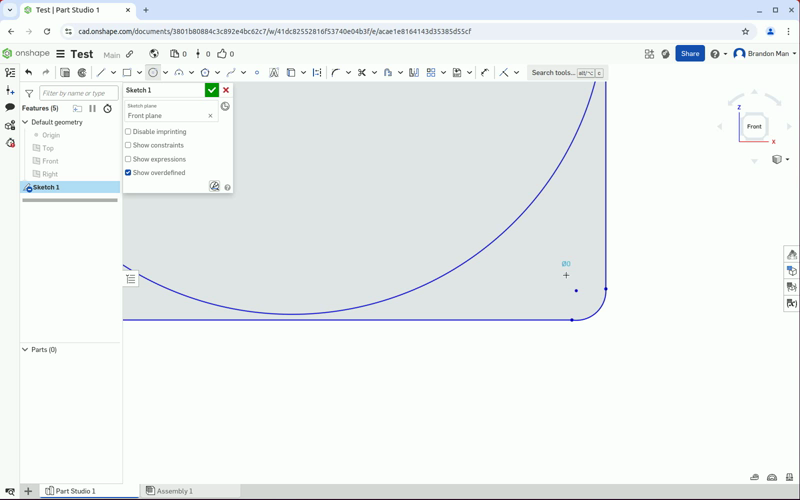
scroll(-6)
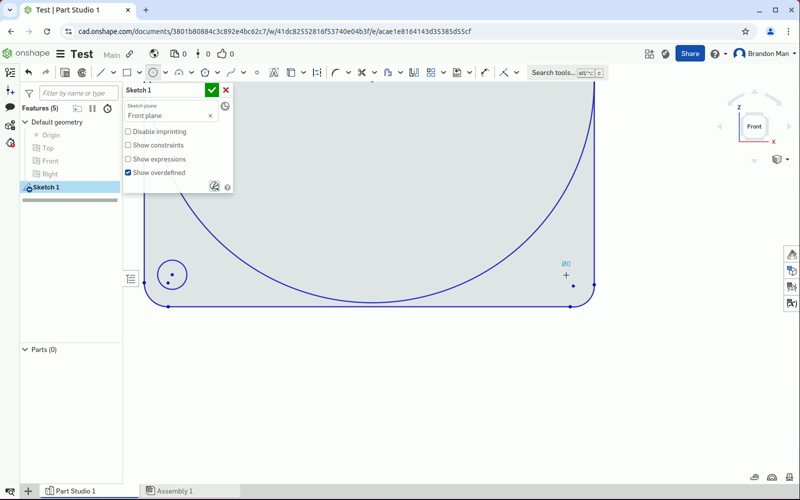
scroll(-6)
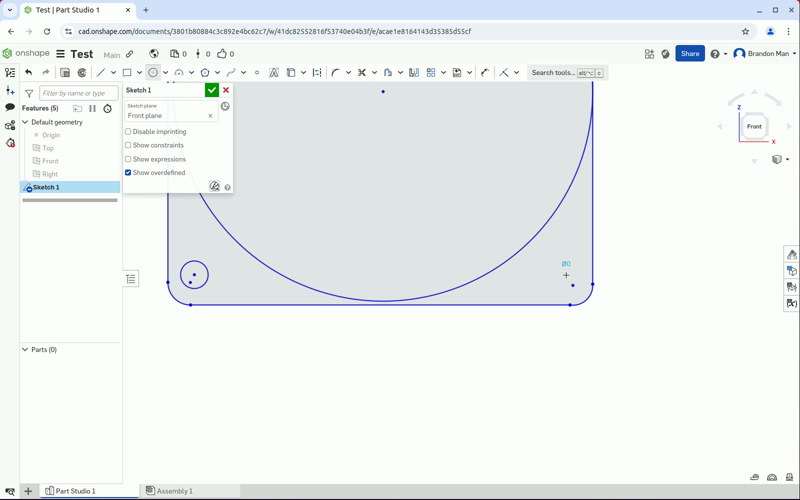
scroll(-6)
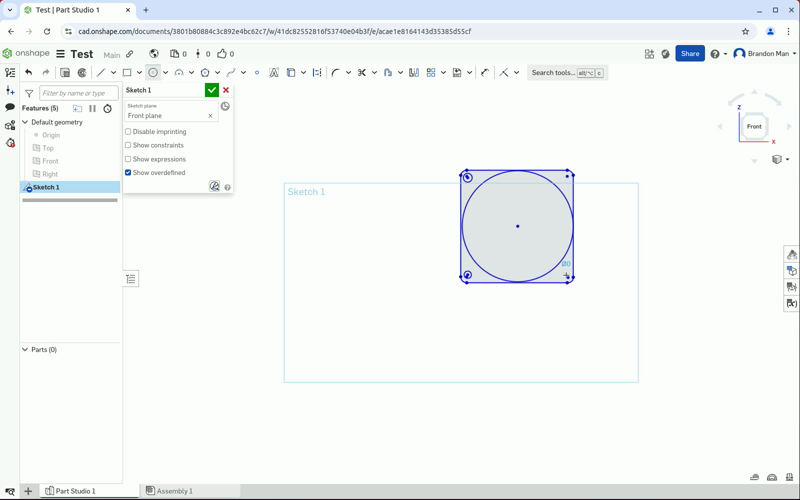
key_up(shift)
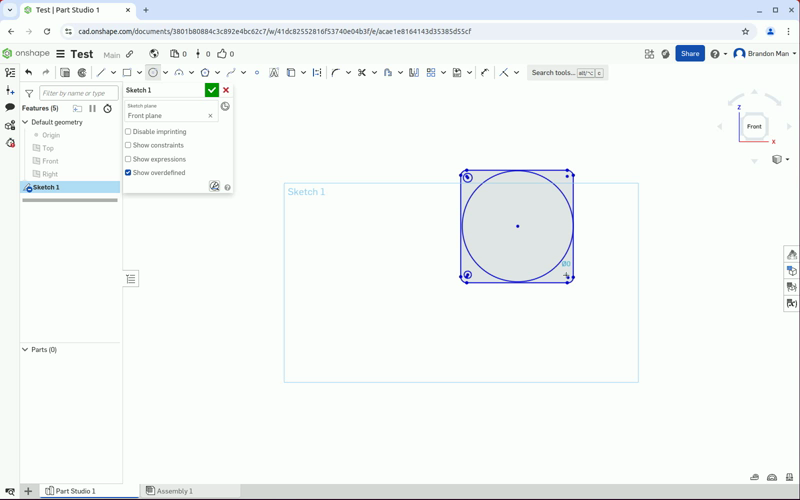
mouse_move(569, 274)
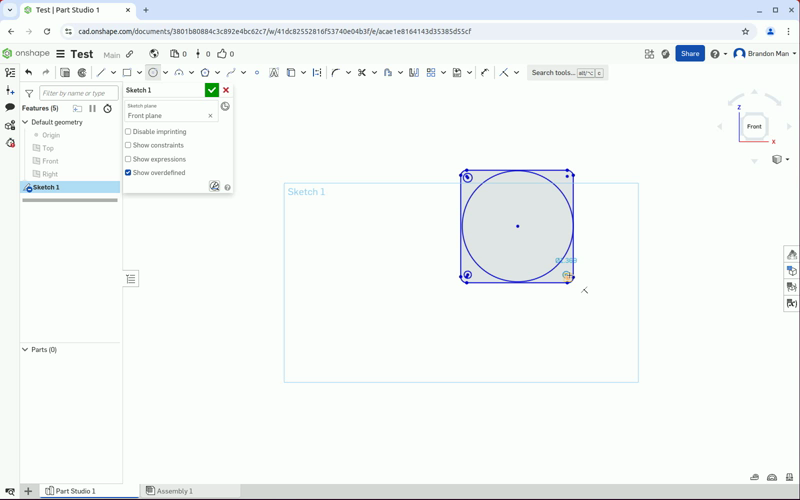
scroll(6)
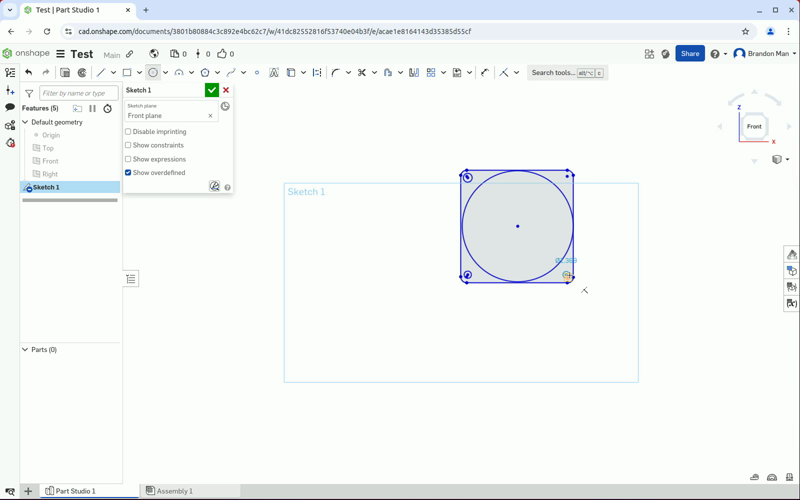
scroll(6)
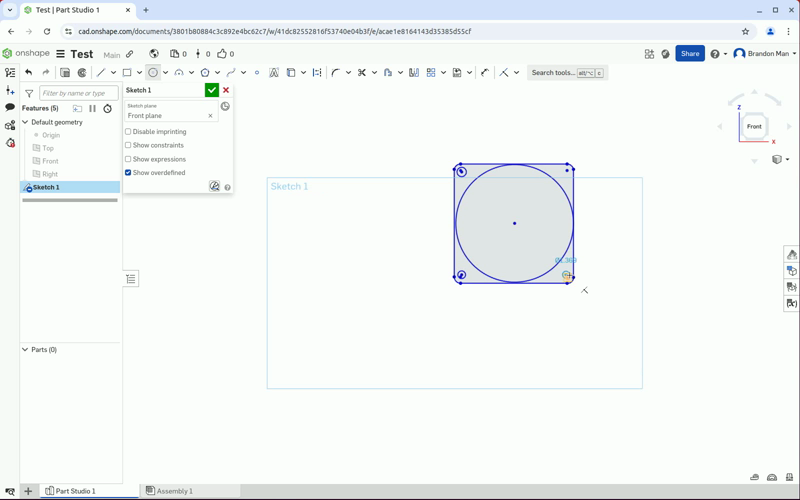
scroll(6)
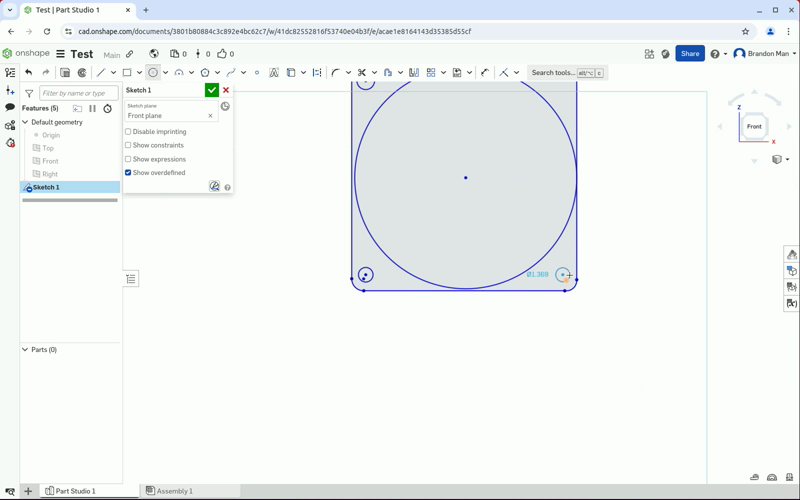
scroll(6)
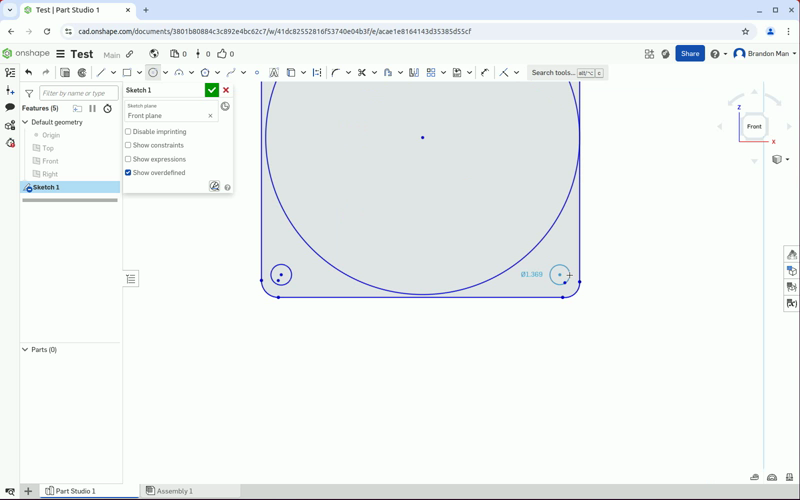
scroll(6)
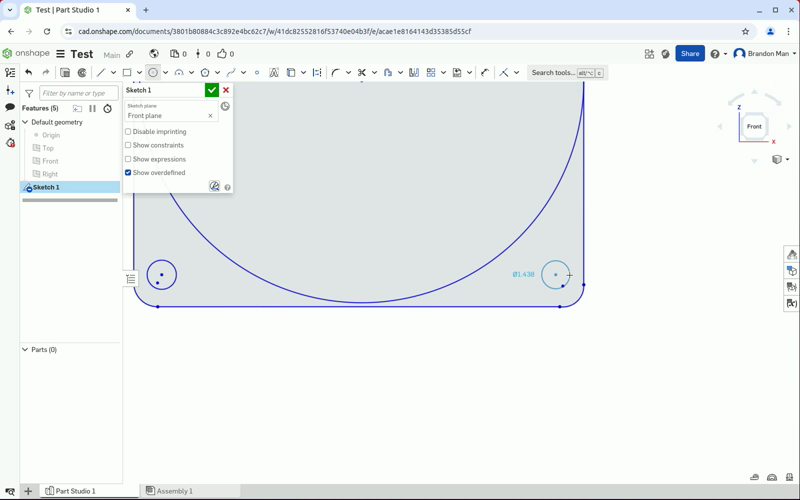
scroll(6)
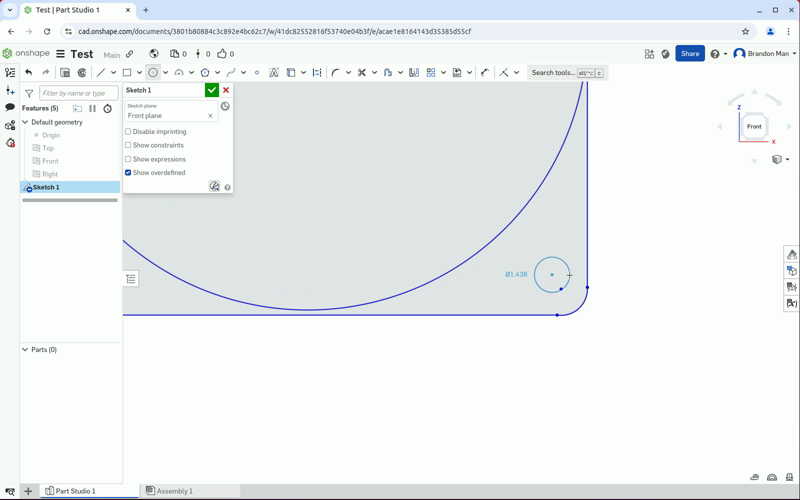
scroll(6)
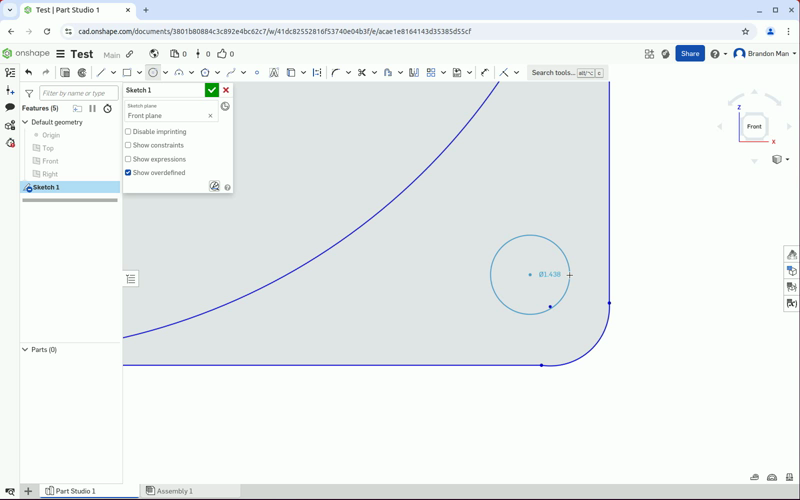
click(569, 274)
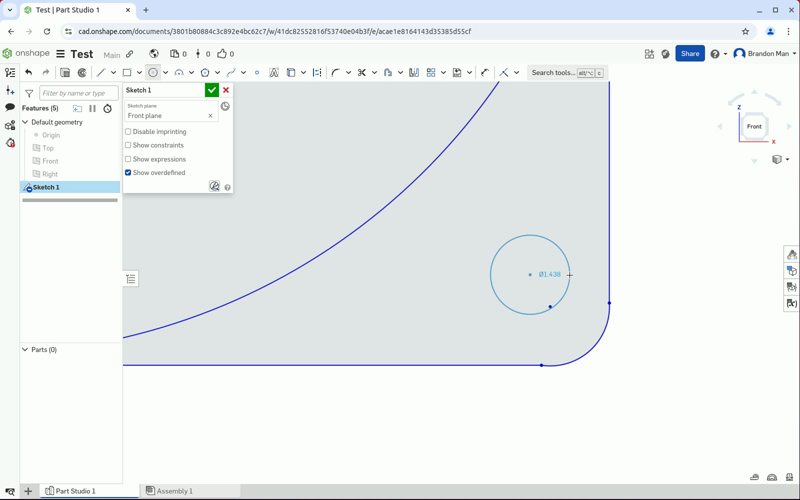
scroll(-6)
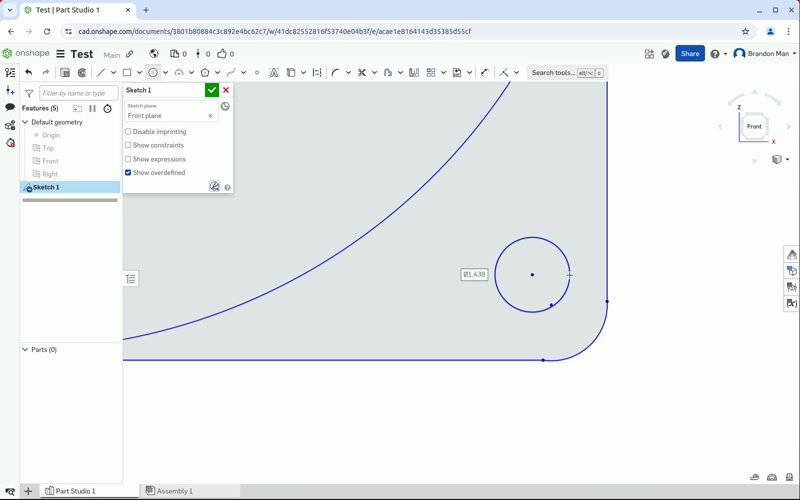
scroll(-6)
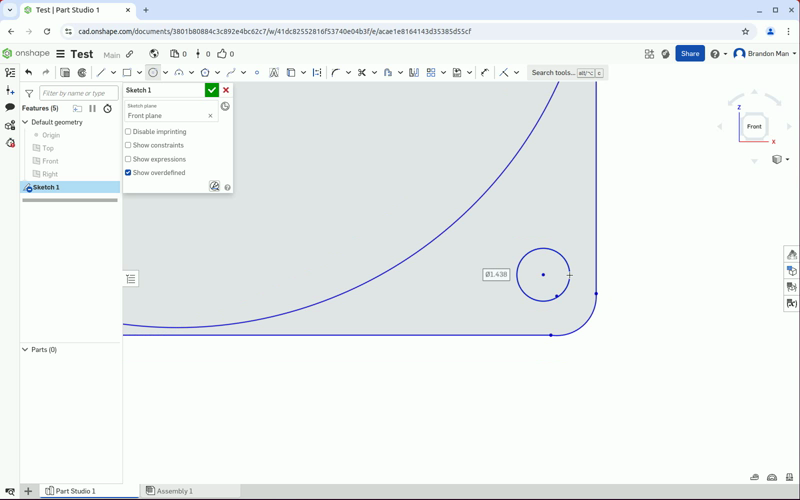
scroll(-6)
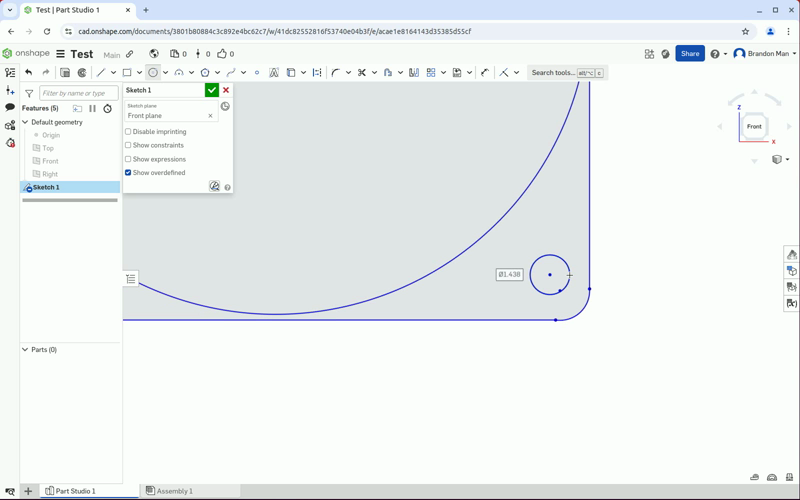
scroll(-6)
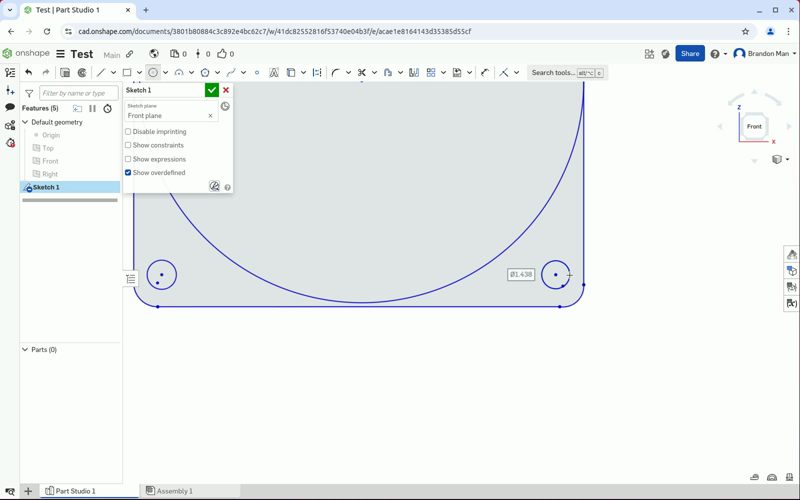
scroll(-6)
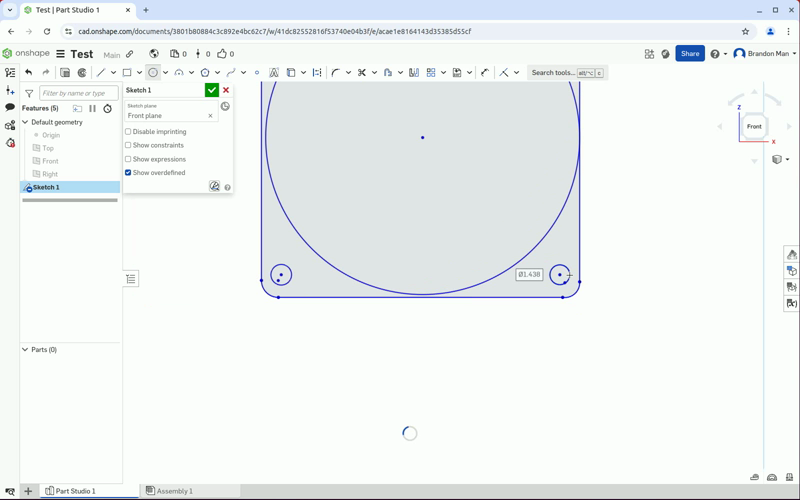
scroll(-6)
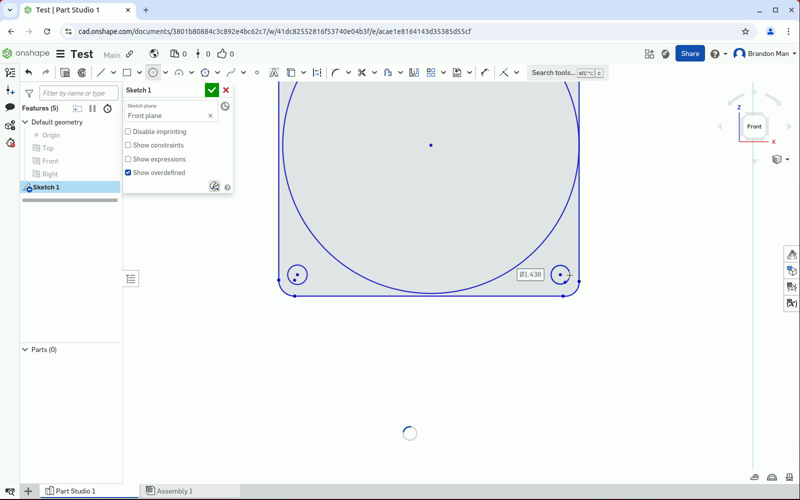
scroll(-6)
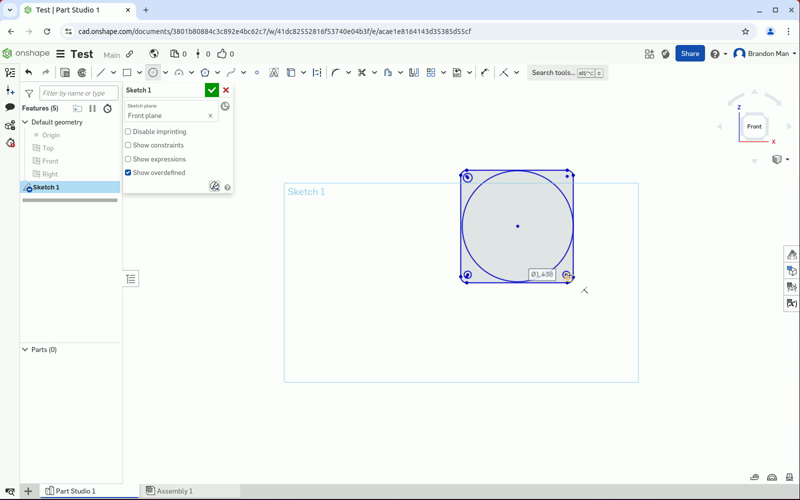
key(esc)
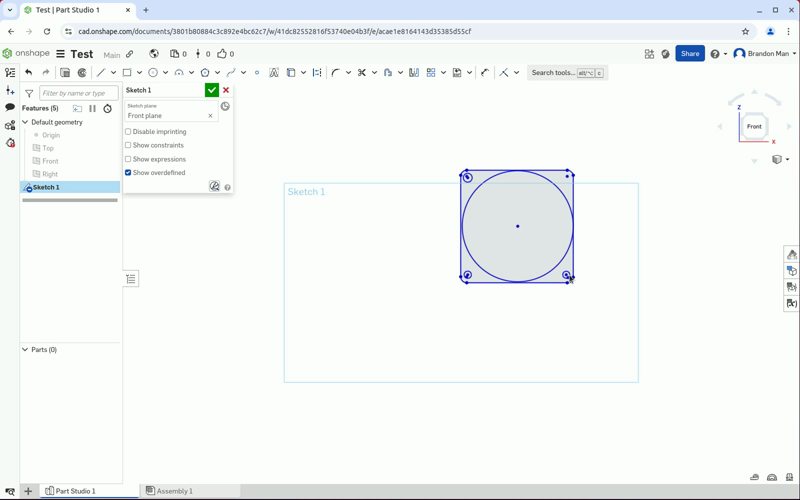
key(c)
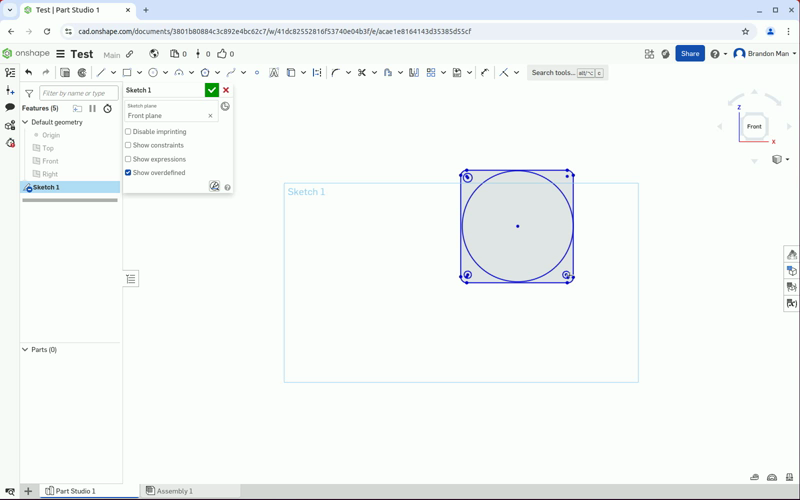
key_down(shift)
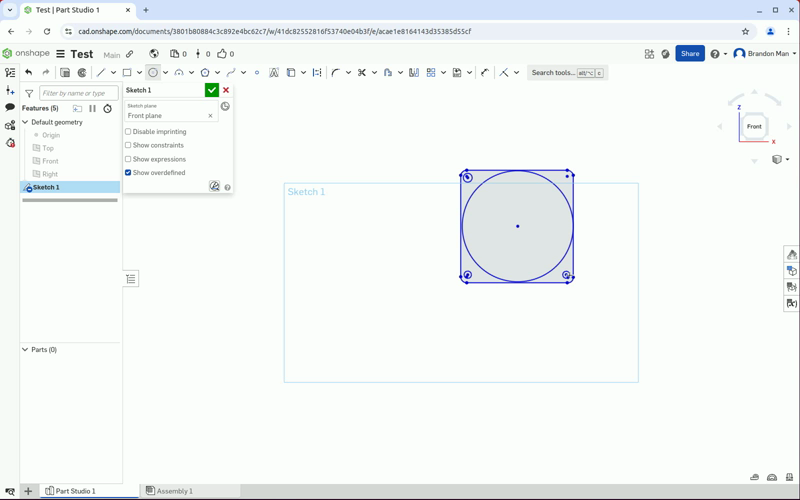
mouse_move(566, 177)
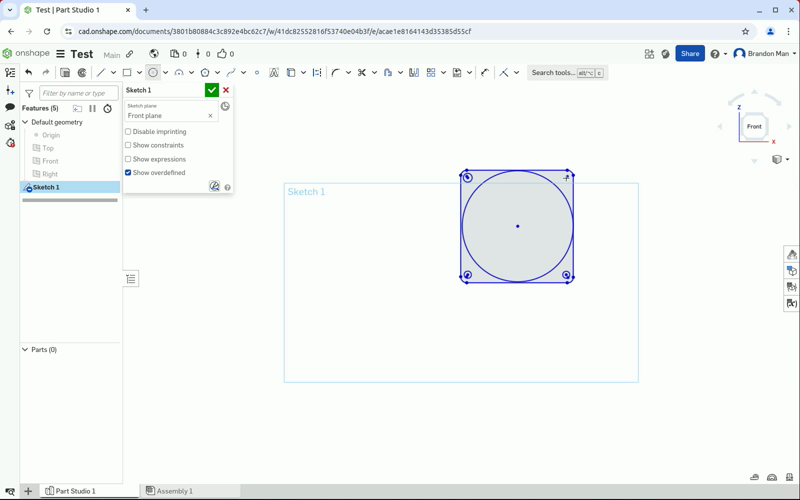
scroll(6)
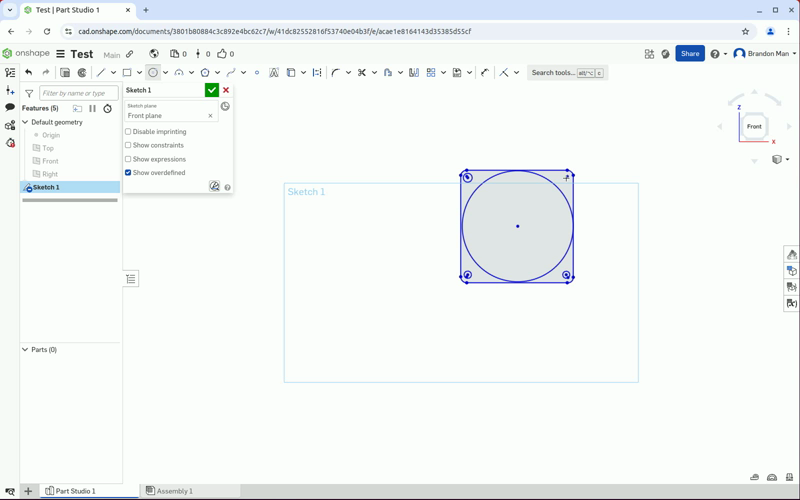
scroll(6)
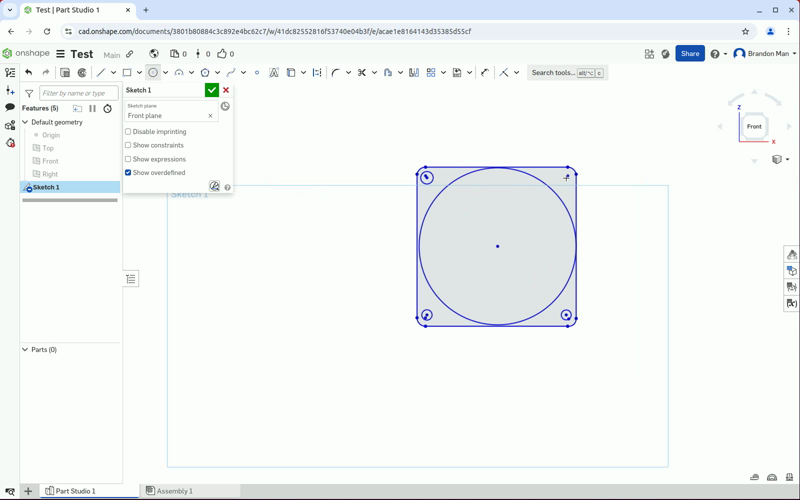
scroll(6)
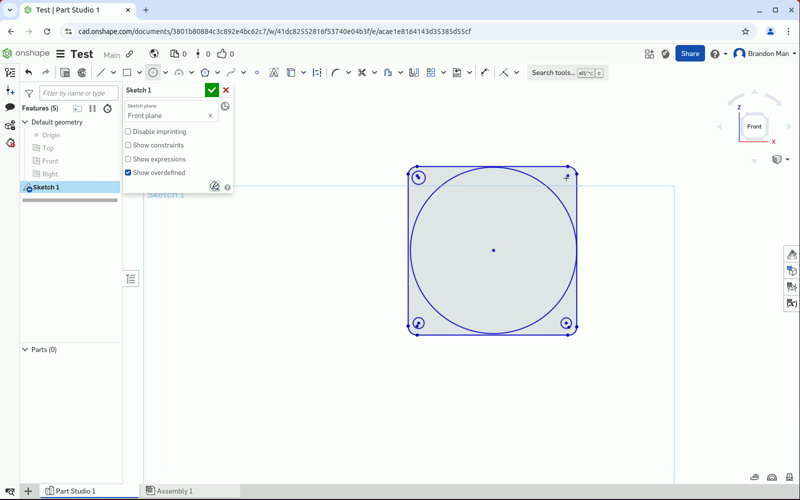
scroll(6)
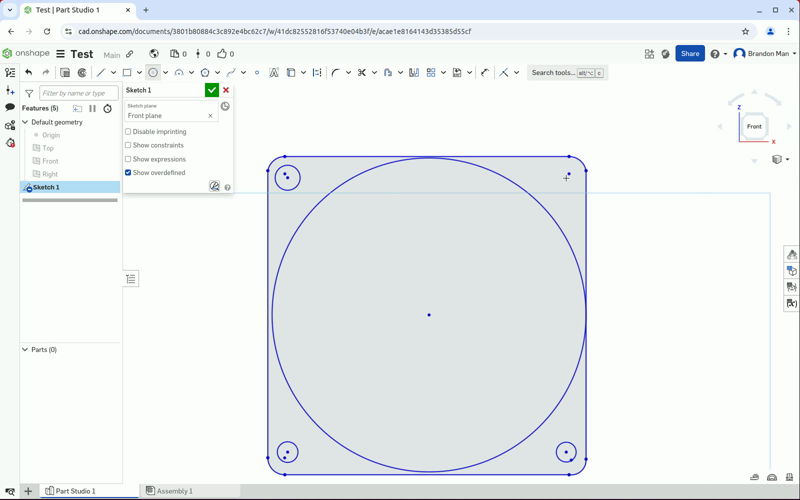
scroll(6)
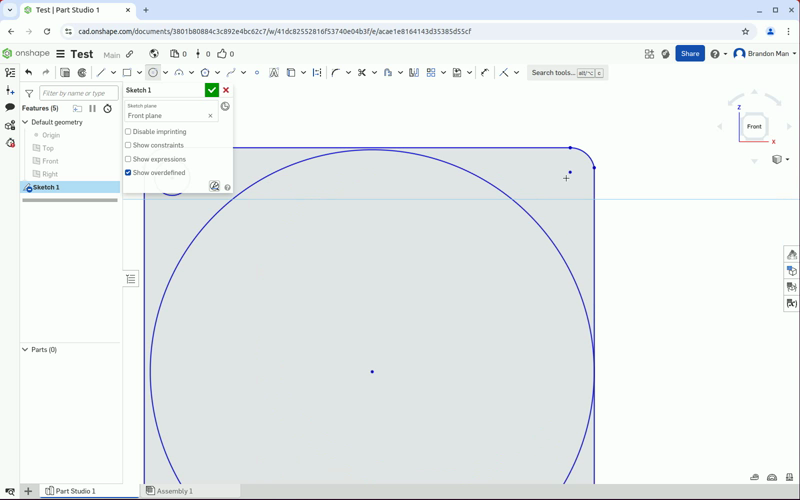
scroll(6)
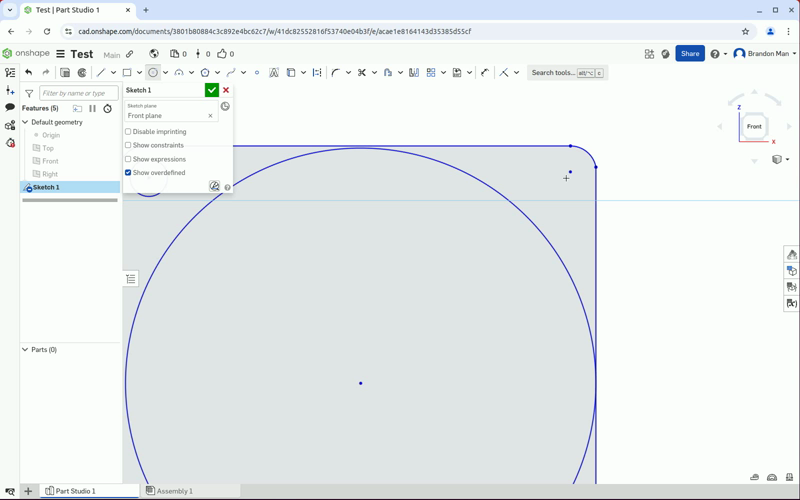
scroll(6)
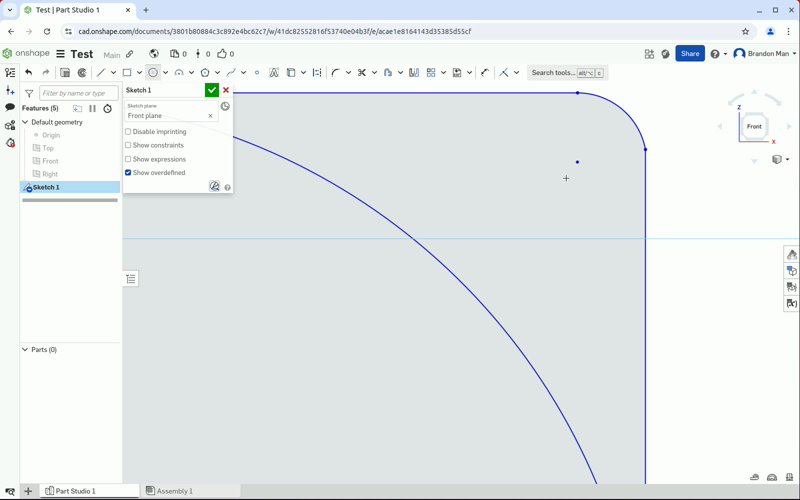
click(566, 177)
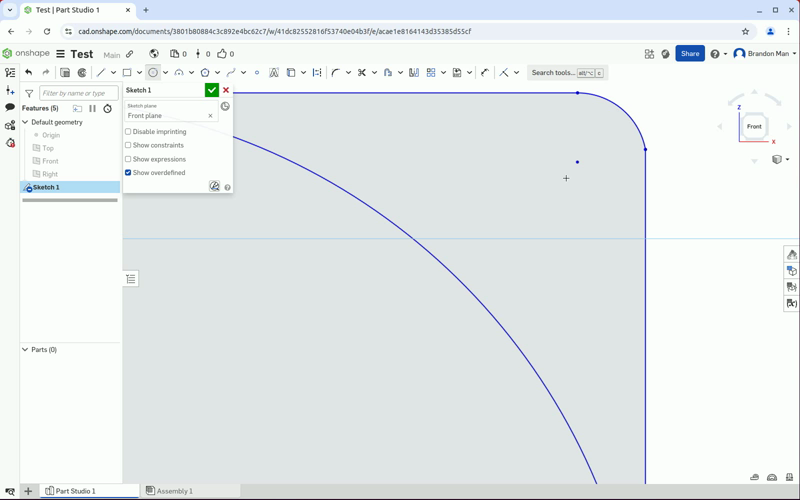
scroll(-6)
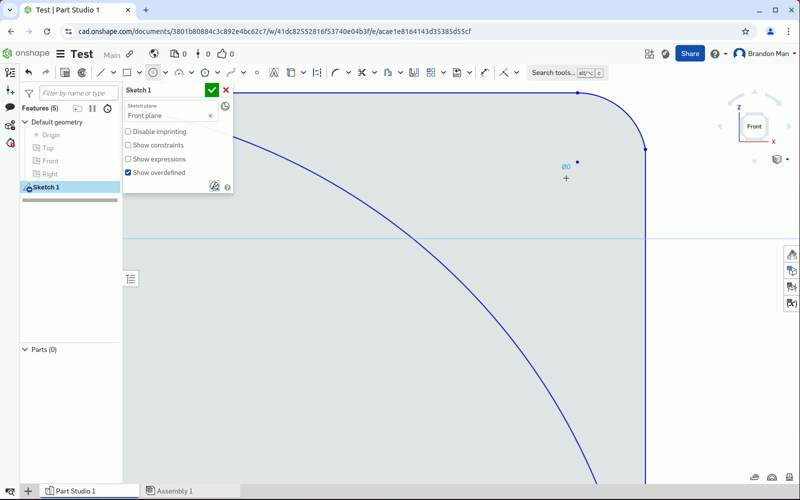
scroll(-6)
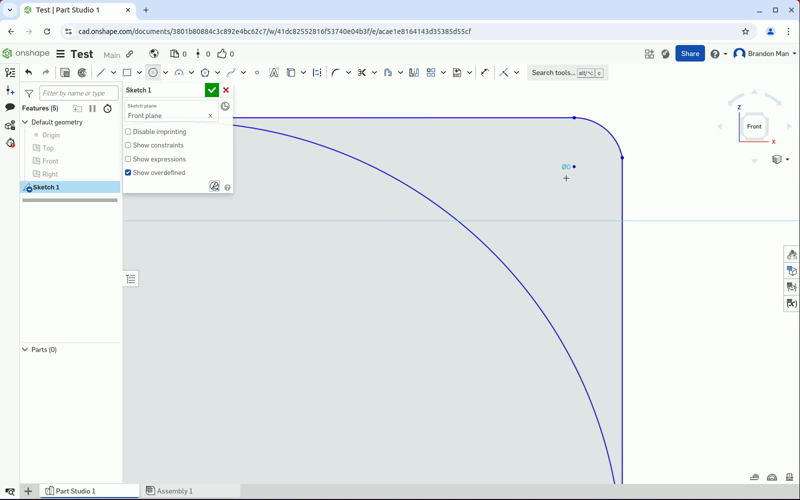
scroll(-6)
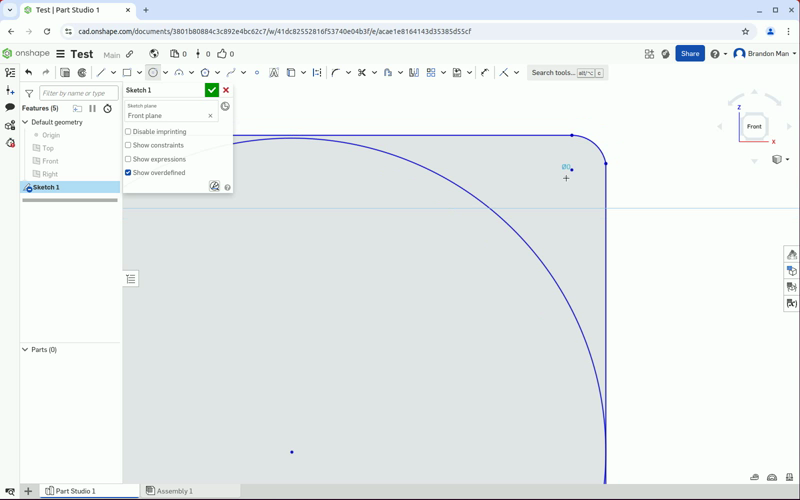
scroll(-6)
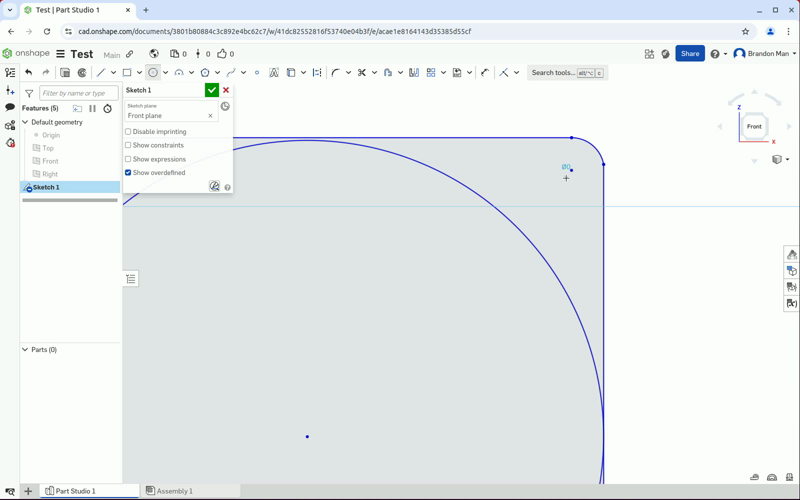
scroll(-6)
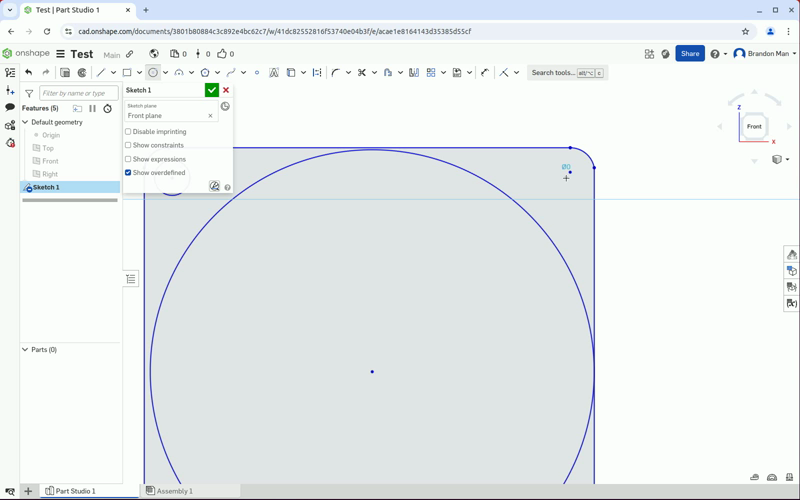
scroll(-6)
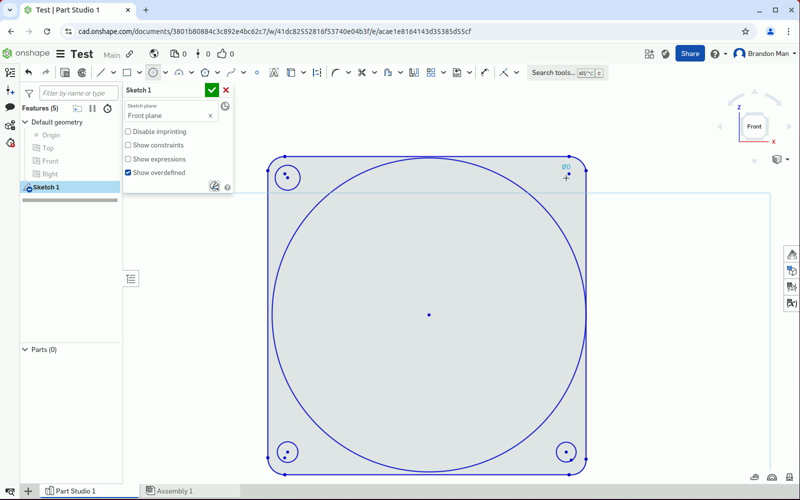
scroll(-6)
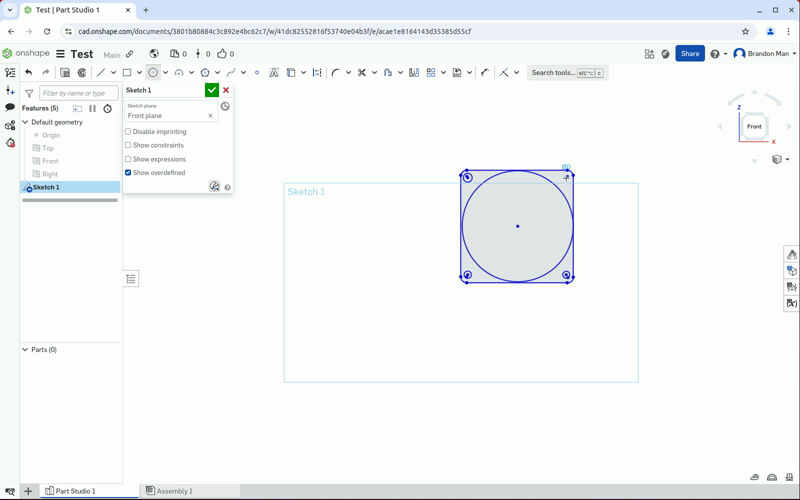
key_up(shift)
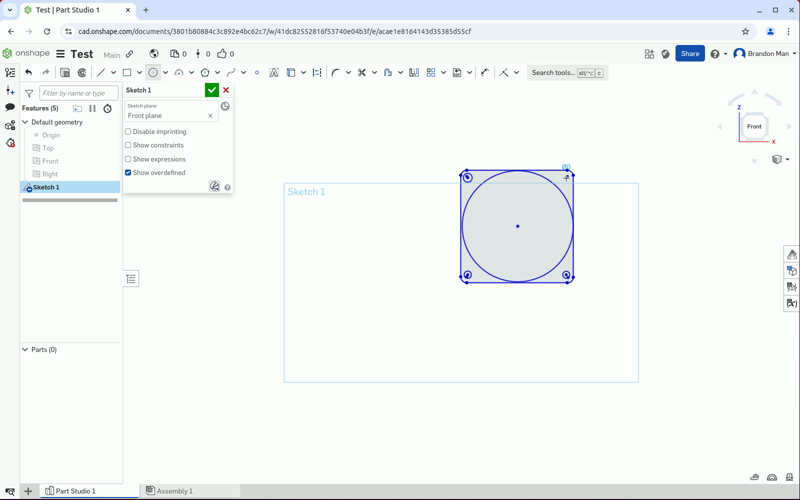
mouse_move(569, 177)
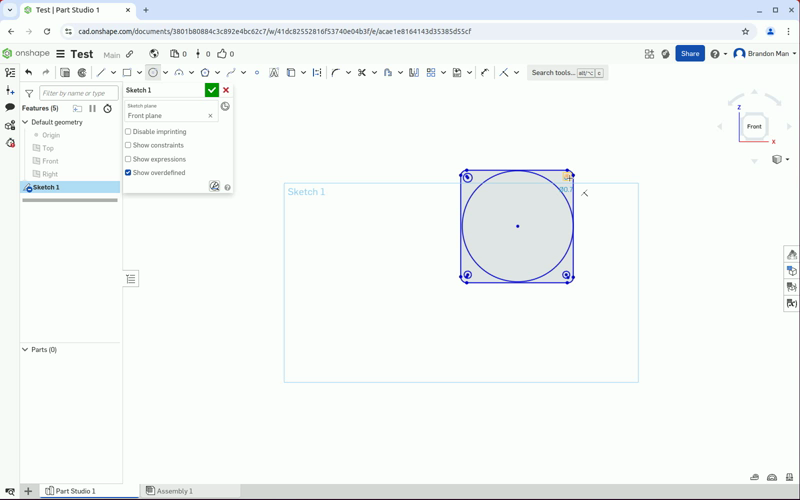
scroll(6)
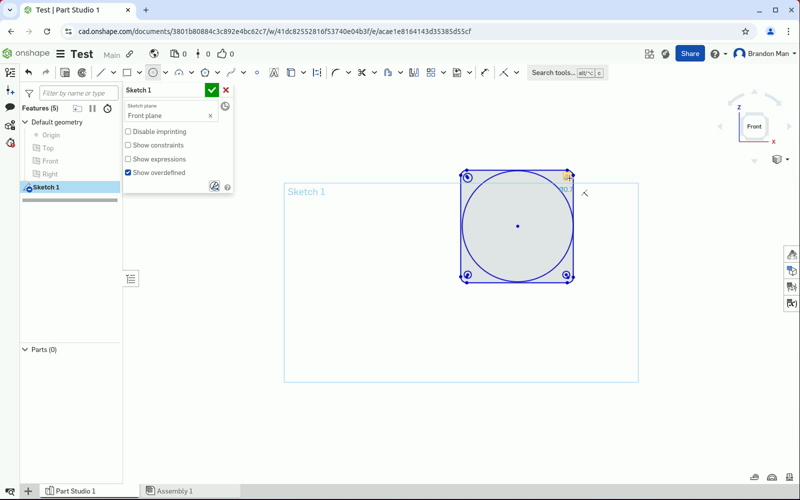
scroll(6)
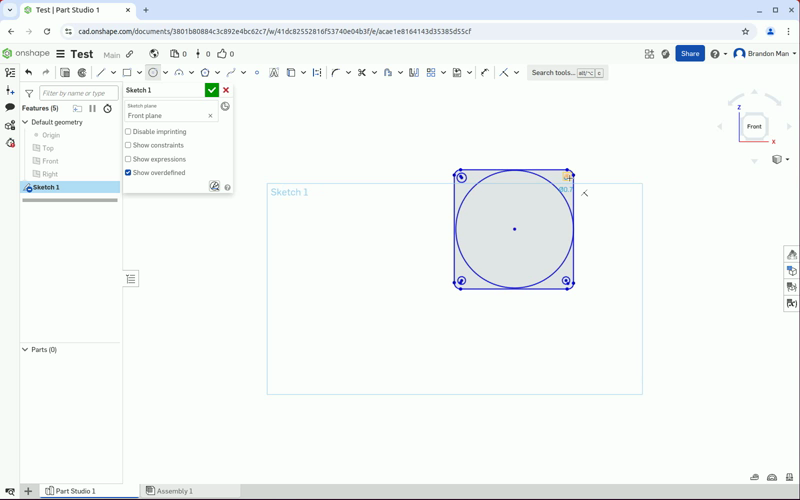
scroll(6)
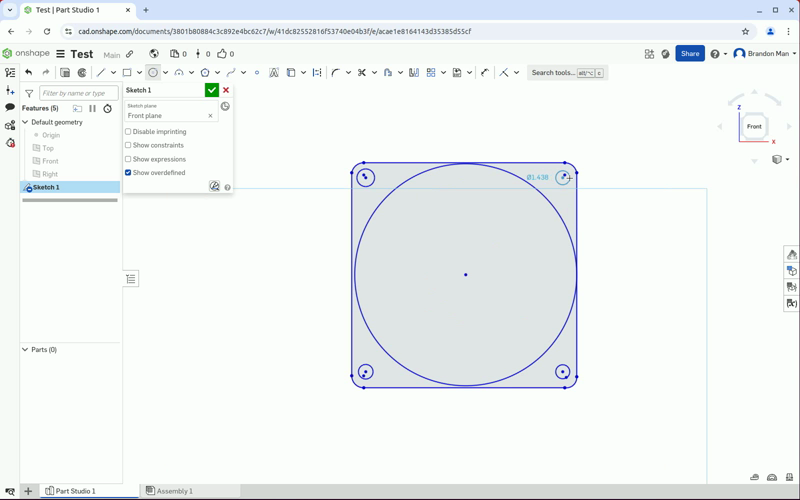
scroll(6)
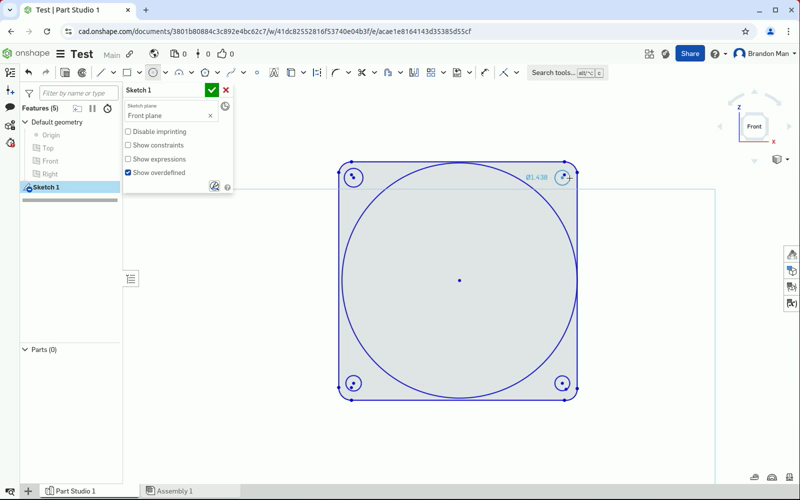
scroll(6)
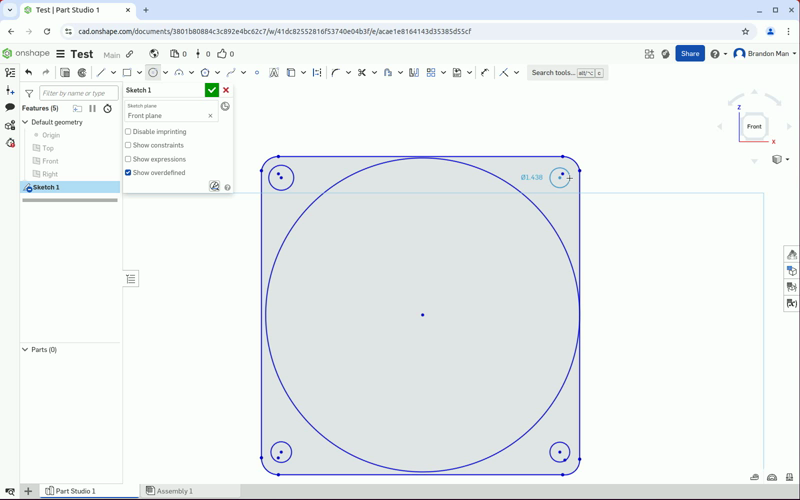
scroll(6)
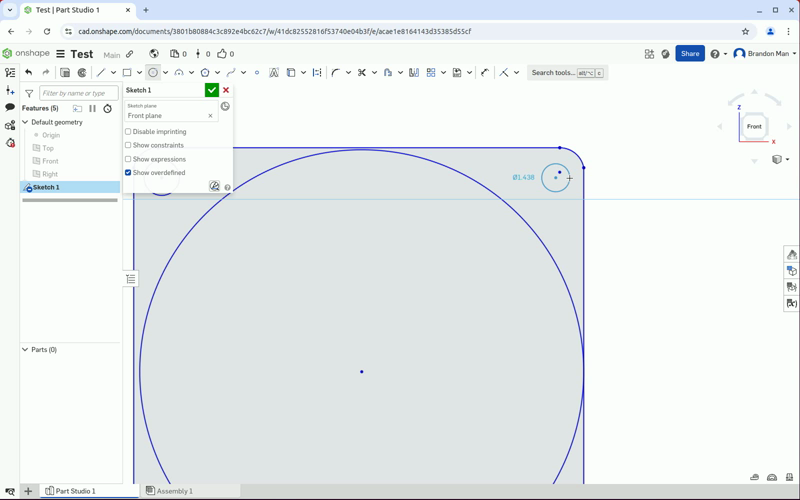
scroll(6)
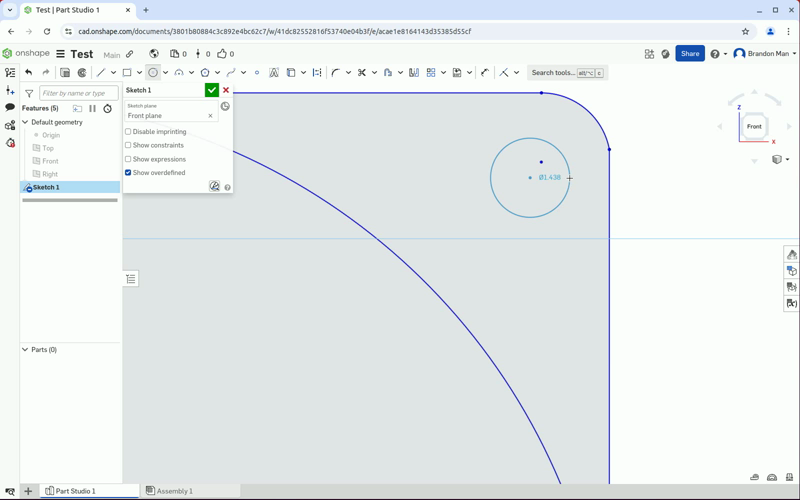
click(569, 177)
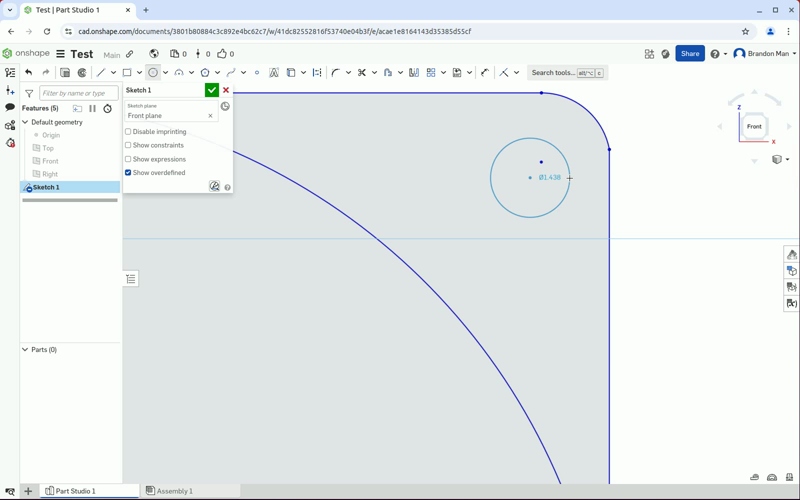
scroll(-6)
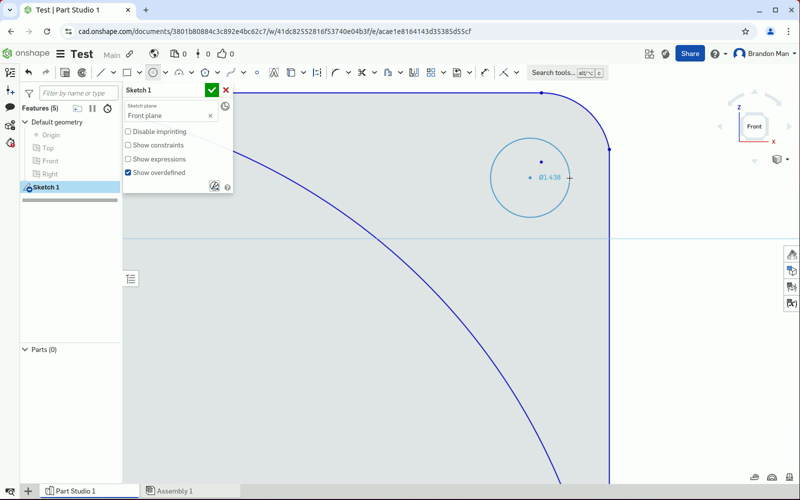
scroll(-6)
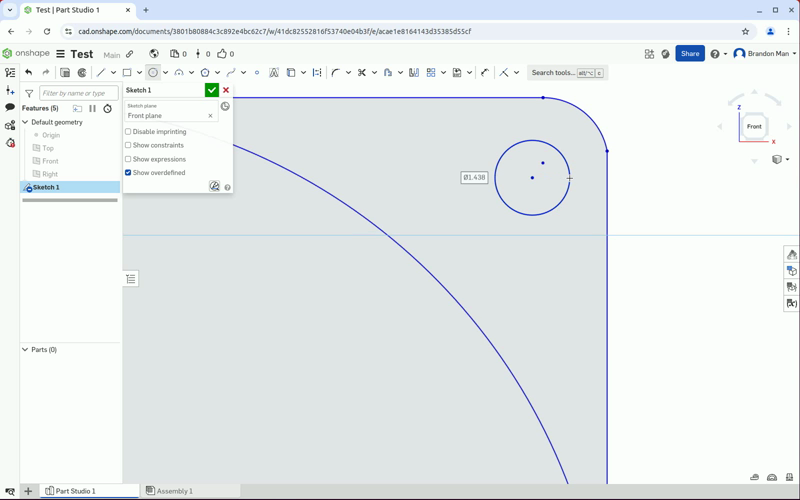
scroll(-6)
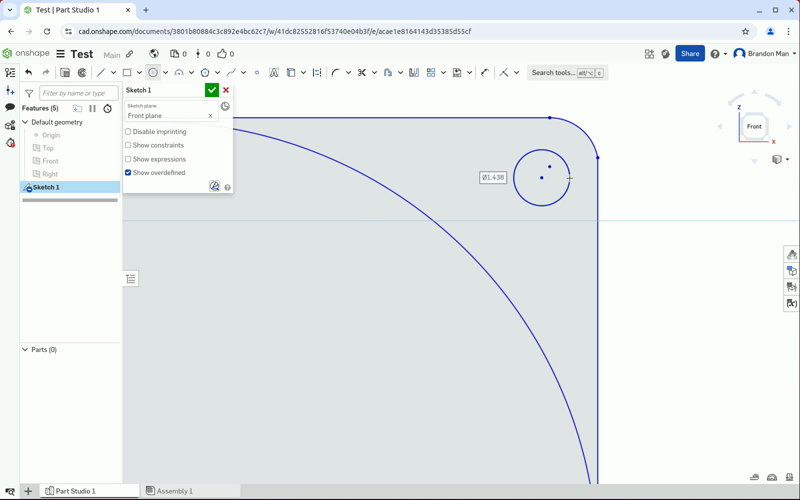
scroll(-6)
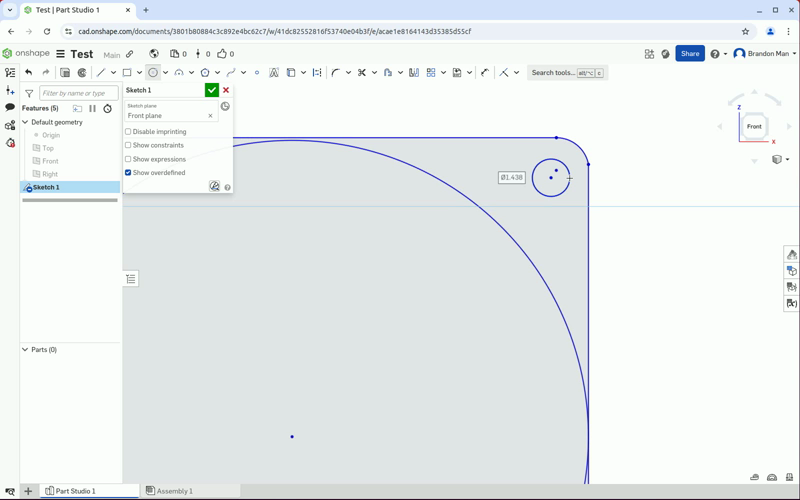
scroll(-6)
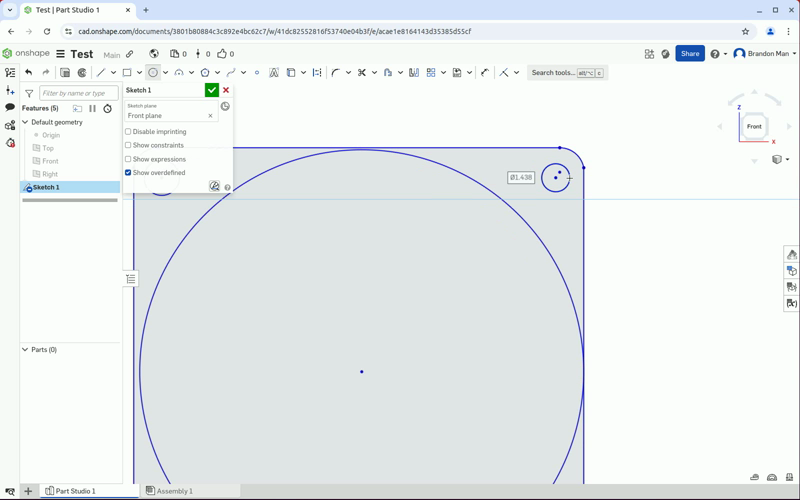
scroll(-6)
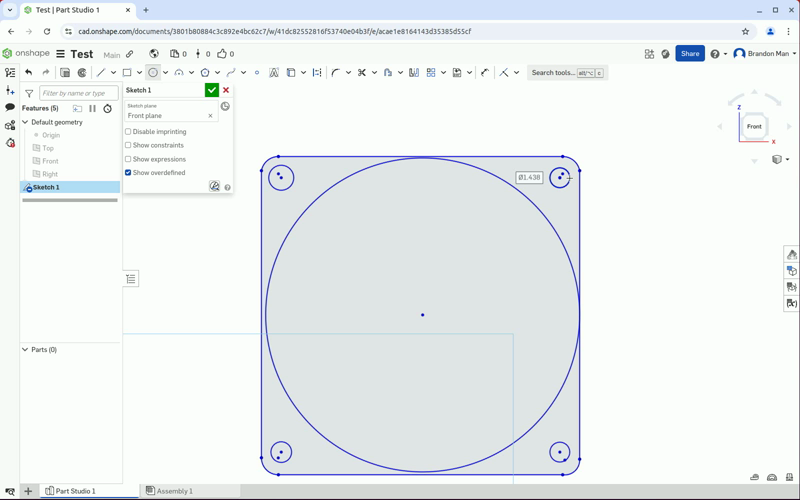
scroll(-6)
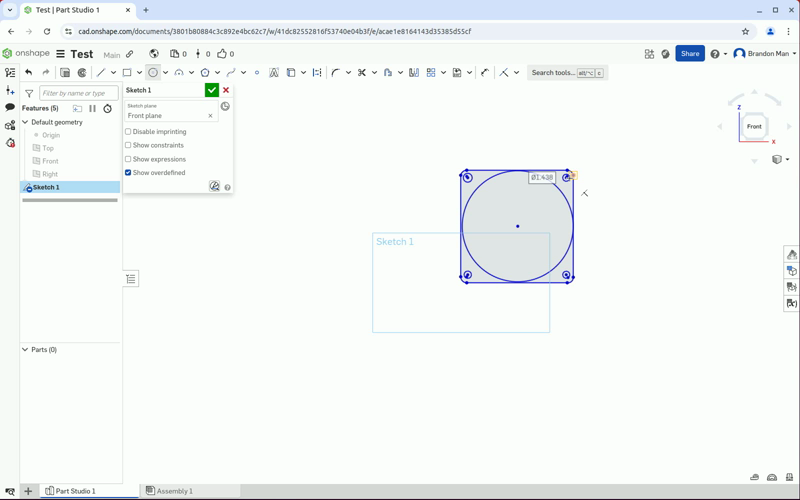
key(esc)
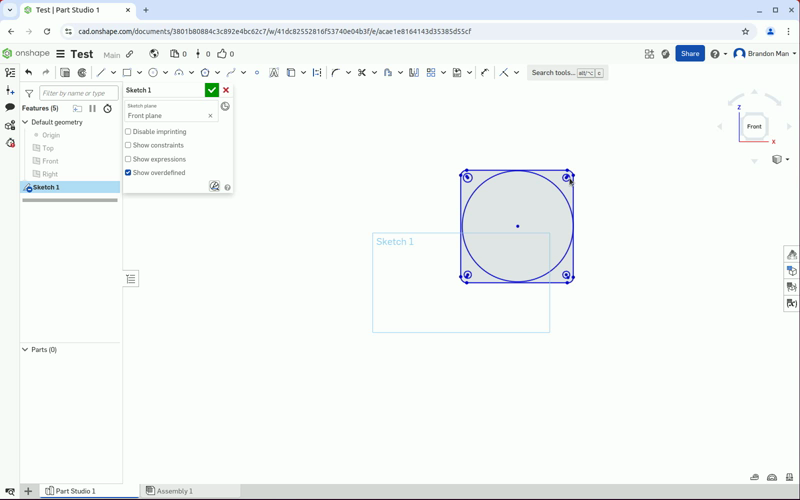
mouse_move(544, 280)
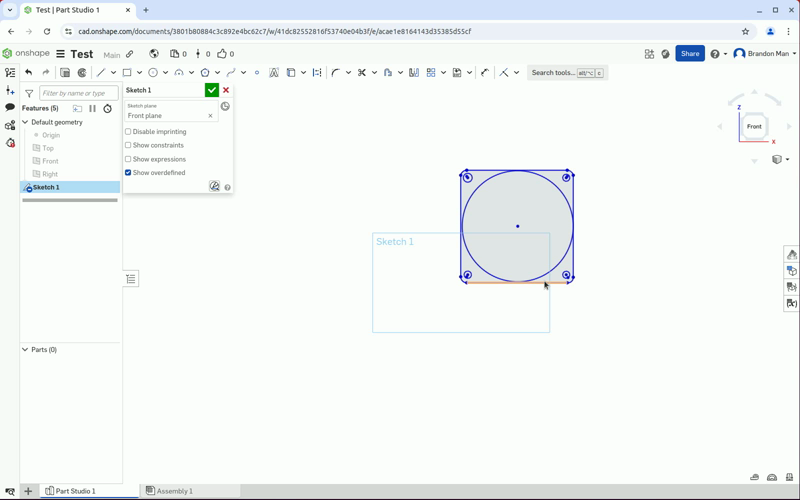
click(544, 280)
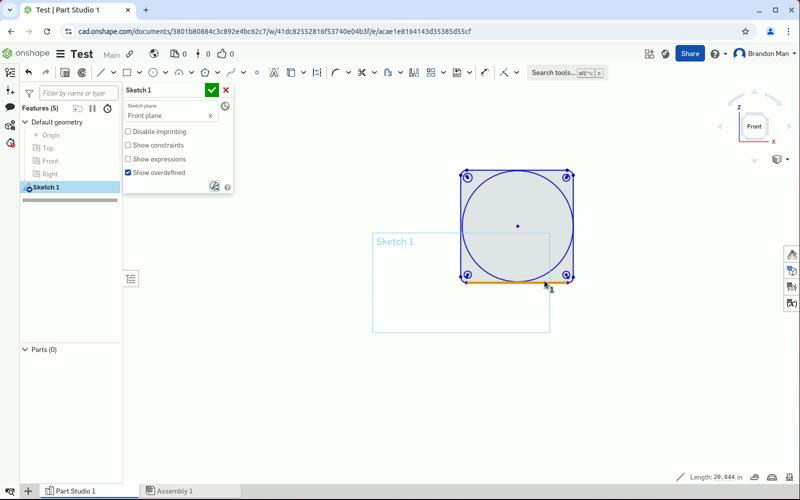
mouse_move(73, 352)
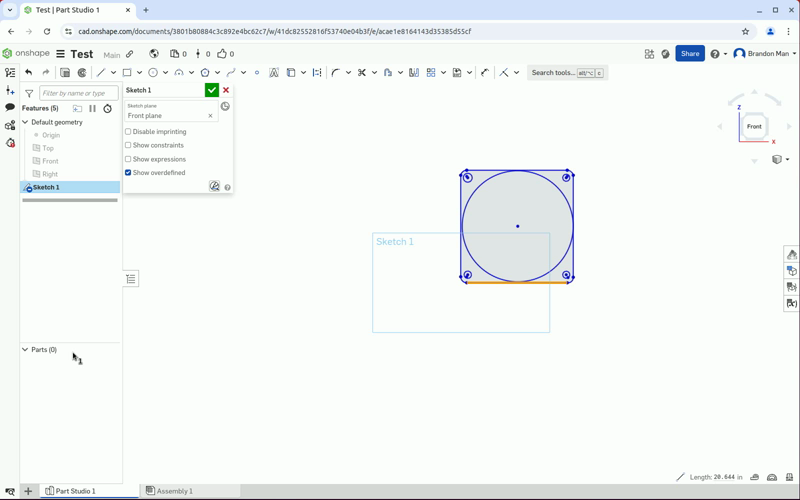
key(shift+y)
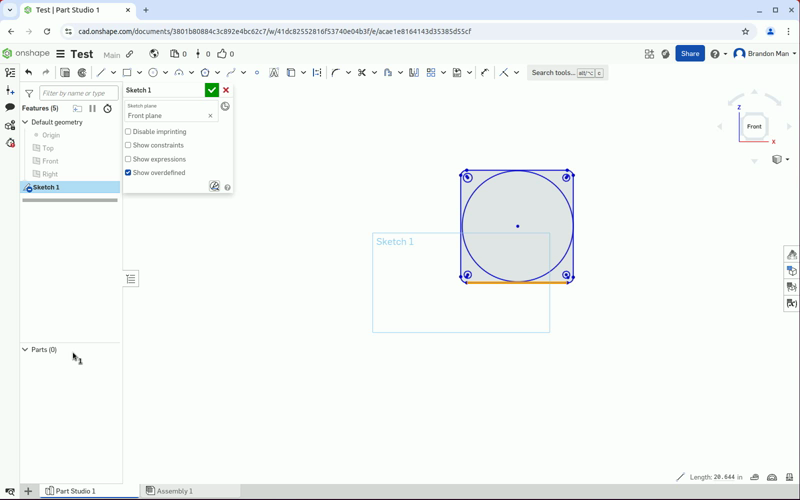
key(shift+e)
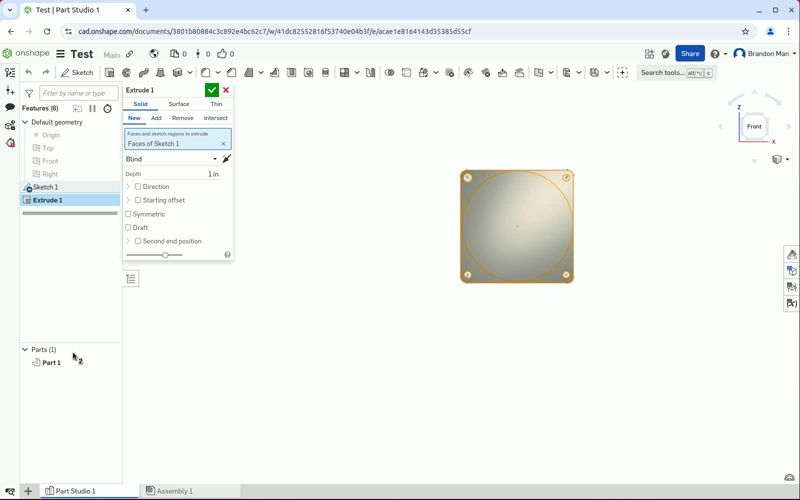
mouse_move(143, 106)
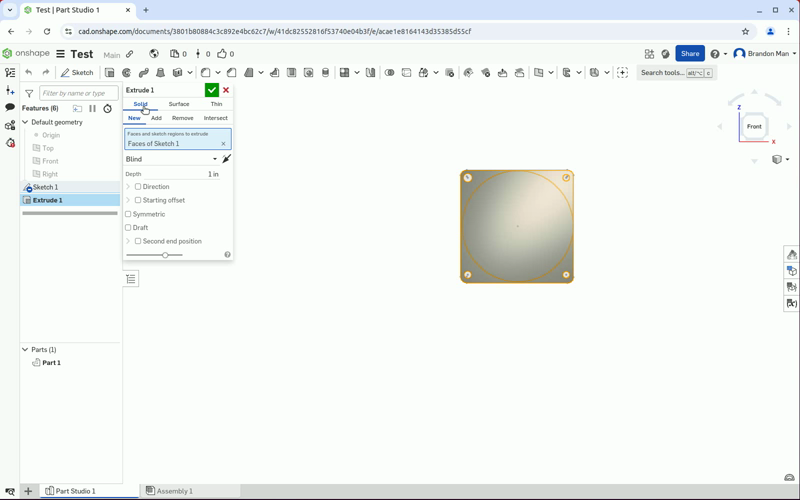
click(143, 106)
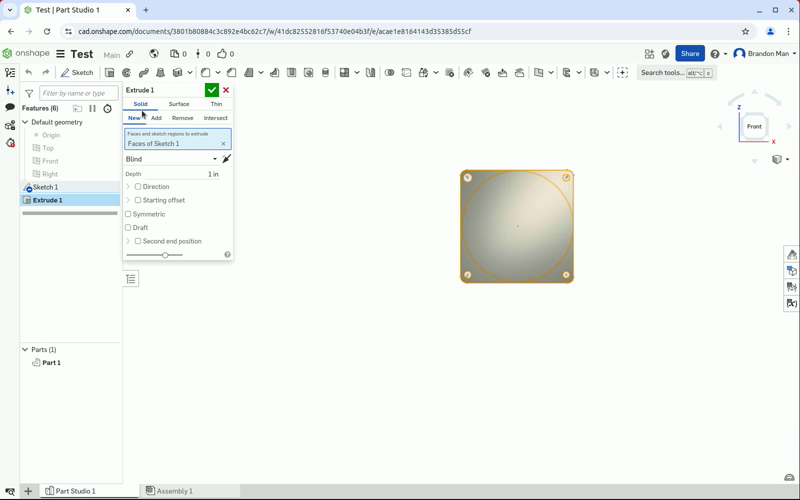
mouse_move(137, 120)
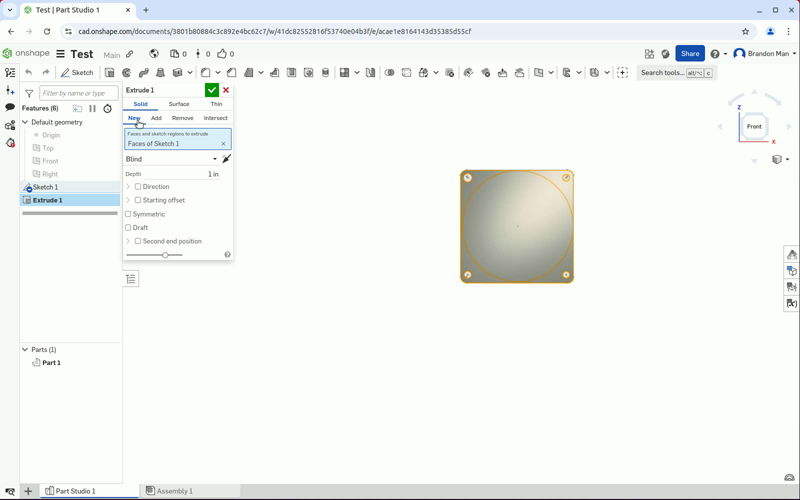
click(137, 120)
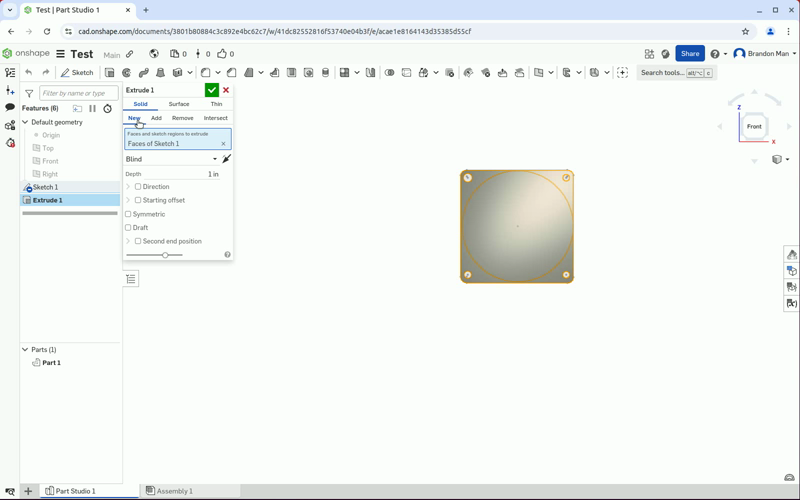
key(tab, 4)
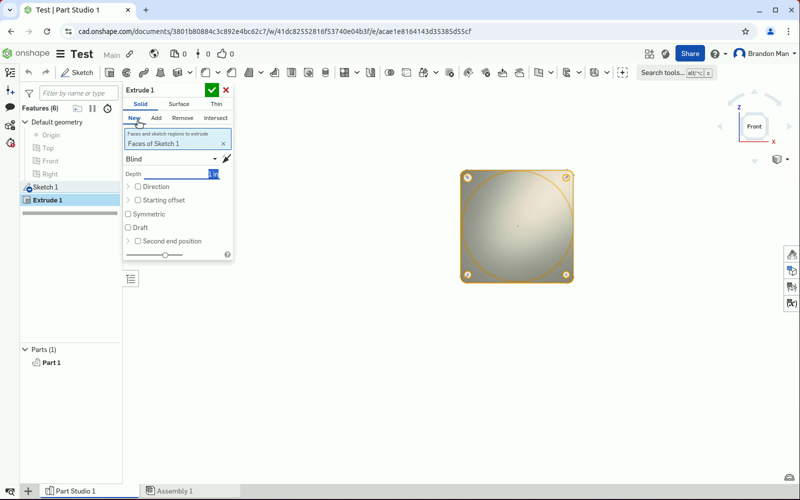
text(9.628)
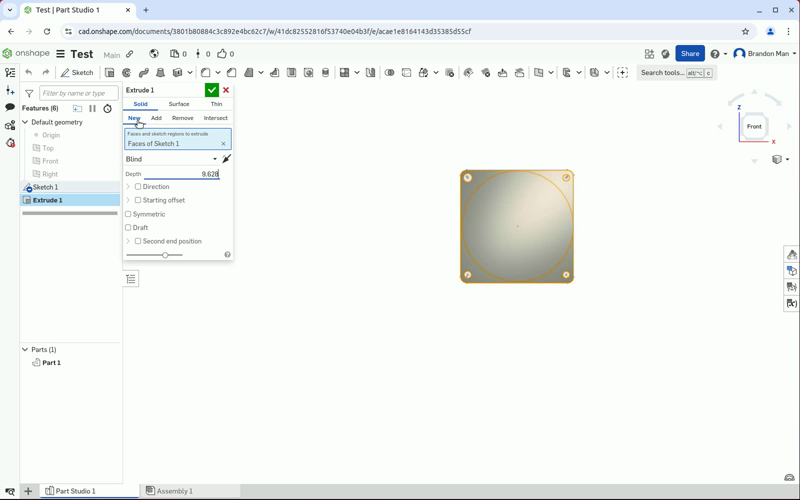
key(enter)
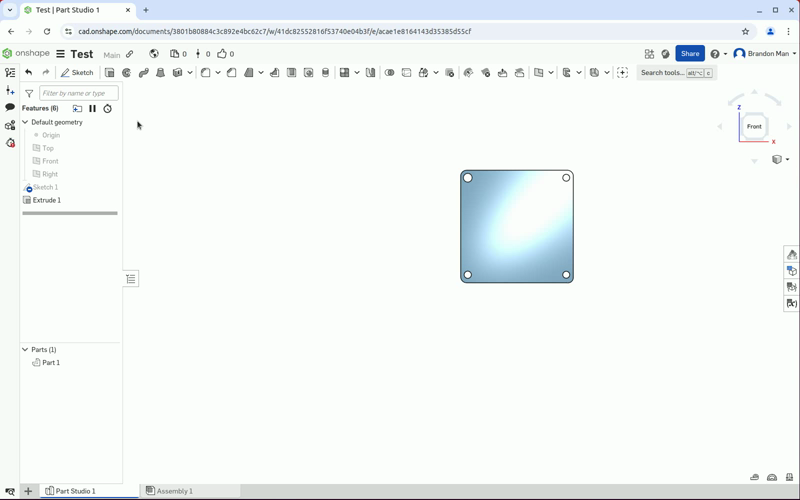
key(shift+h)
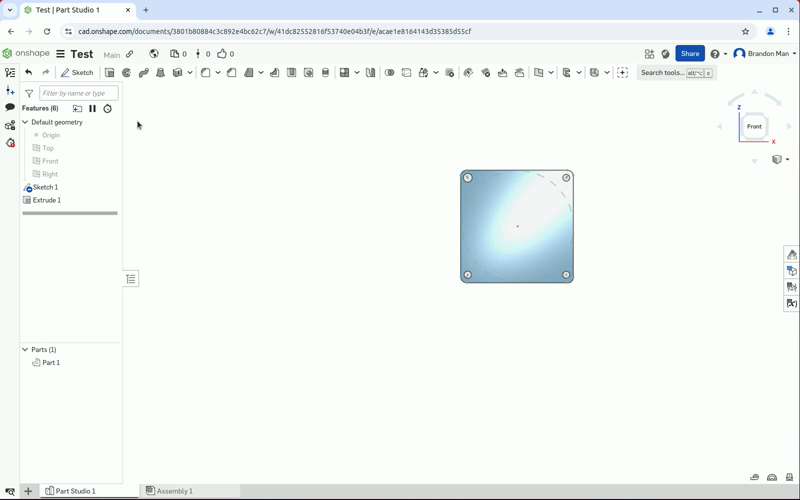
key(shift+h)
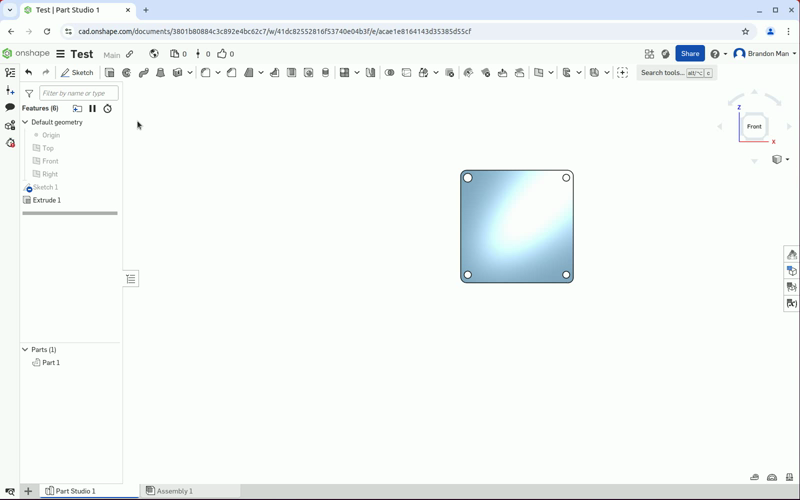
mouse_move(73, 189)
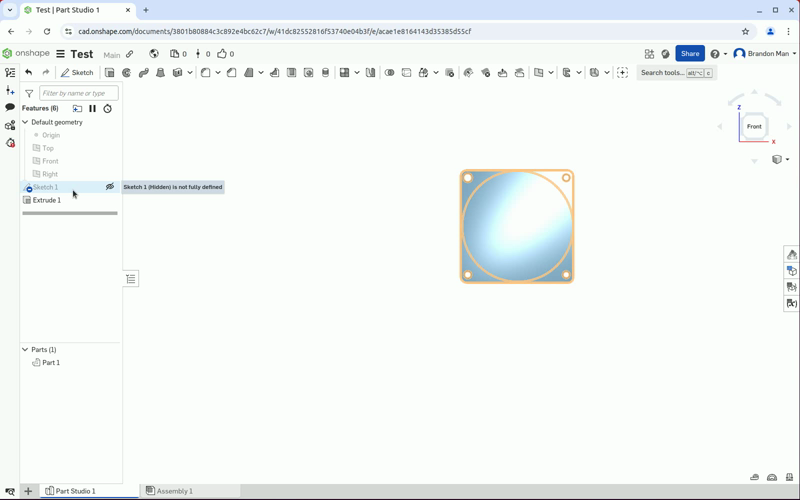
click(73, 189)
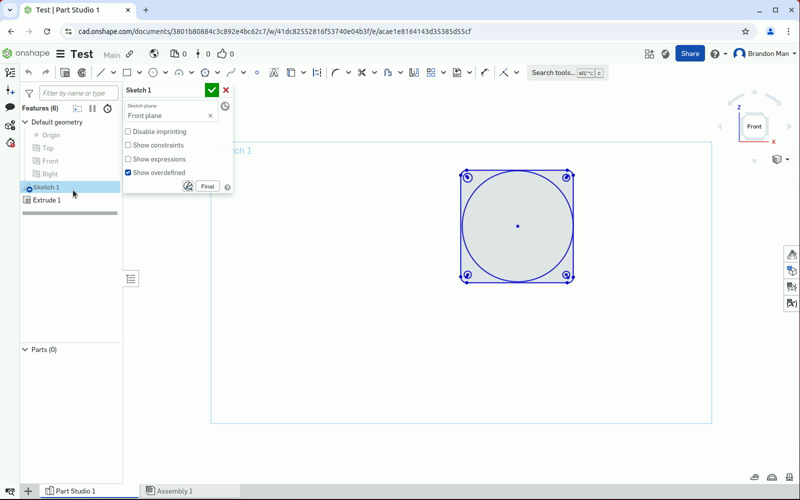
mouse_move(229, 92)
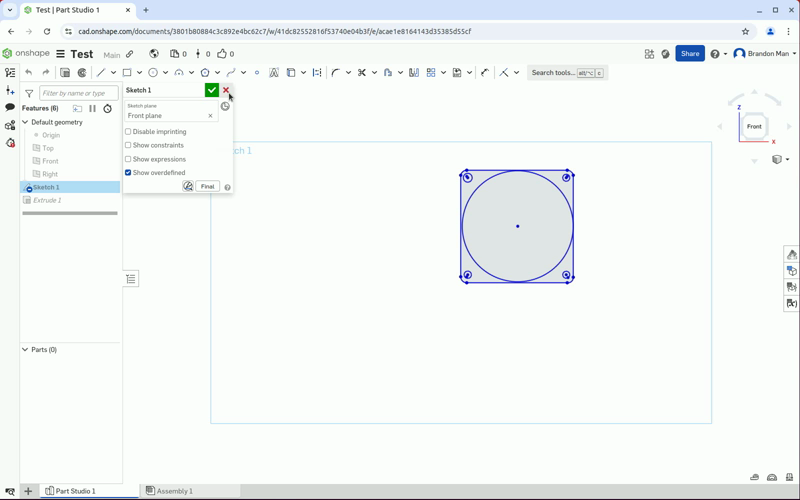
click(229, 92)
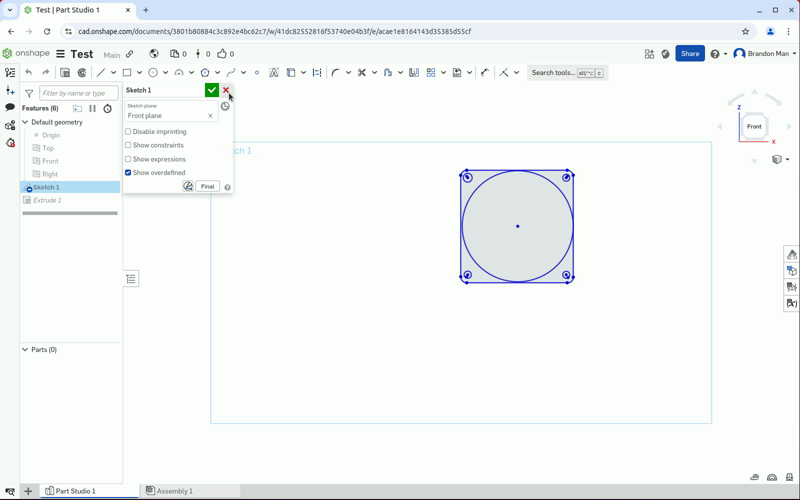
key(shift+s)
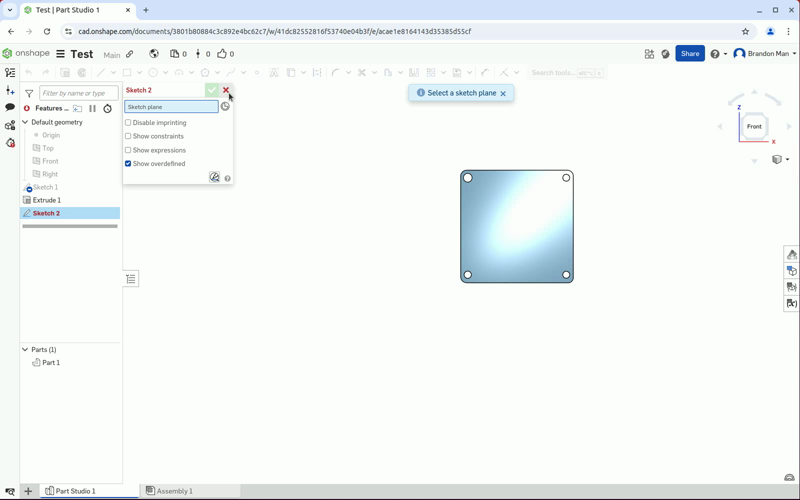
mouse_move(73, 163)
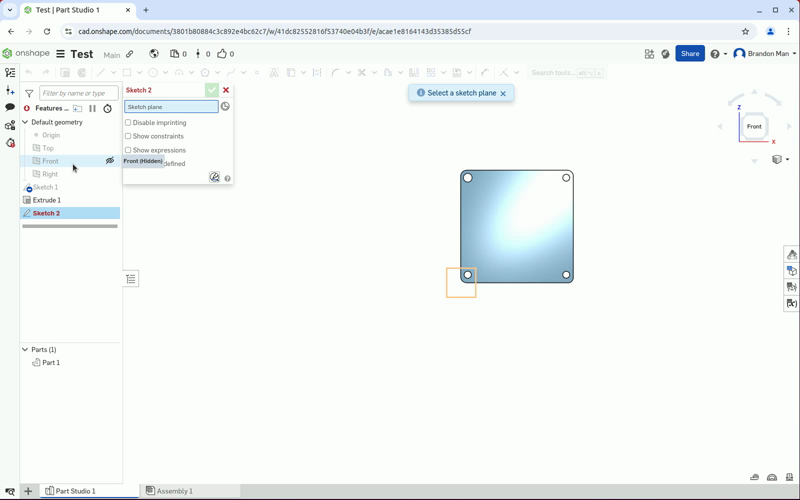
click(73, 163)
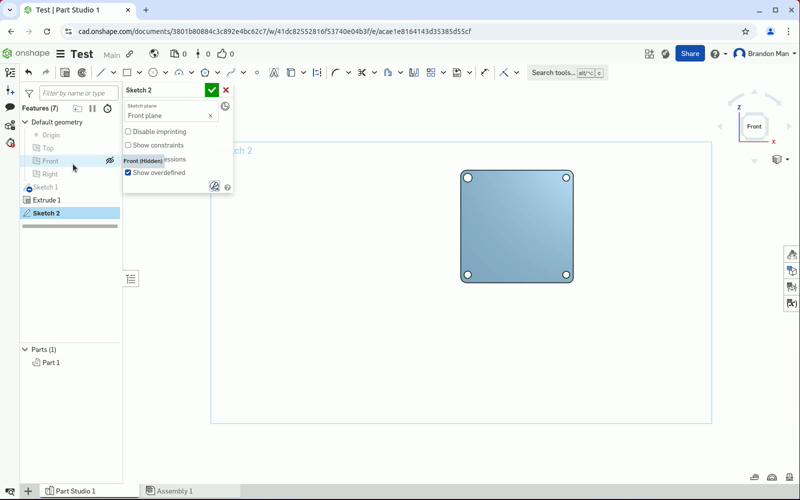
mouse_move(73, 352)
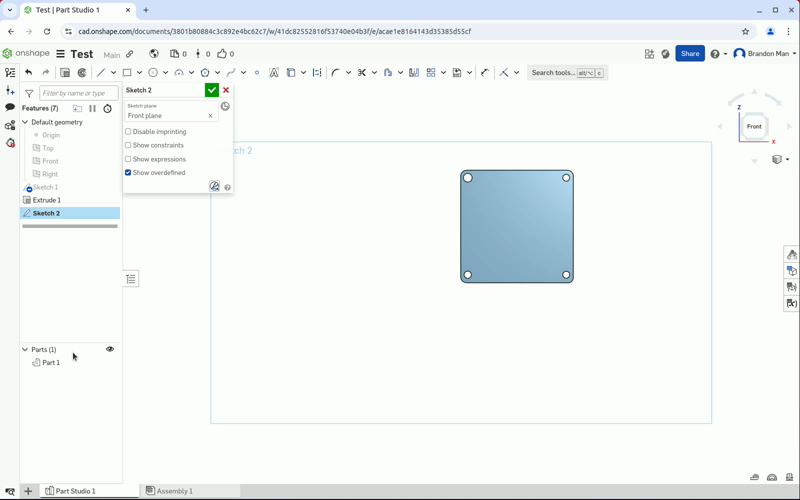
key(y)
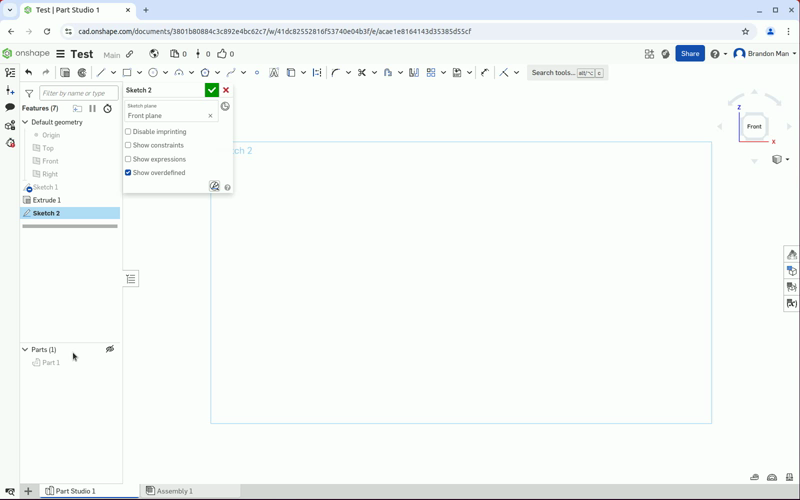
key(c)
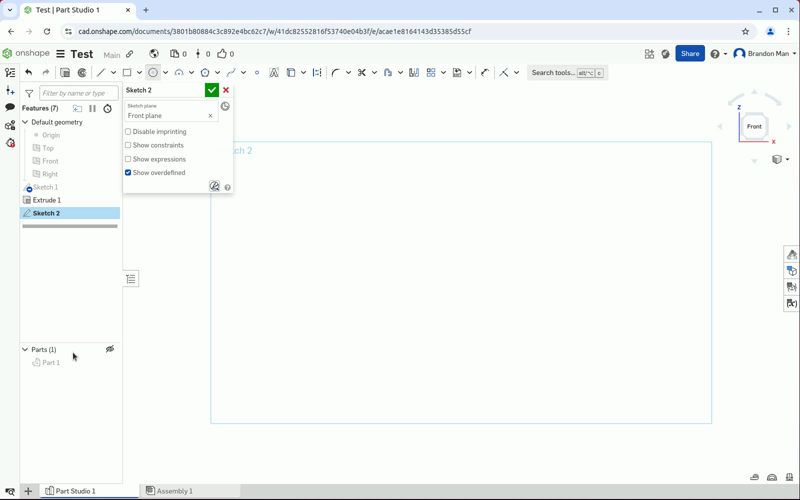
key_down(shift)
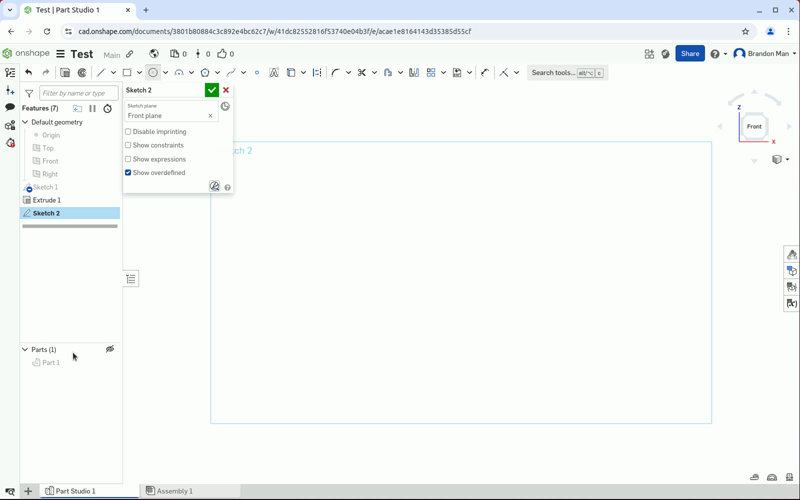
mouse_move(518, 226)
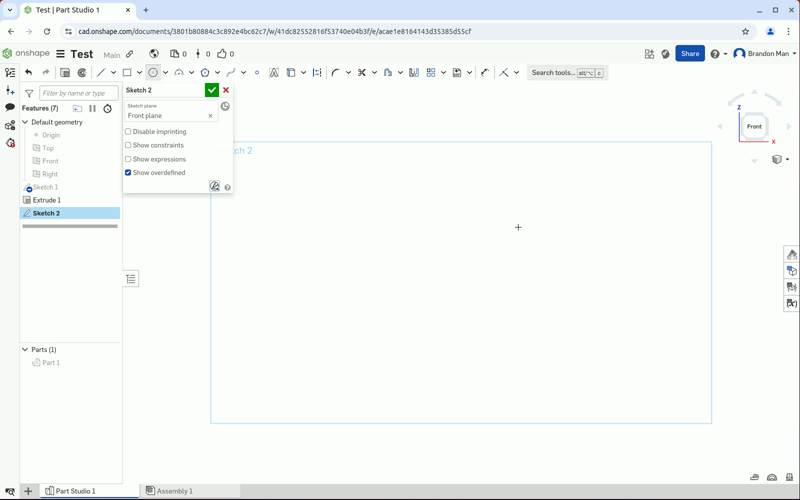
click(518, 226)
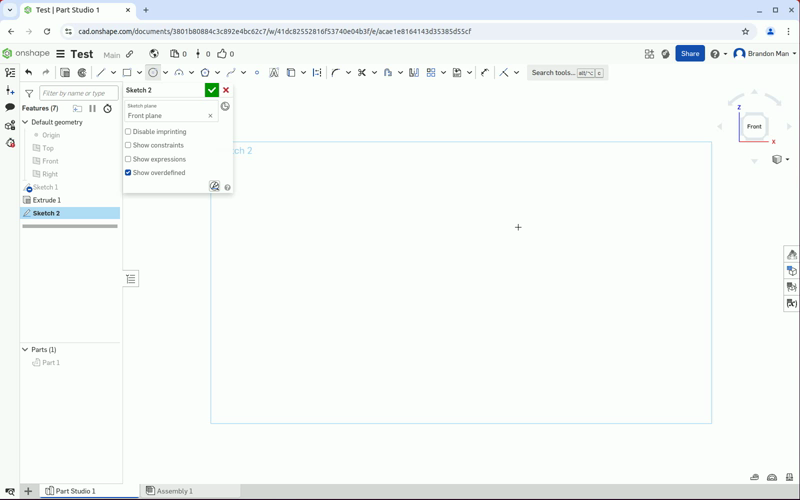
key_up(shift)
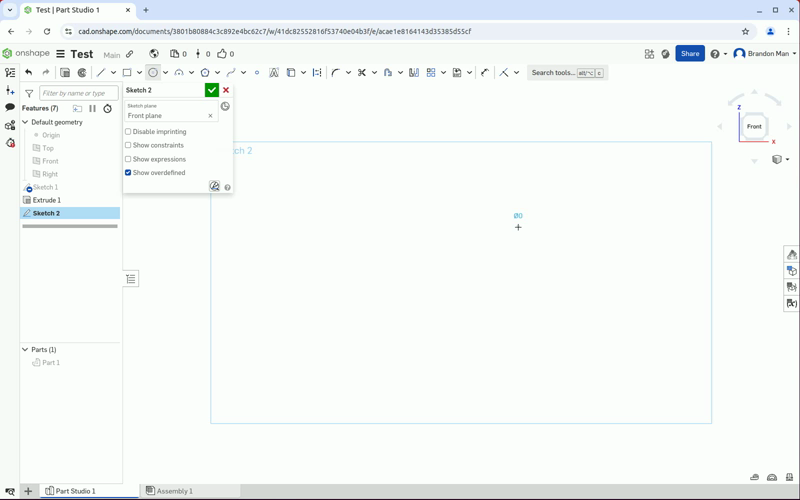
mouse_move(573, 226)
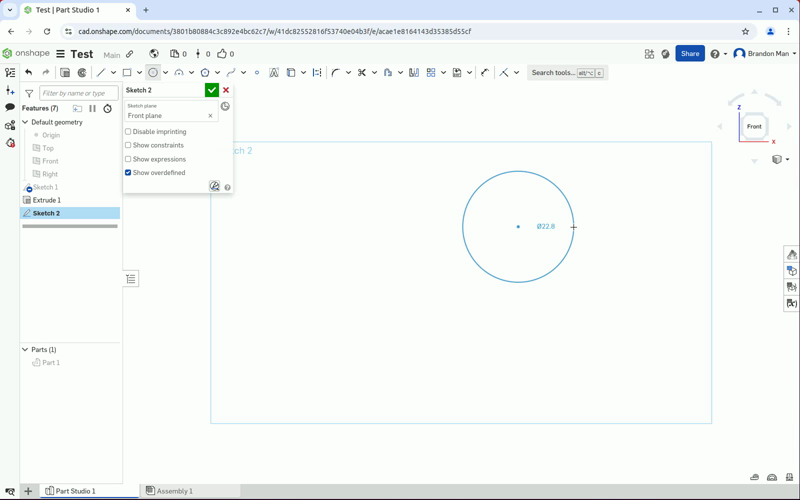
click(573, 226)
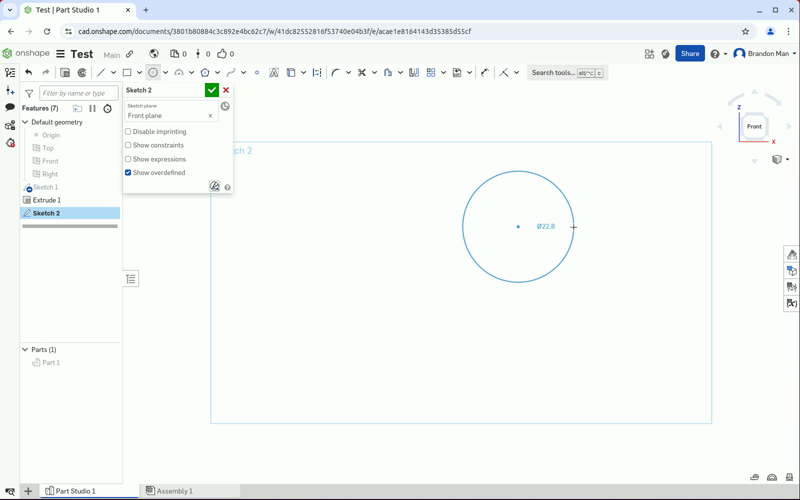
key(esc)
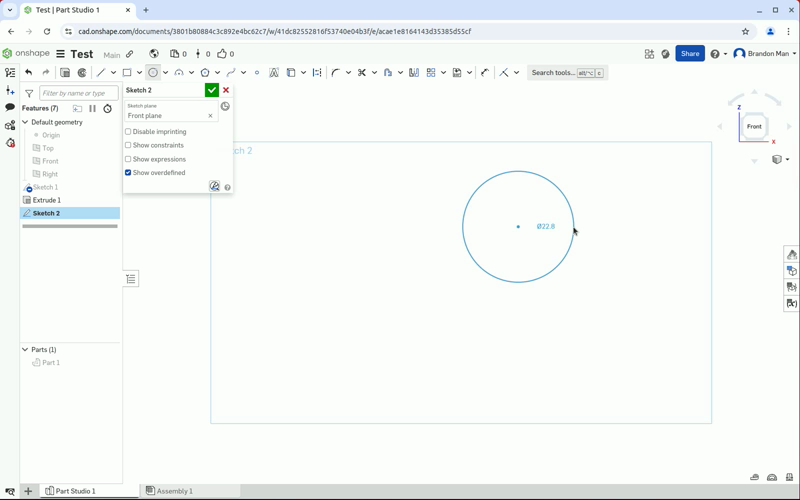
mouse_move(558, 251)
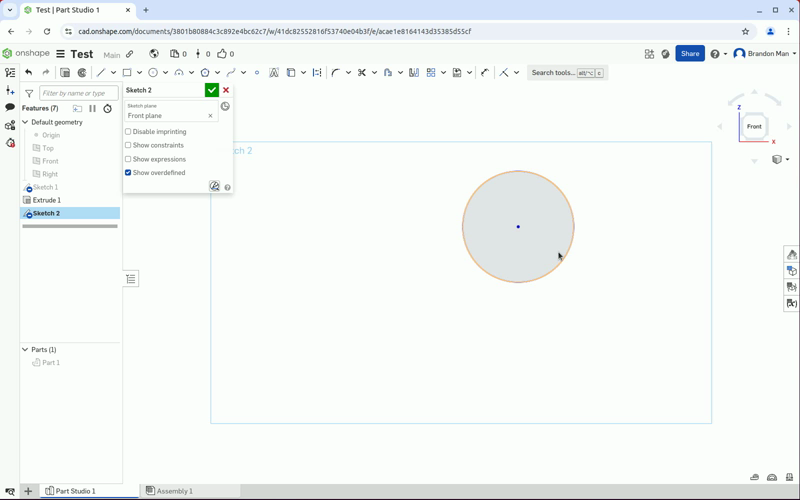
click(558, 251)
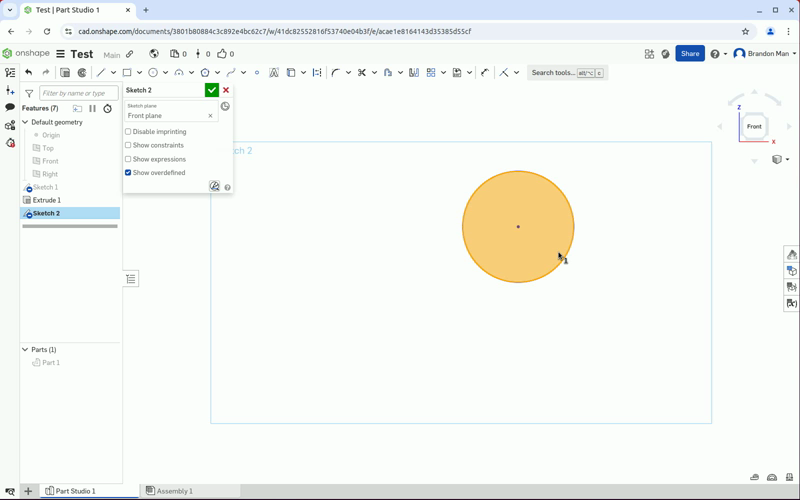
mouse_move(73, 352)
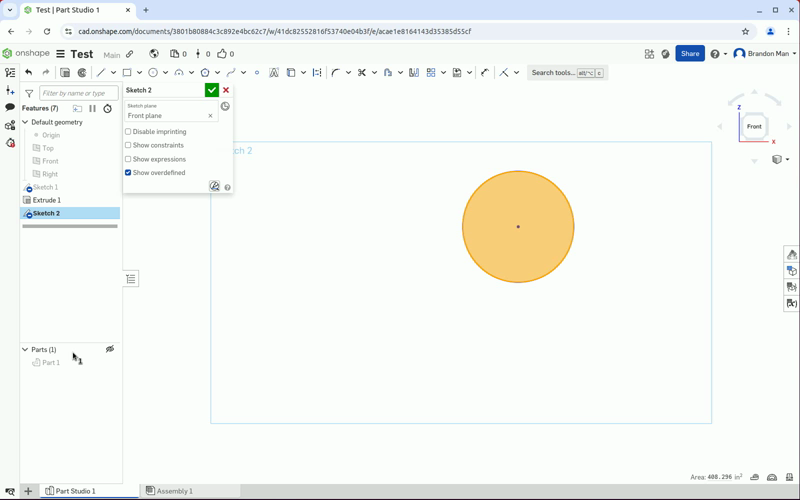
key(shift+y)
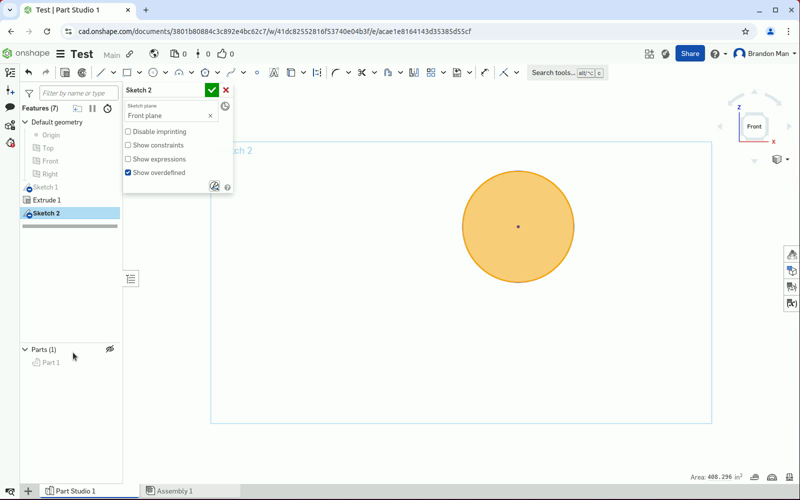
key(shift+e)
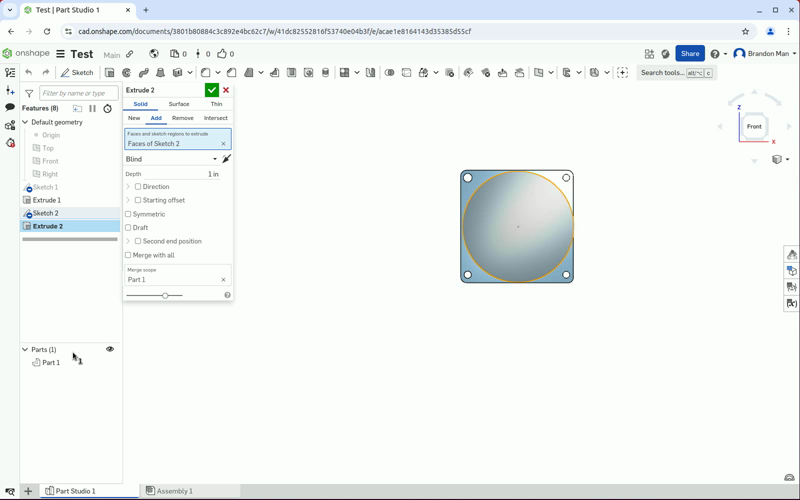
mouse_move(143, 106)
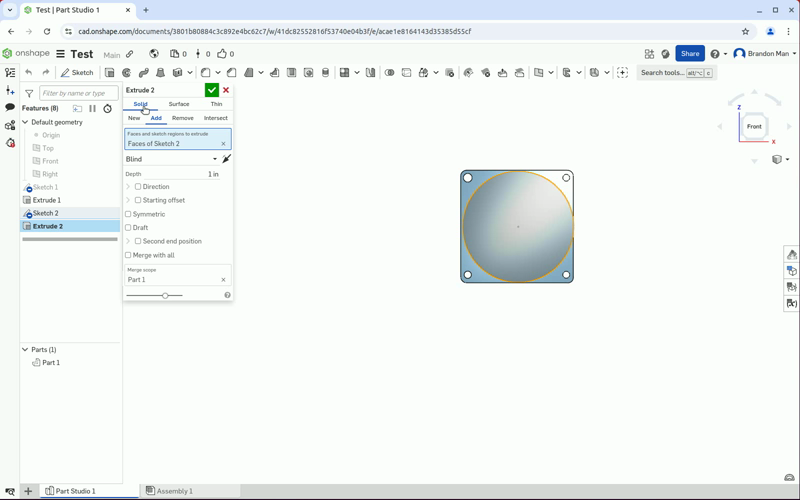
click(143, 106)
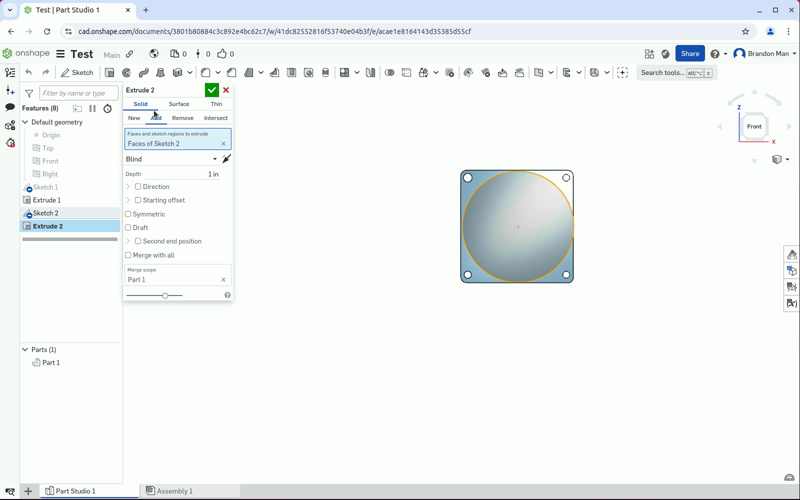
mouse_move(186, 120)
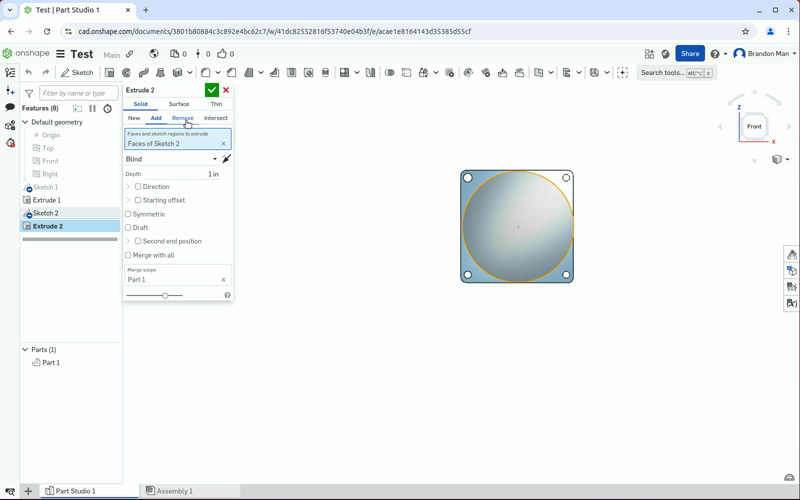
click(186, 120)
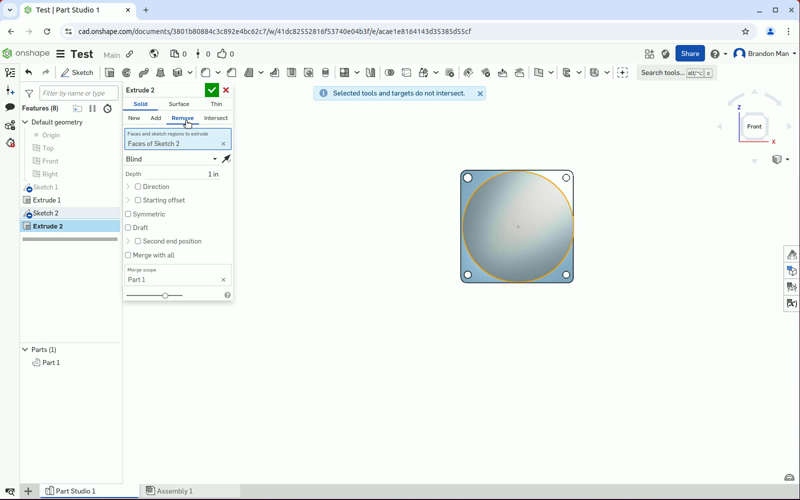
key(tab, 4)
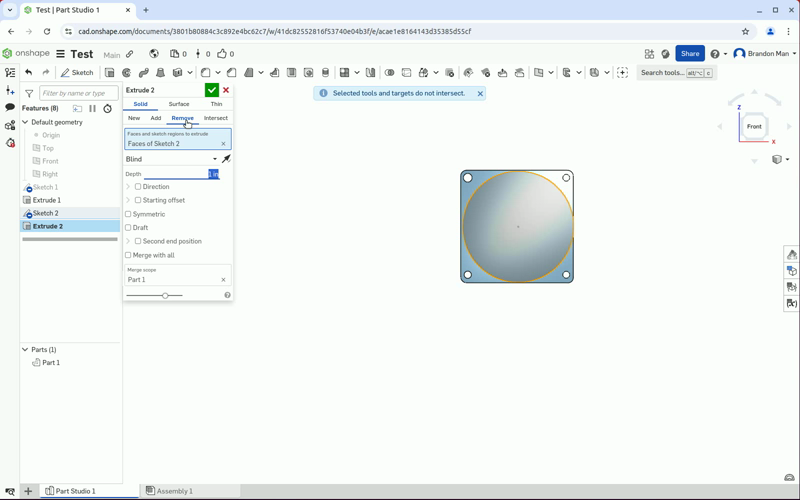
text(-9.628)
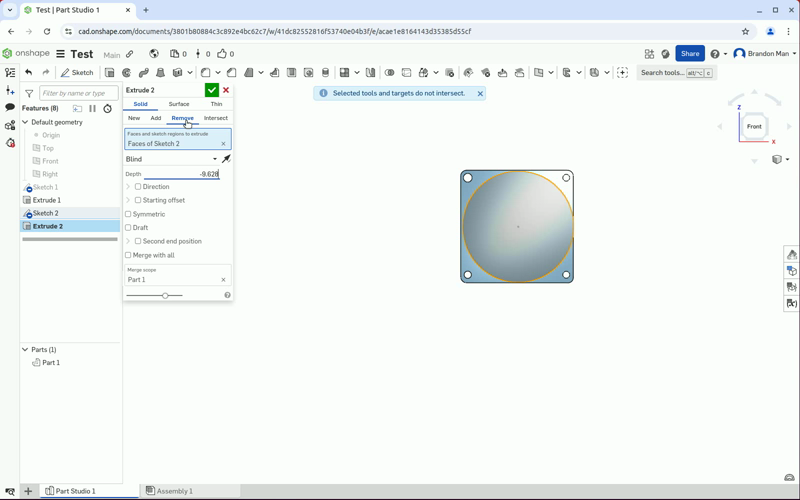
key(tab, 6)
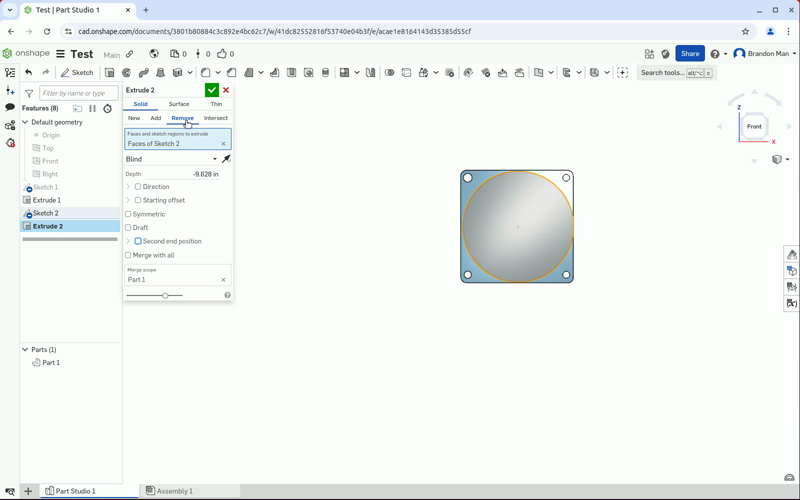
key(space)
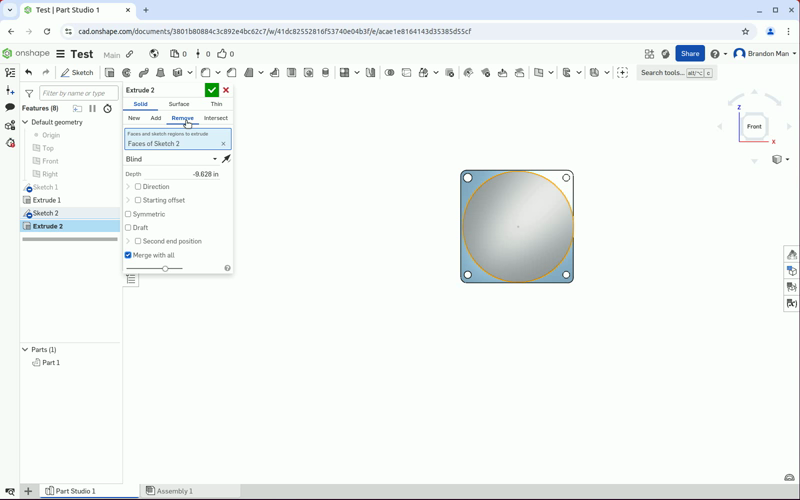
key(enter)
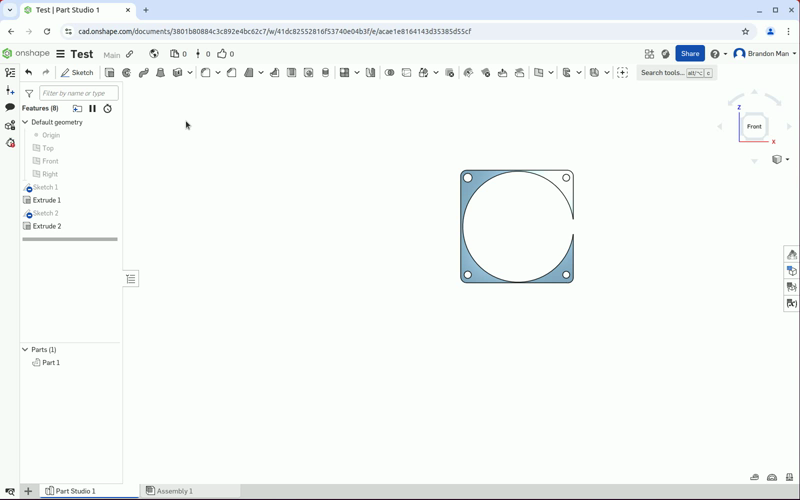
key(shift+h)
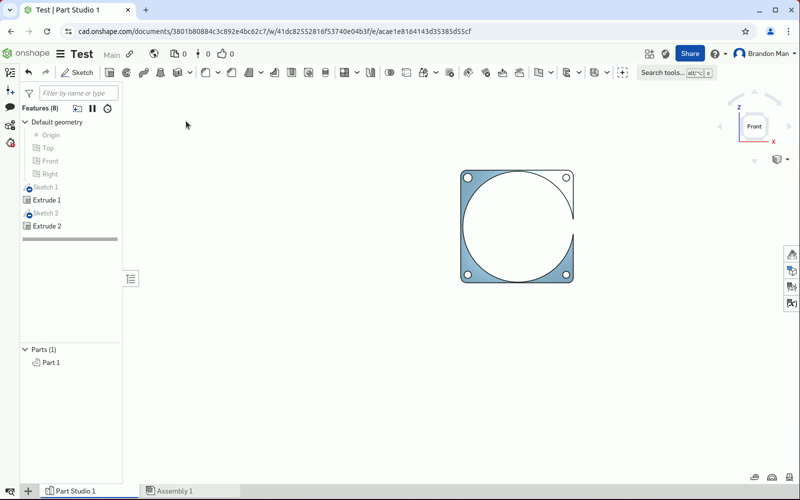
key(shift+h)
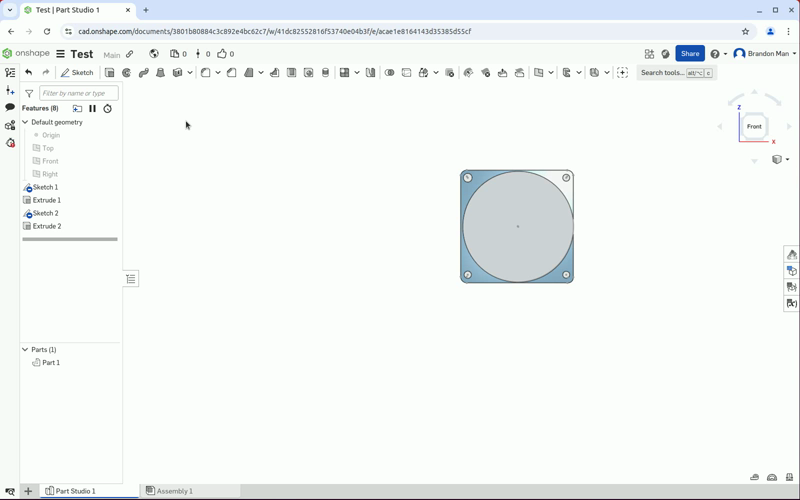
key(shift+7)
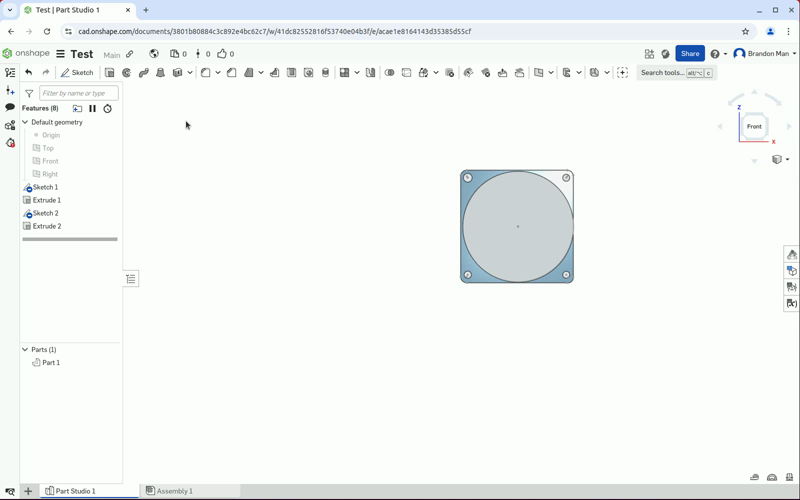
key(left, 2)
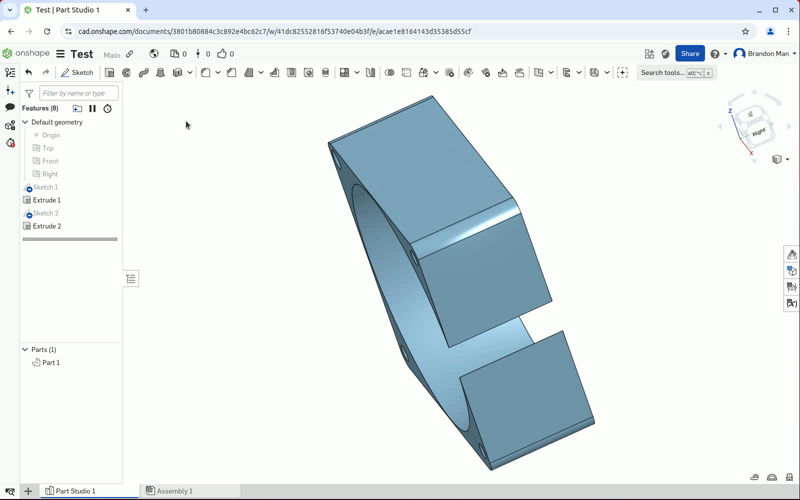
key(down, 2)
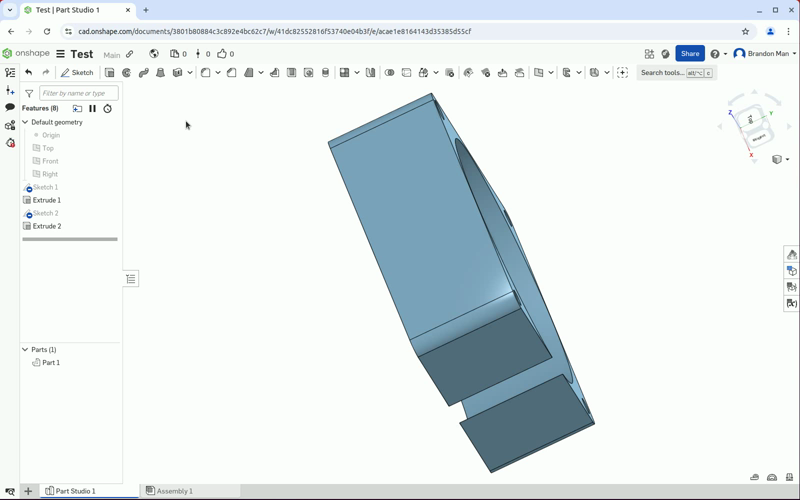
key(up, 2)
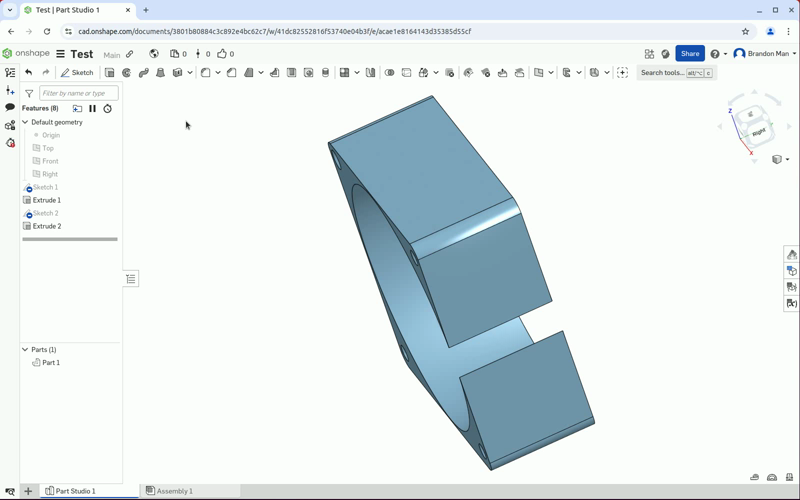
key(right, 2)
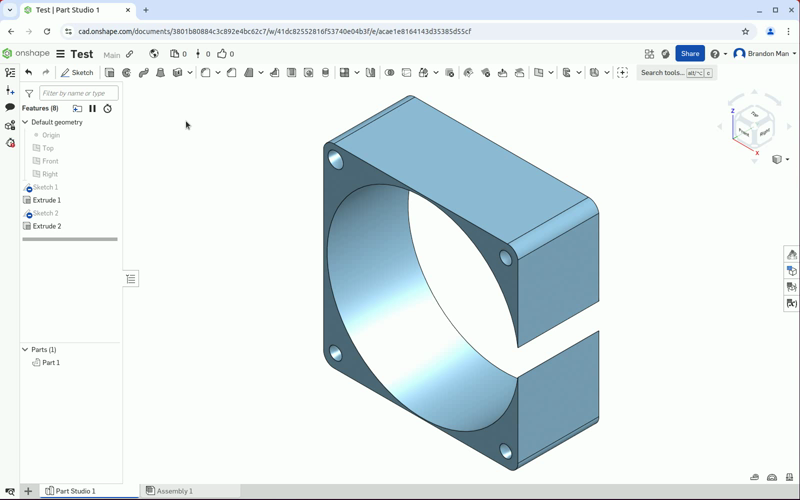
mouse_move(73, 189)
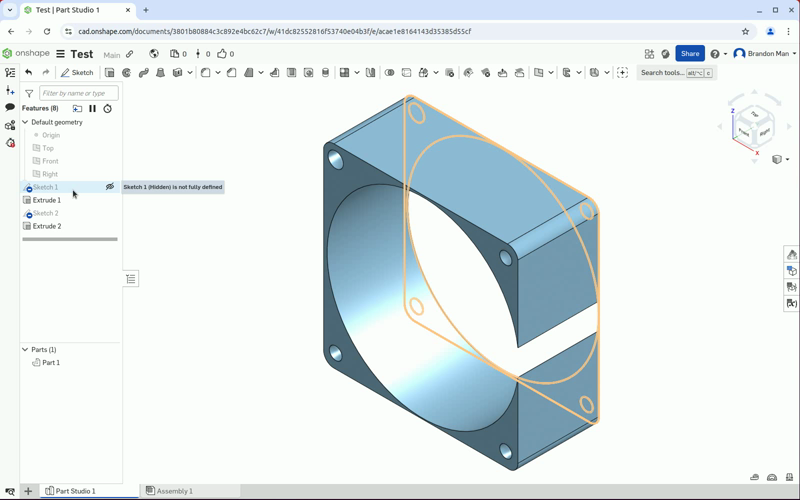
click(73, 189)